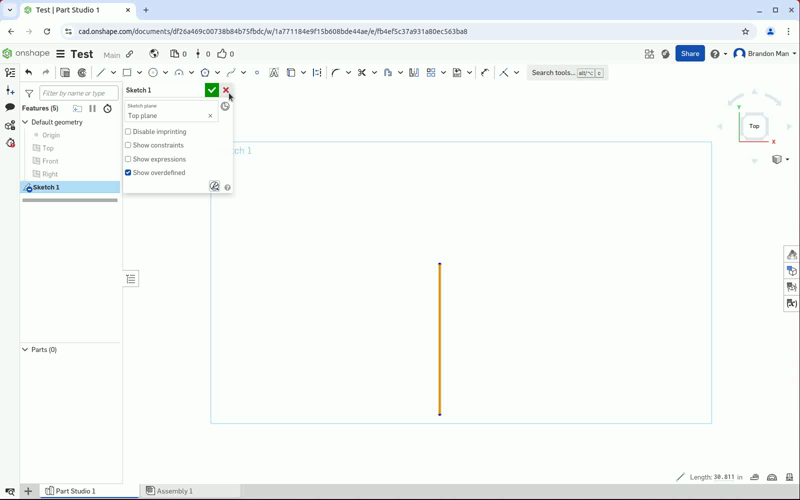
key(shift+h)
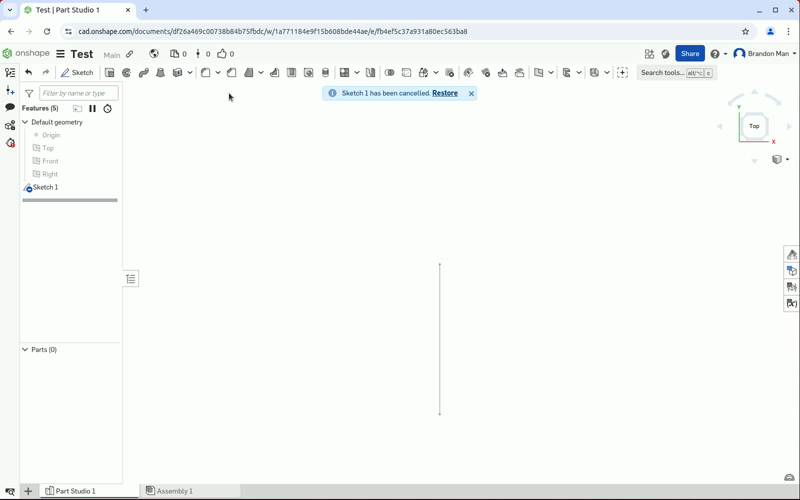
key(shift+s)
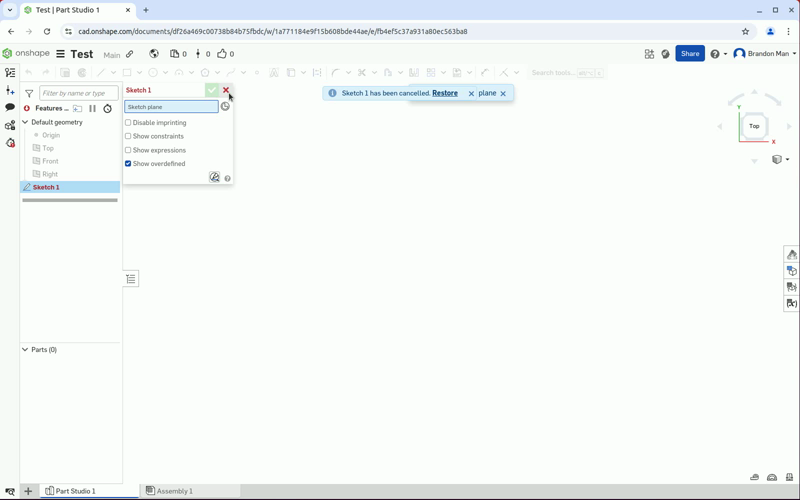
mouse_move(73, 150)
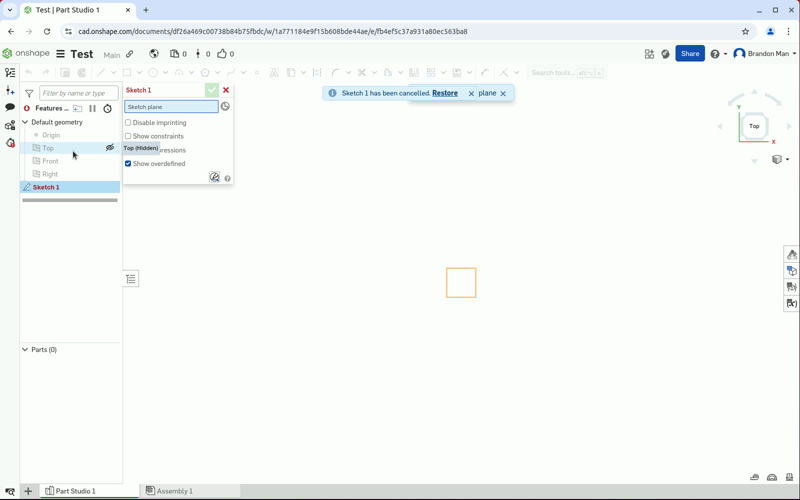
click(73, 150)
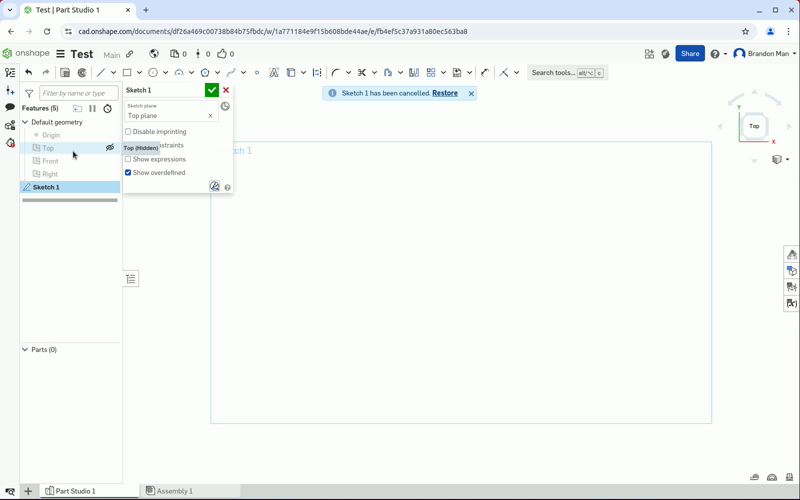
mouse_move(73, 352)
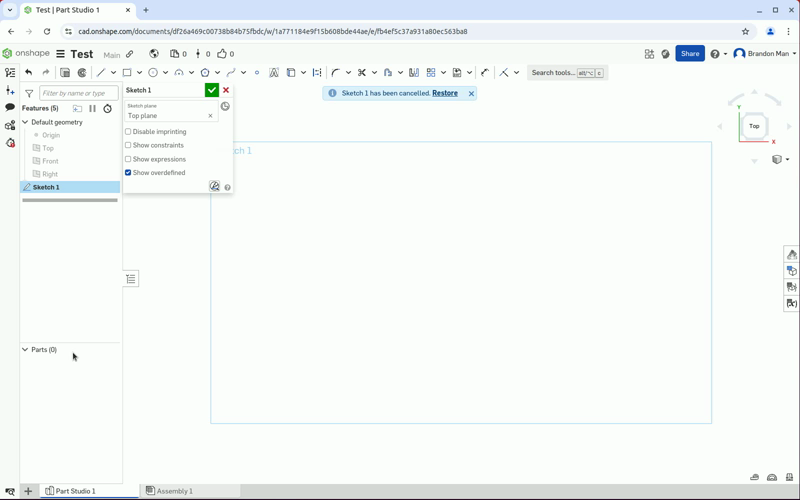
key(y)
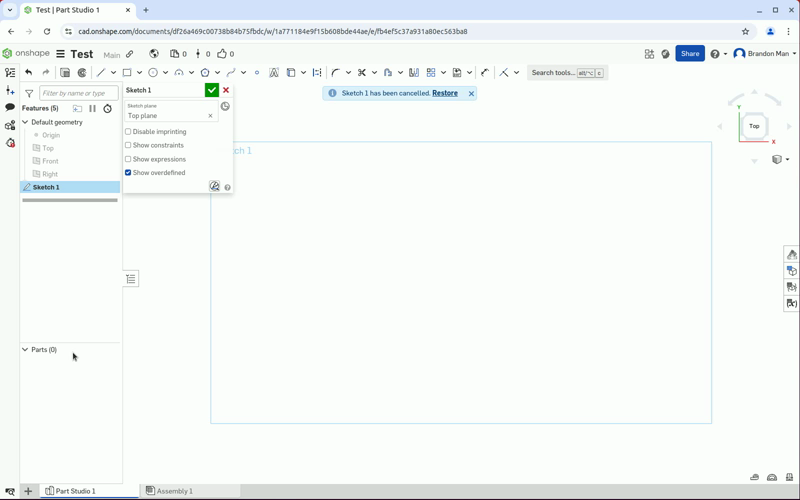
key(c)
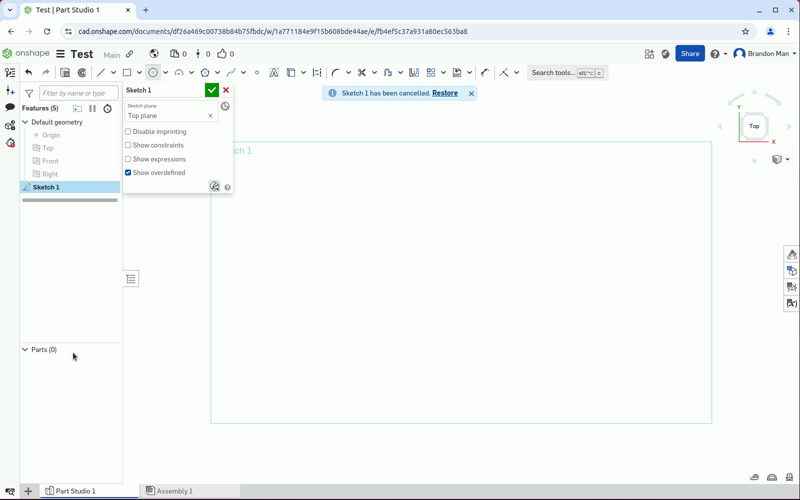
key_down(shift)
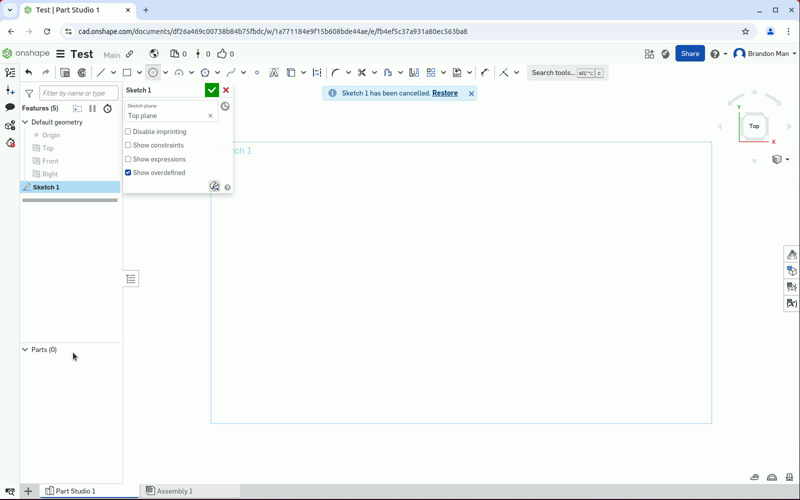
mouse_move(447, 267)
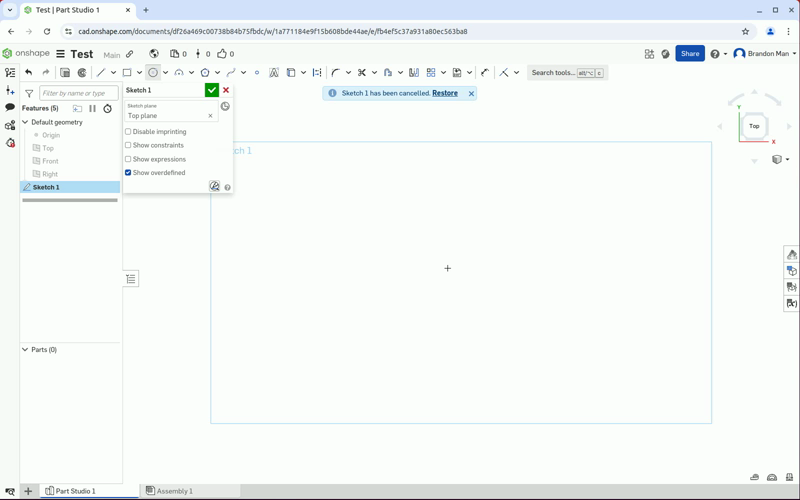
click(447, 267)
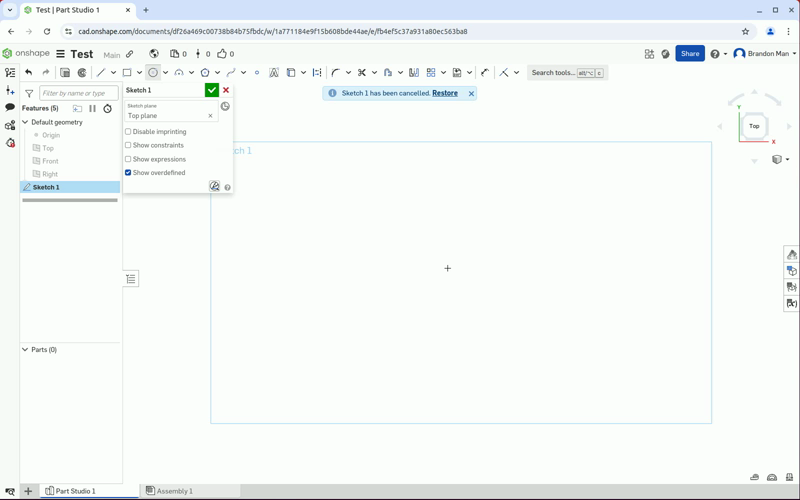
key_up(shift)
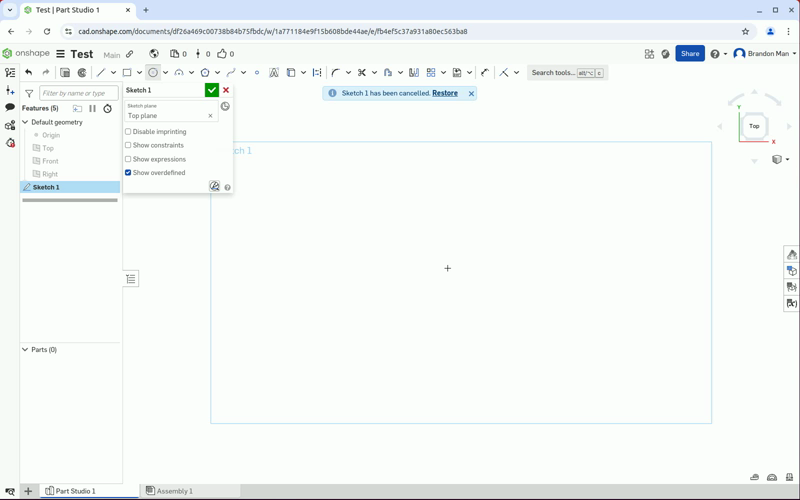
mouse_move(478, 267)
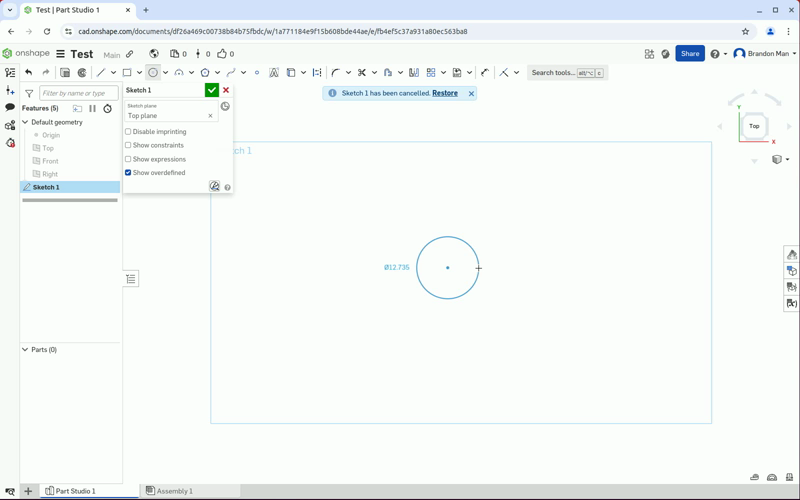
click(478, 267)
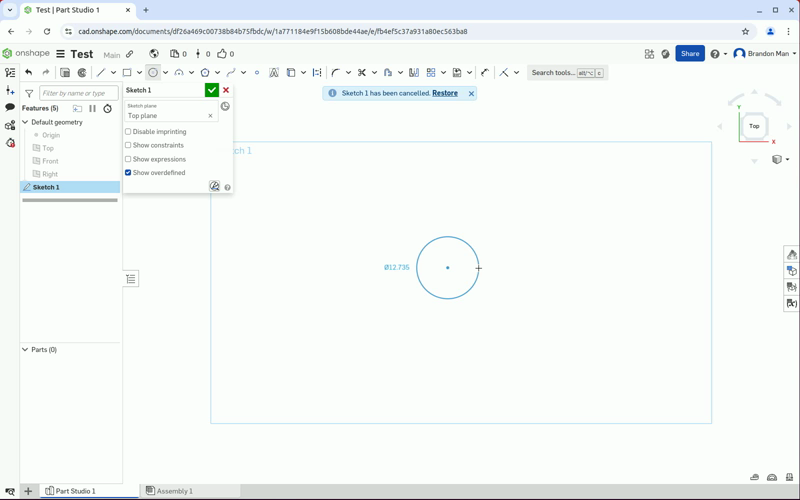
key(esc)
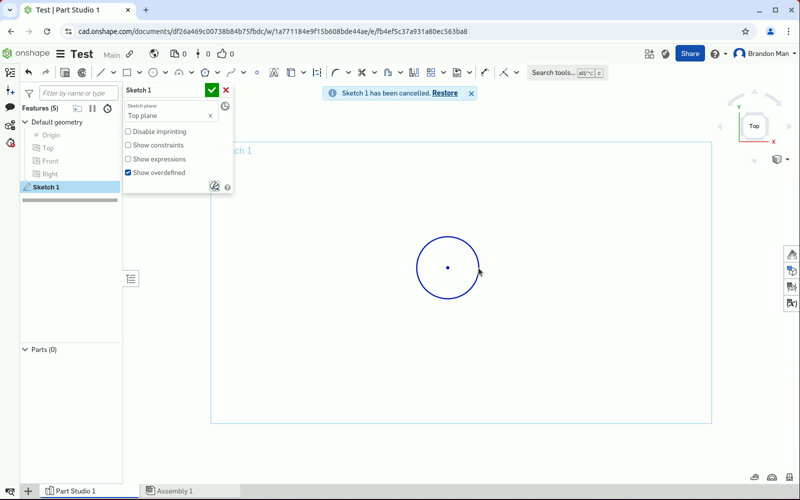
mouse_move(442, 271)
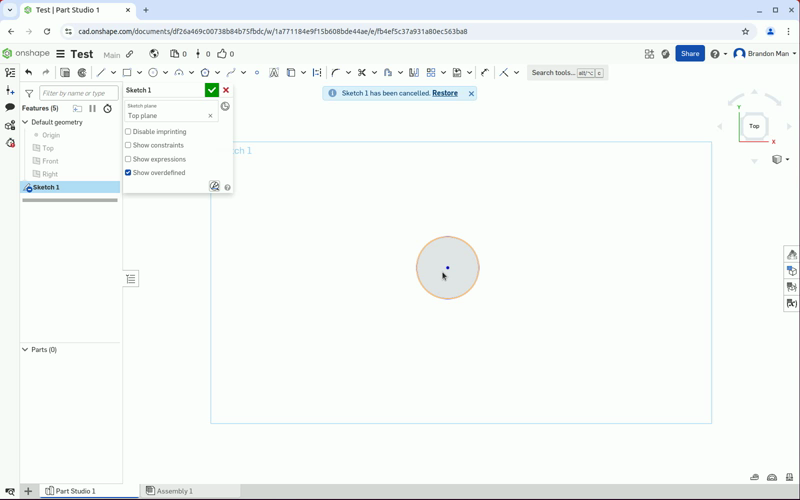
click(442, 271)
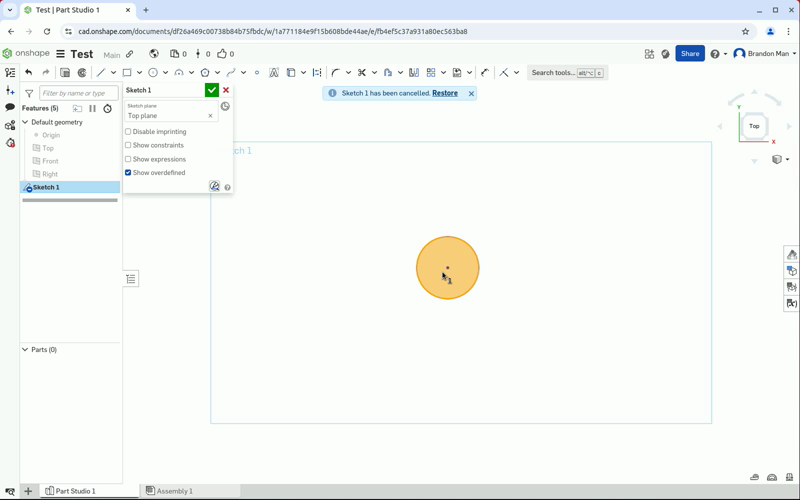
mouse_move(73, 352)
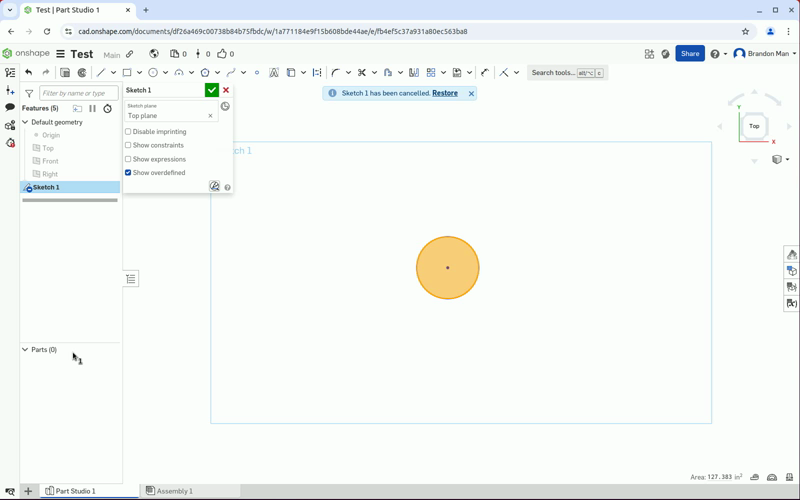
key(shift+y)
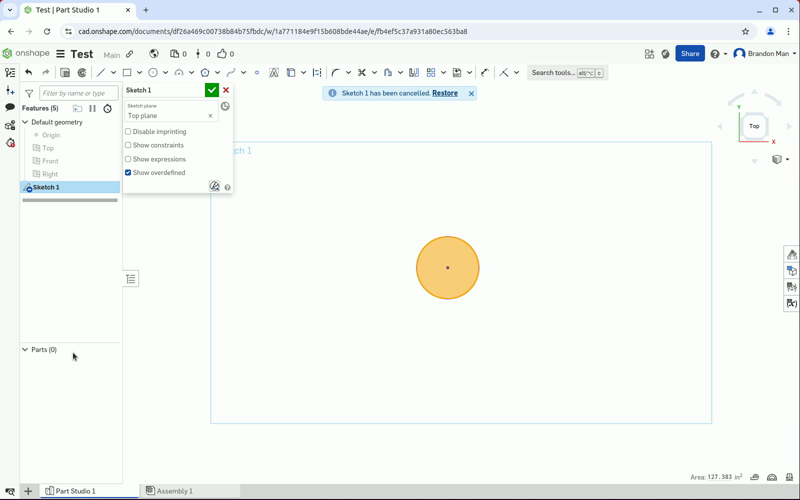
key(shift+e)
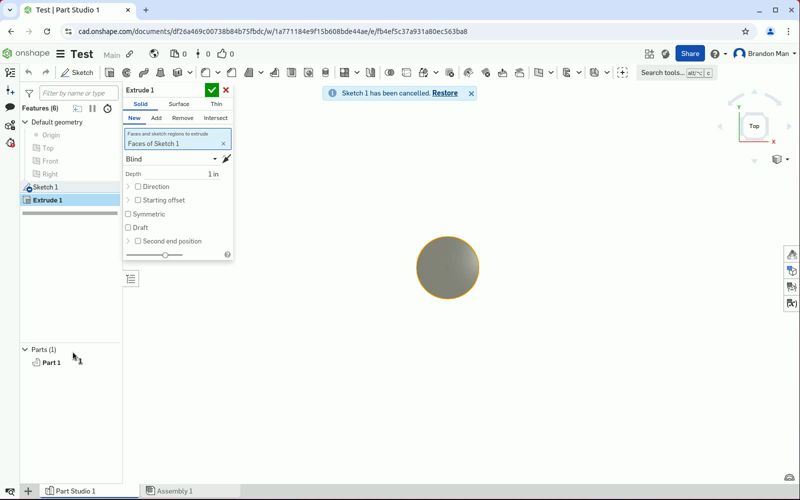
mouse_move(143, 106)
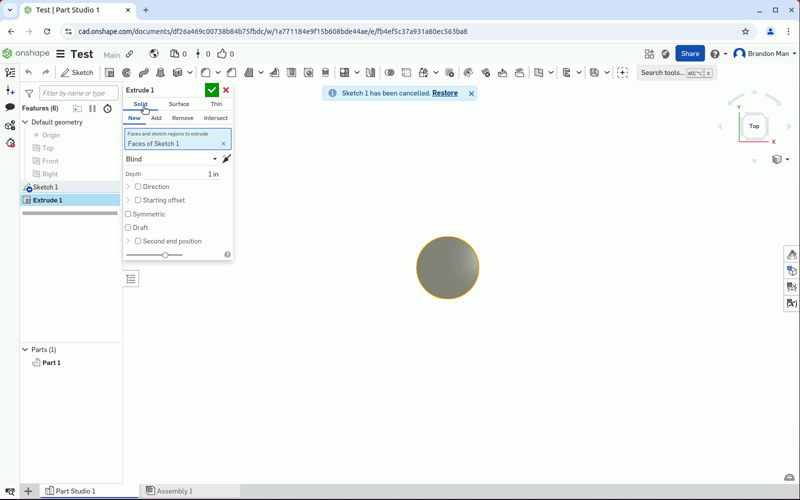
click(143, 106)
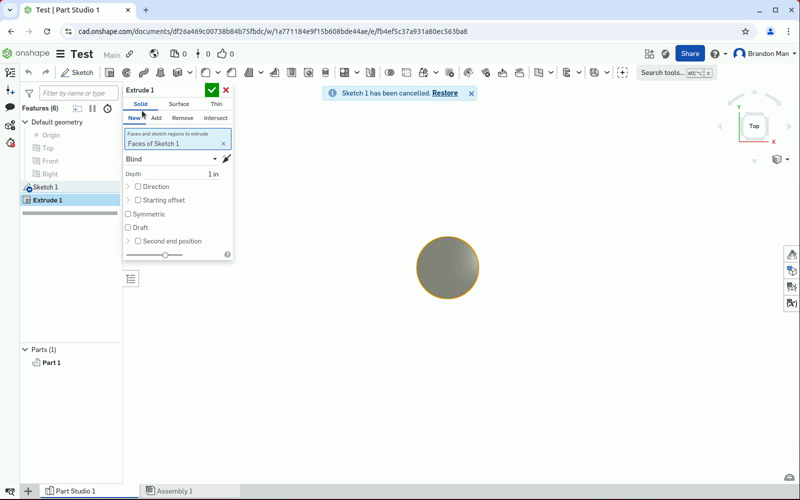
mouse_move(137, 120)
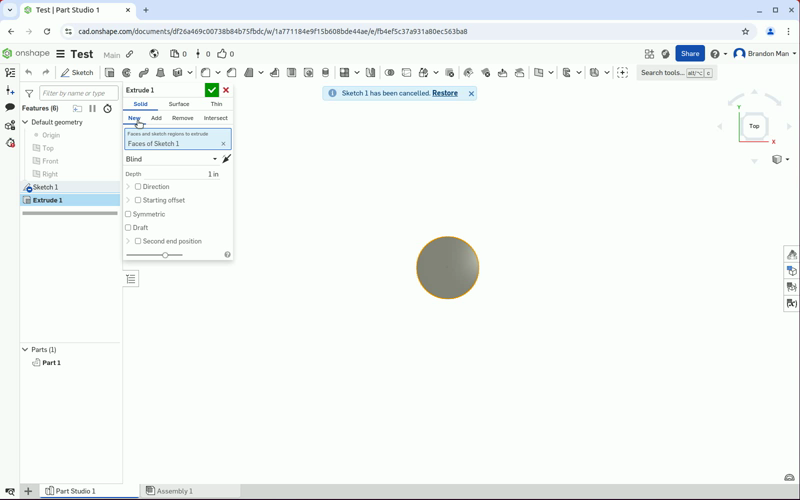
click(137, 120)
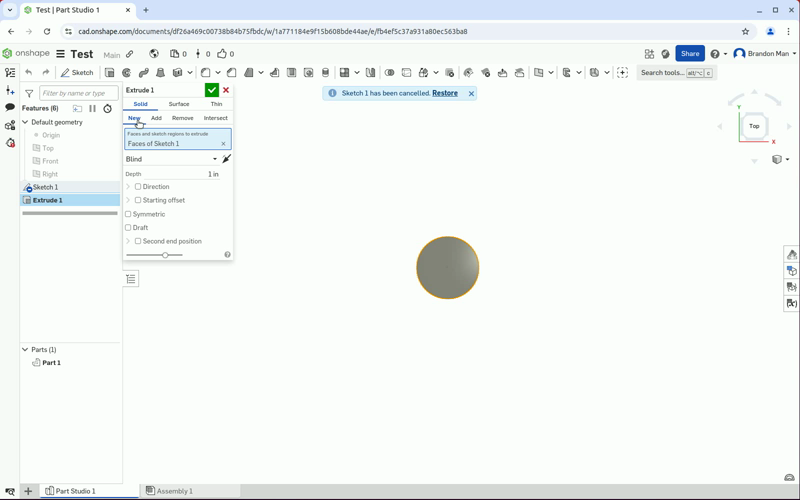
key(tab, 4)
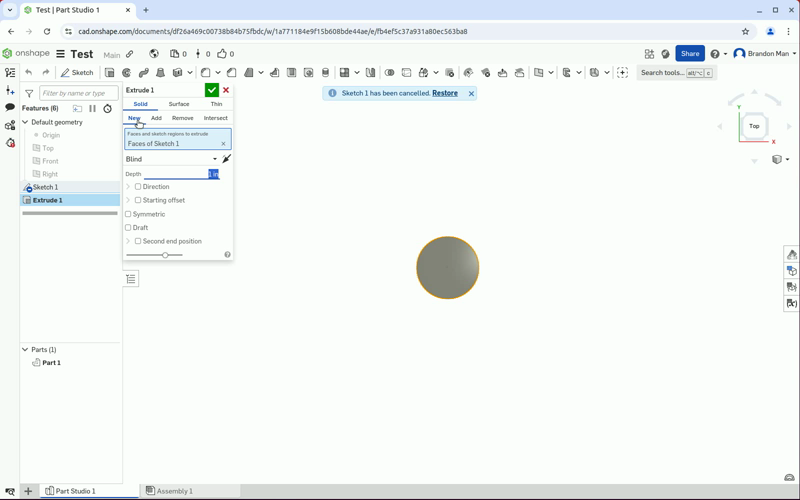
text(6.499)
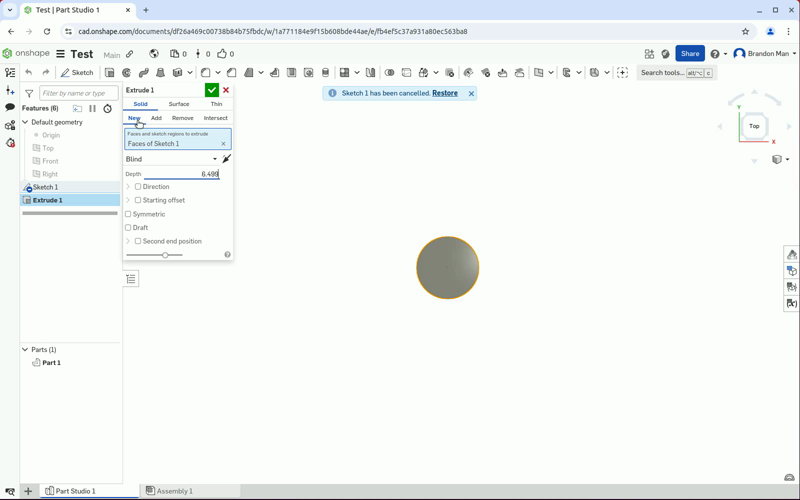
key(enter)
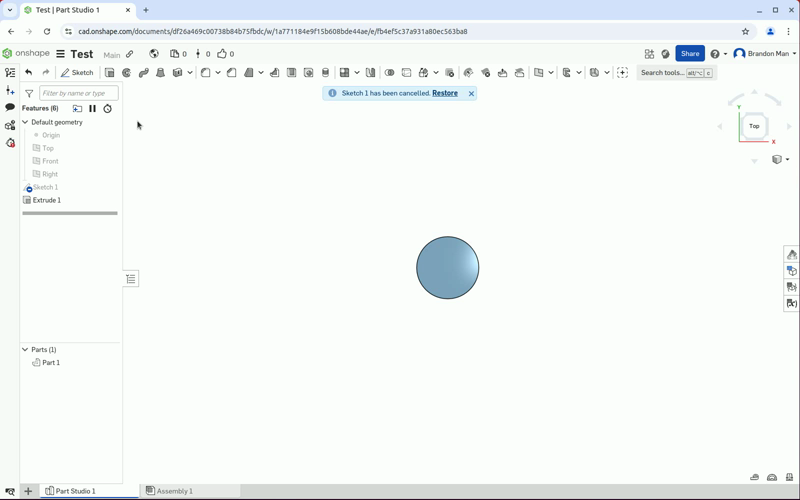
key(shift+h)
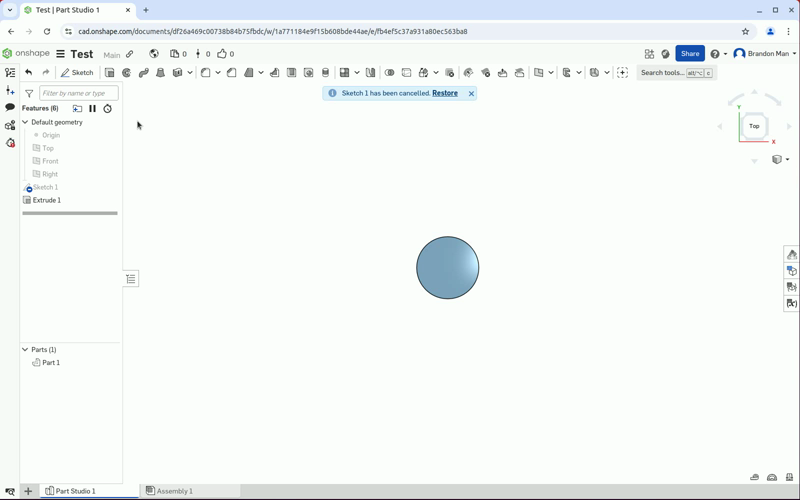
key(shift+h)
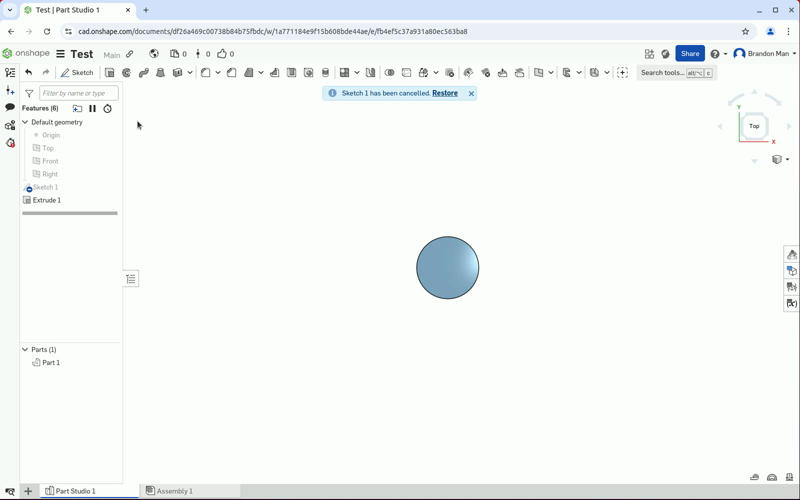
mouse_move(73, 189)
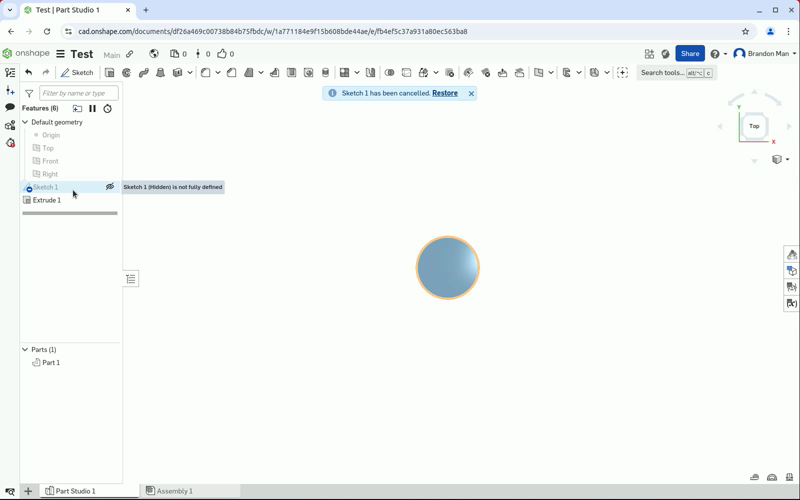
click(73, 189)
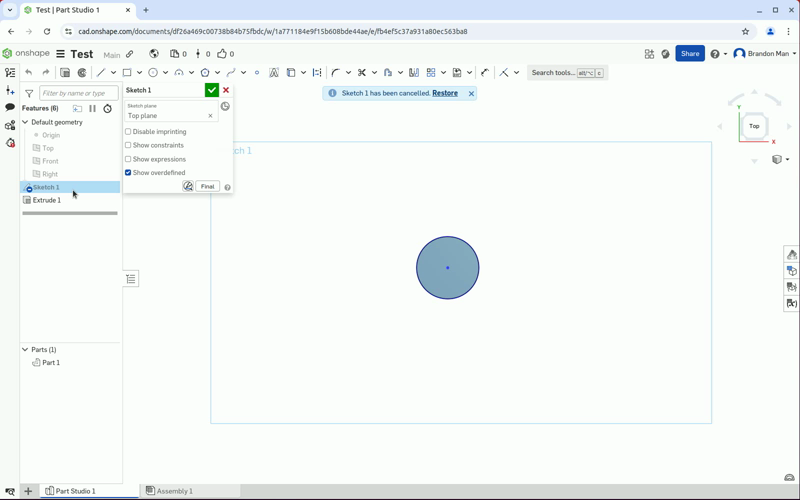
mouse_move(229, 92)
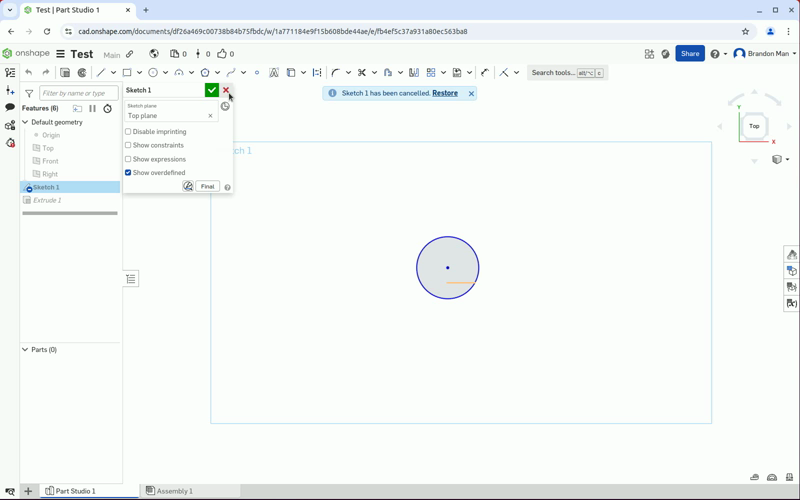
click(229, 92)
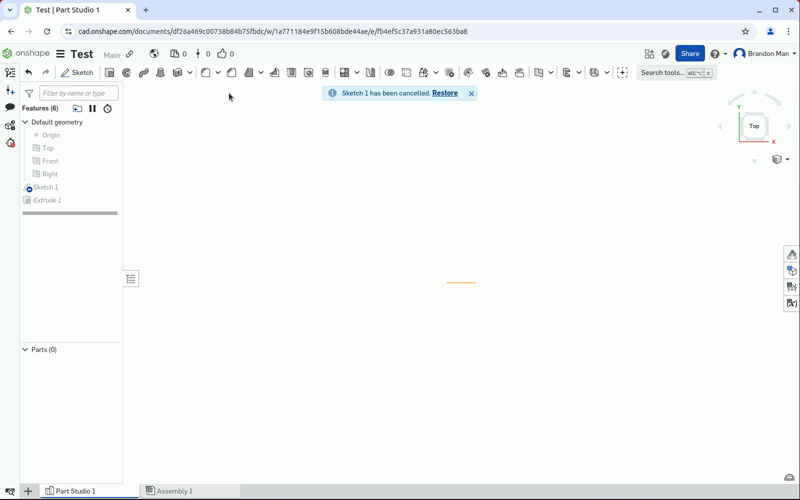
mouse_move(541, 75)
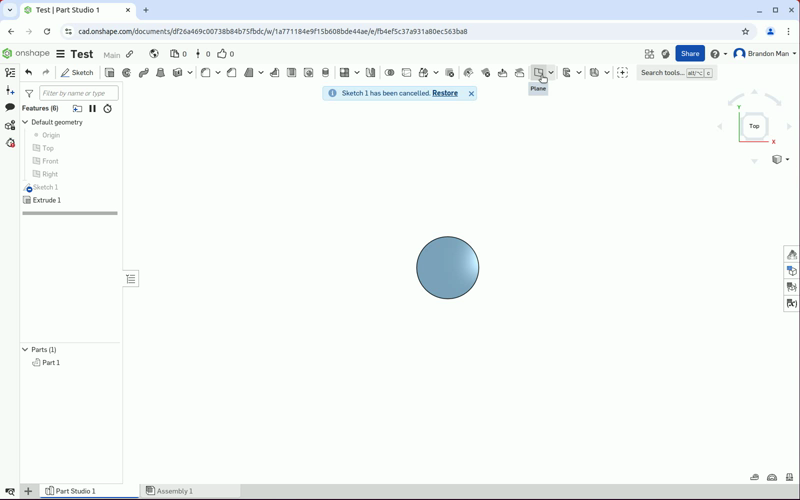
click(541, 75)
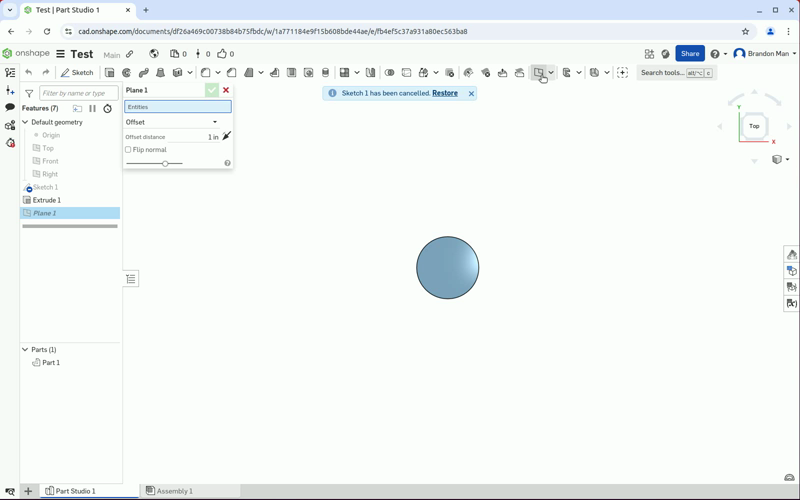
mouse_move(73, 150)
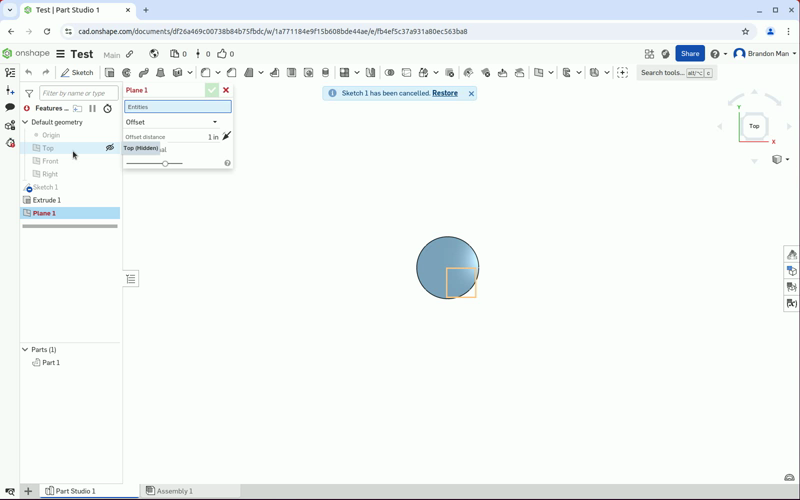
click(73, 150)
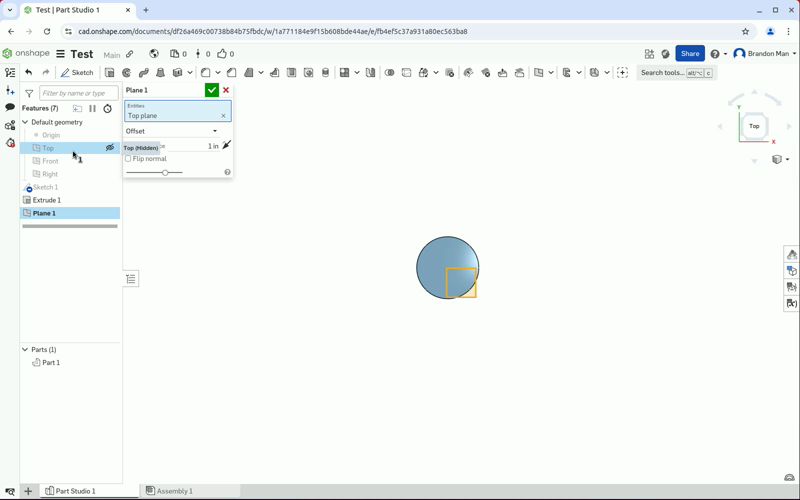
key(tab, 2)
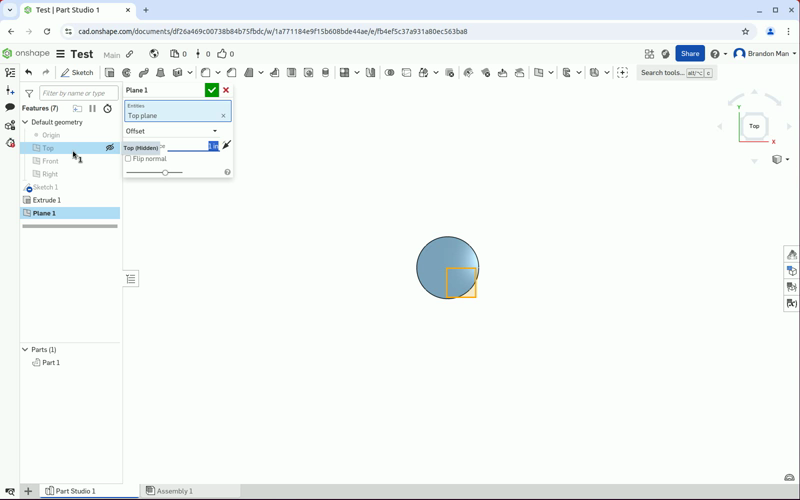
text(6.501)
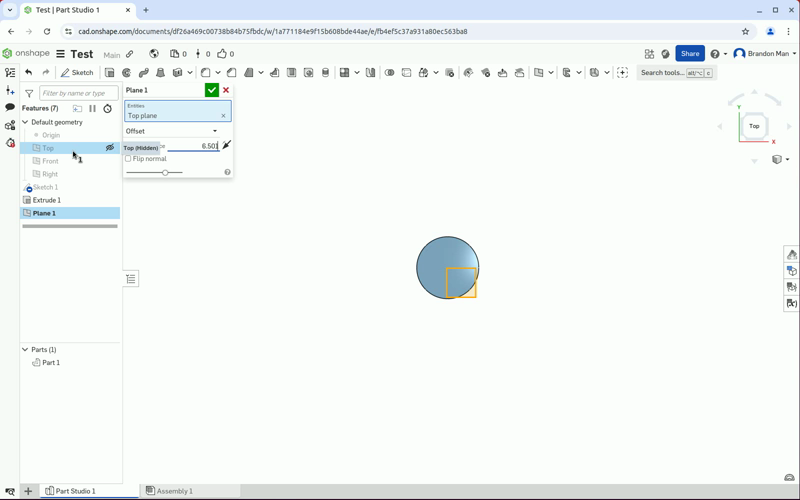
key(enter, 2)
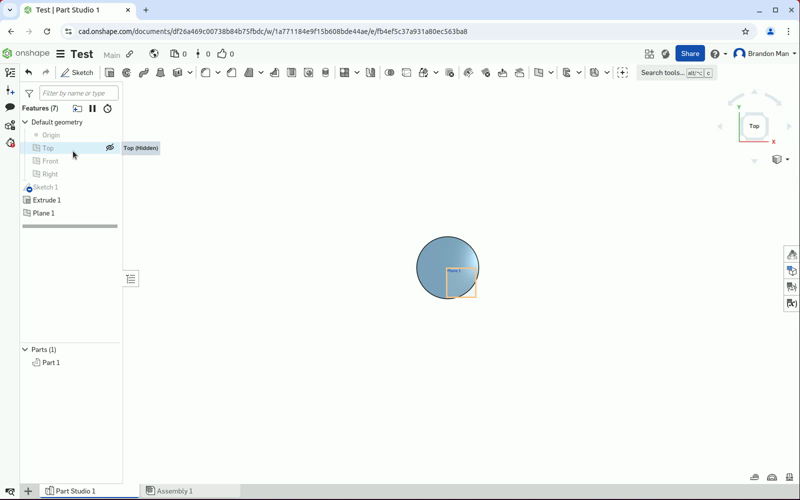
key(shift+s)
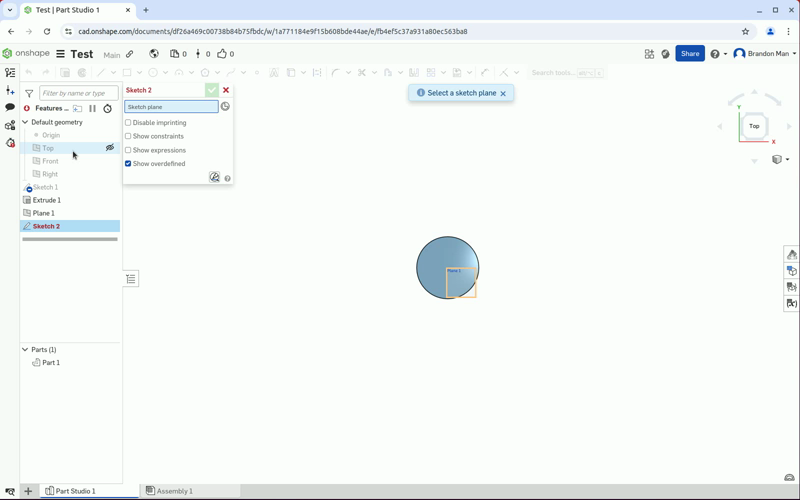
mouse_move(73, 215)
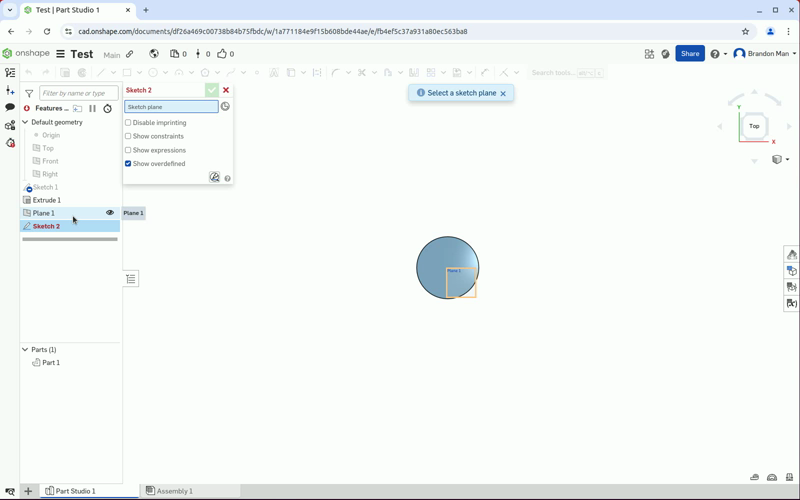
click(73, 215)
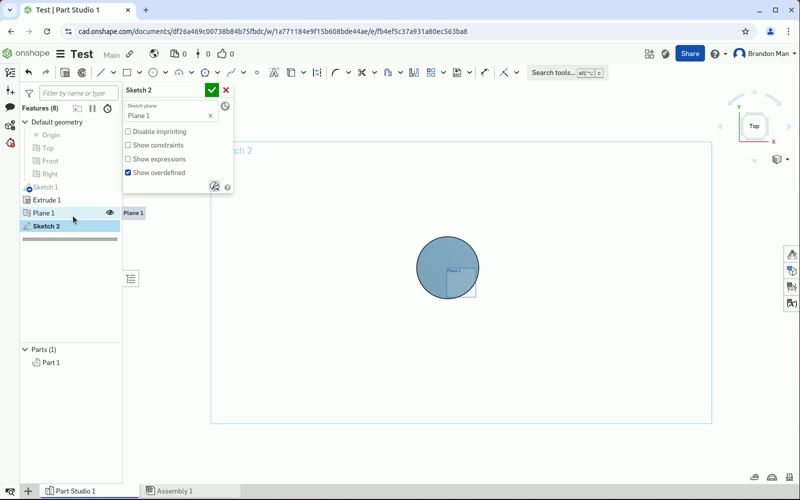
mouse_move(73, 352)
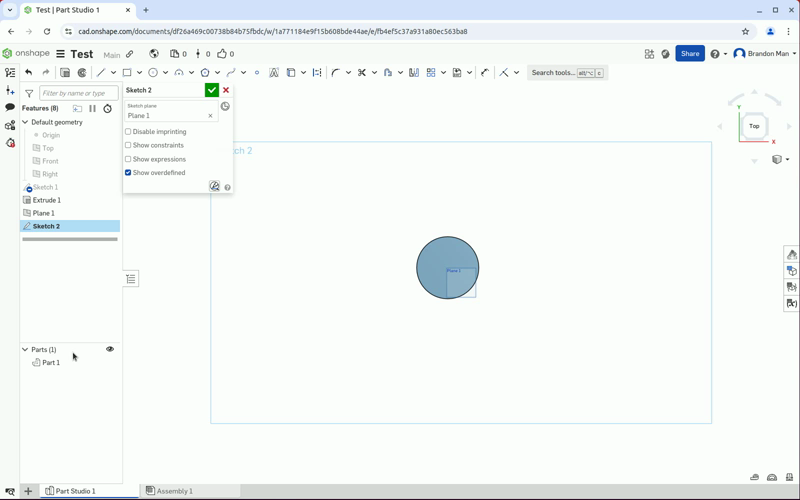
key(y)
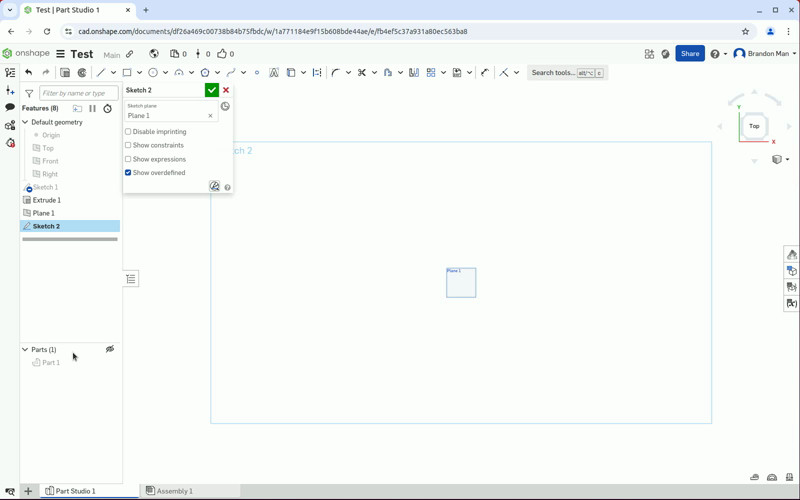
key(l)
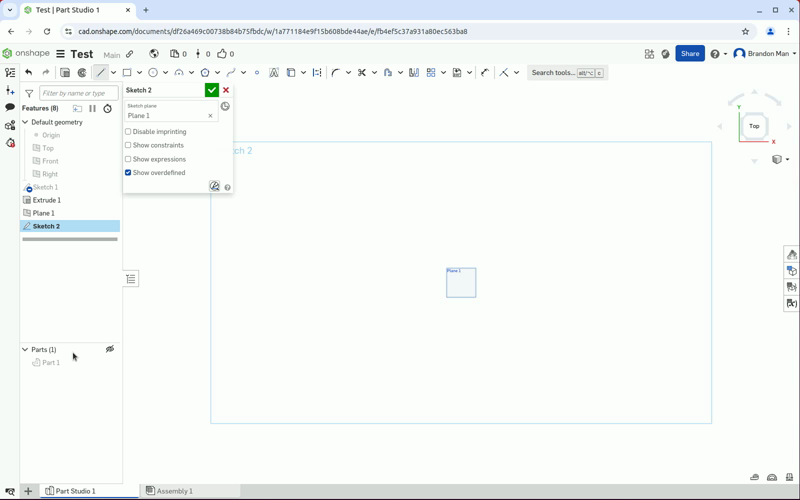
key_down(shift)
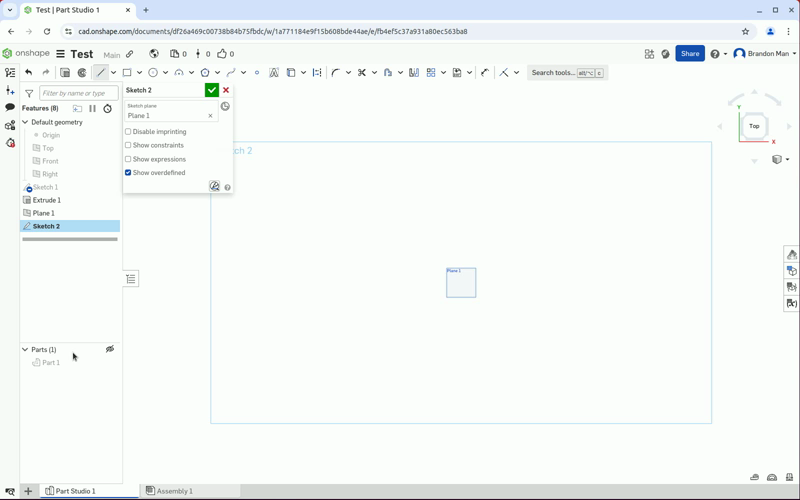
mouse_move(434, 278)
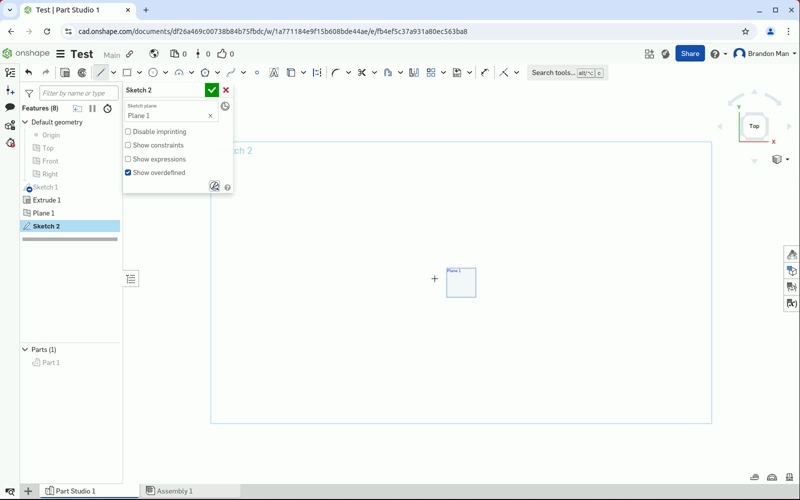
click(434, 278)
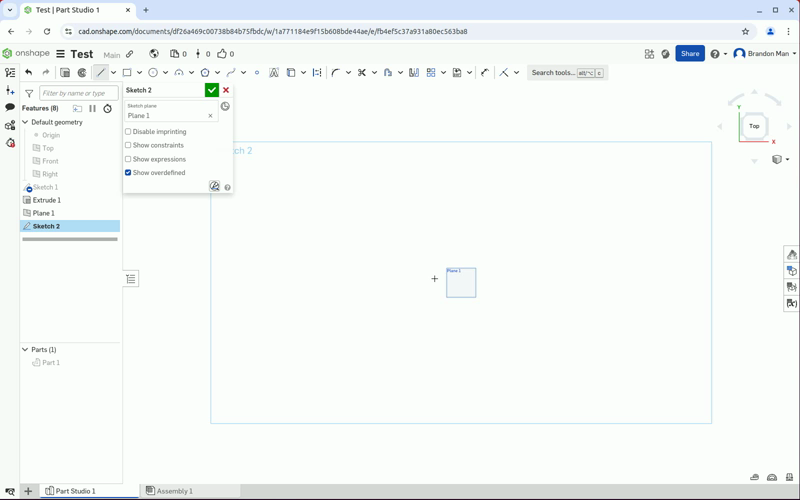
key_up(shift)
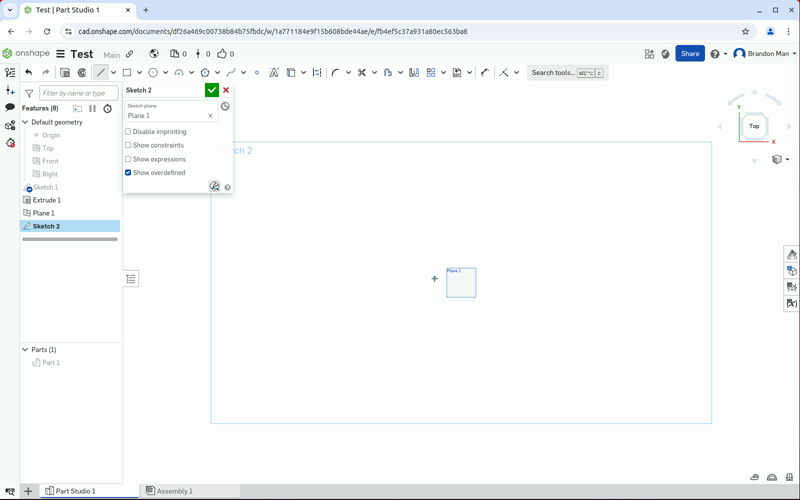
key_down(shift)
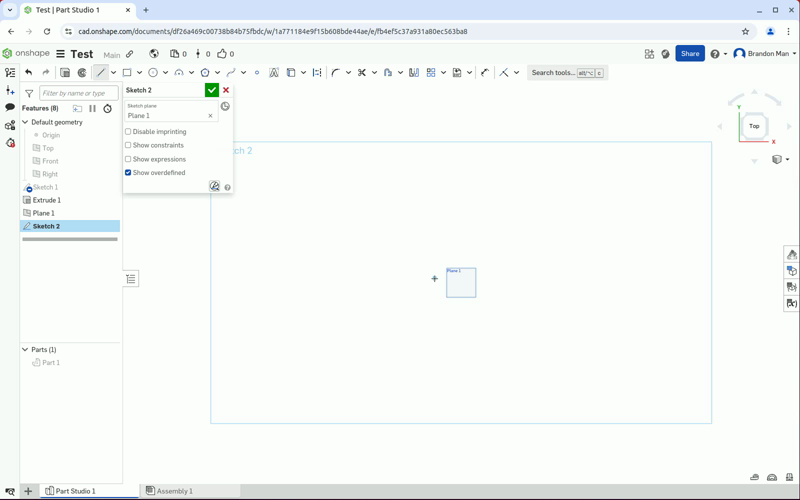
mouse_move(464, 278)
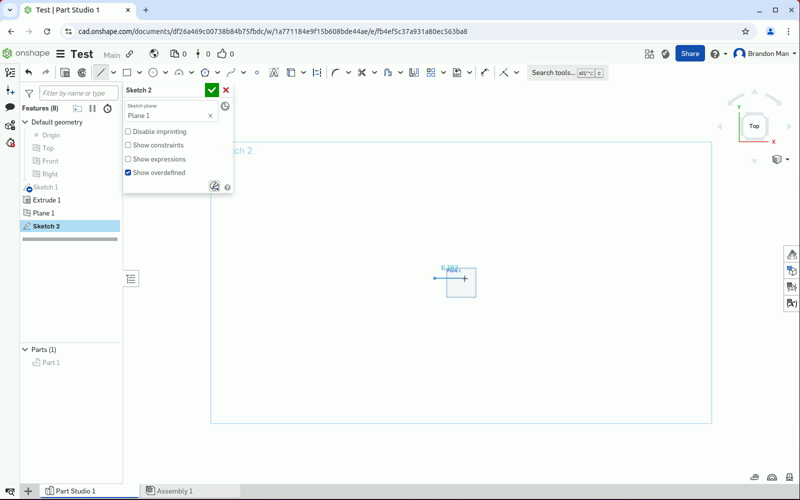
mouse_move(459, 278)
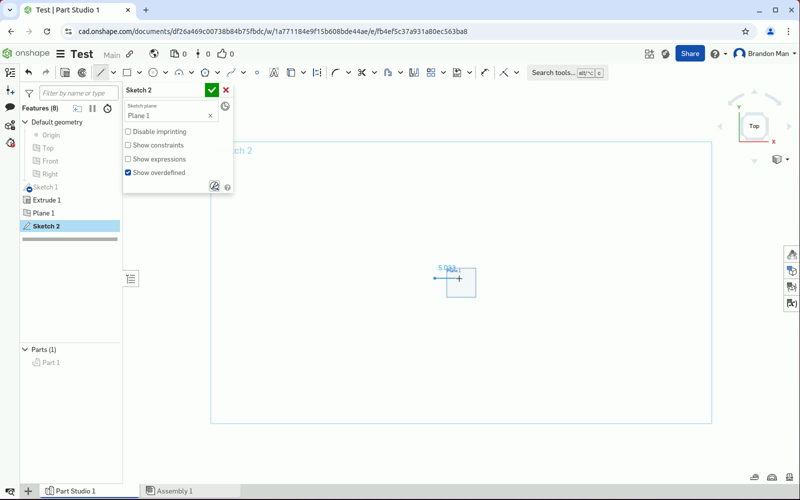
click(459, 278)
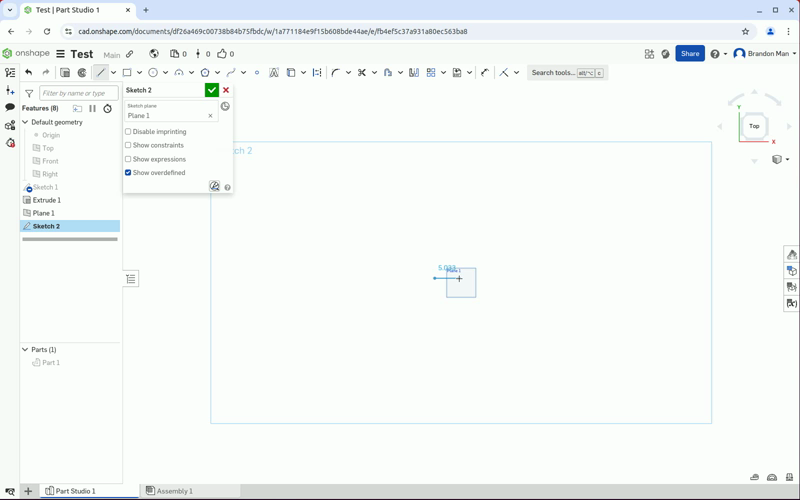
key_up(shift)
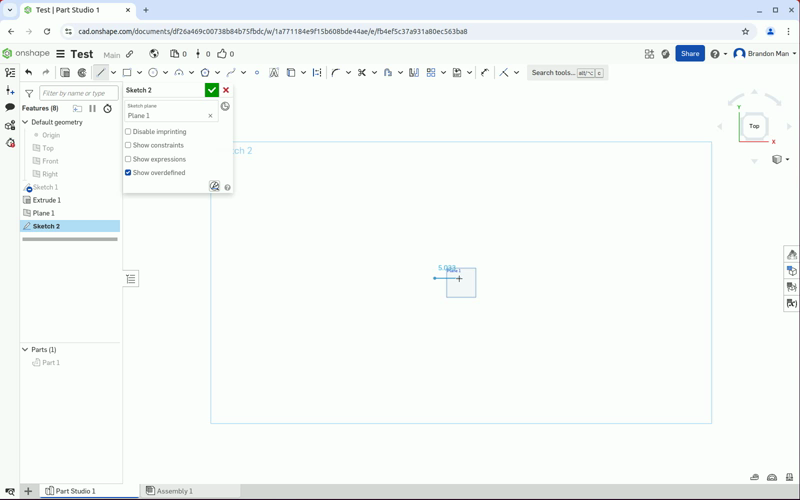
key_down(shift)
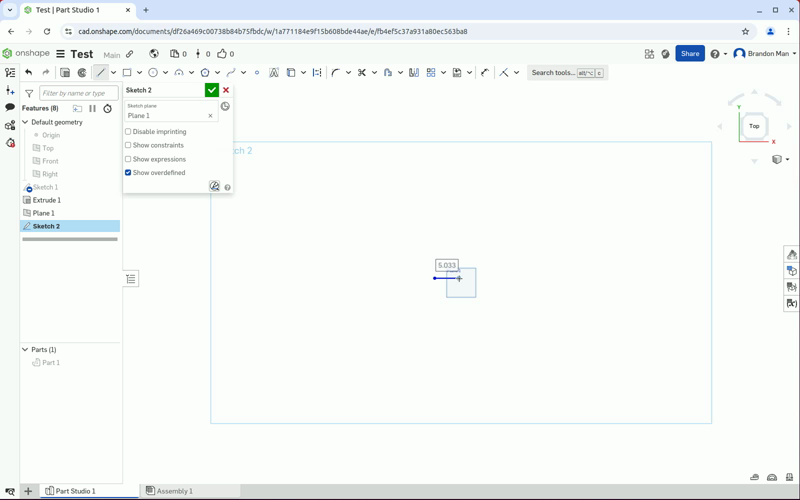
mouse_move(489, 278)
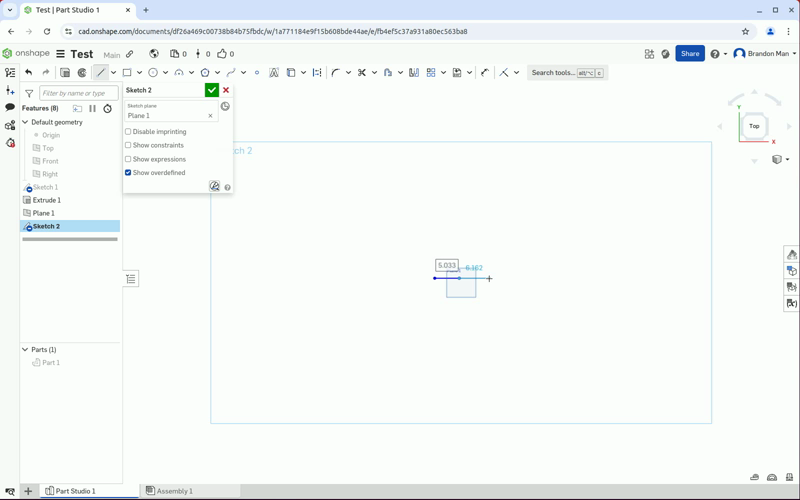
mouse_move(459, 258)
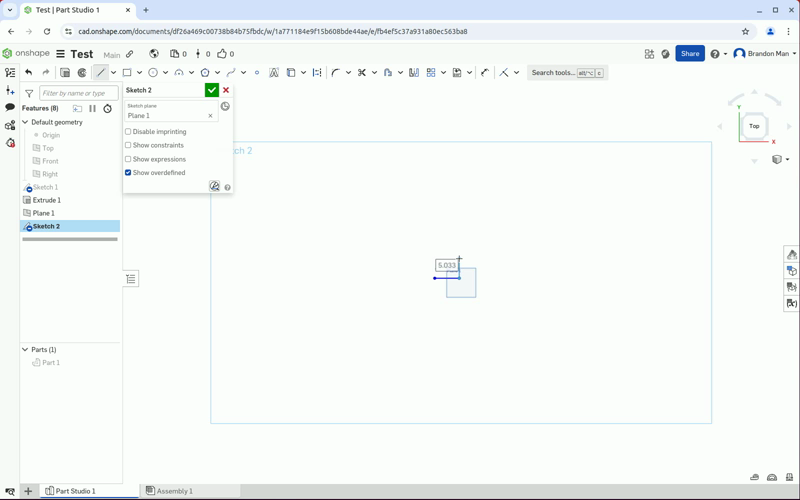
click(459, 258)
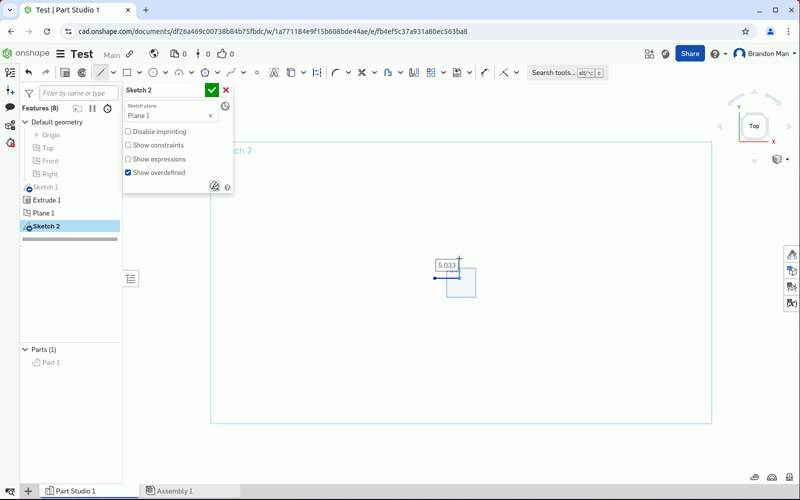
key_up(shift)
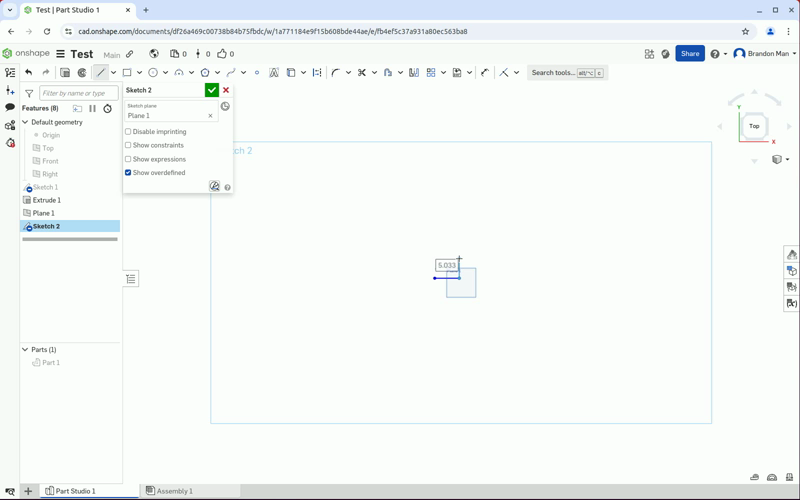
key_down(shift)
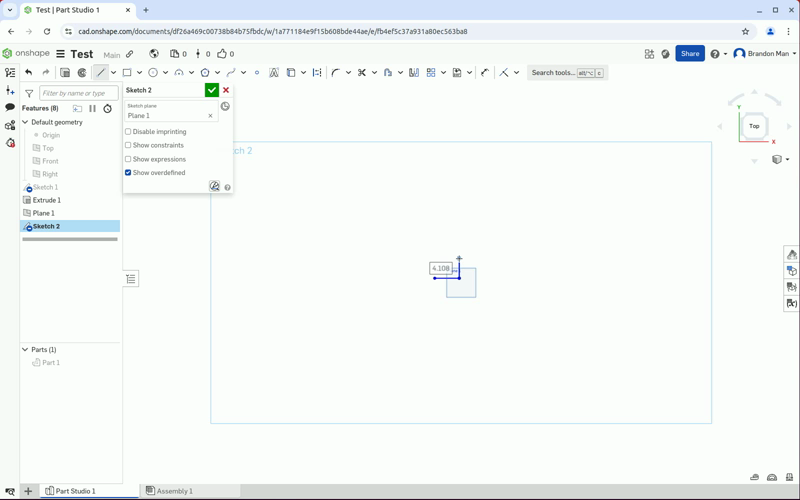
mouse_move(489, 258)
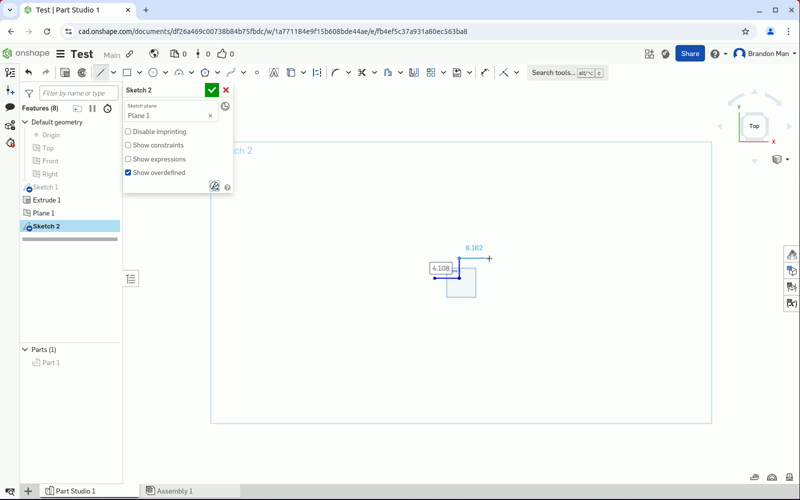
mouse_move(434, 258)
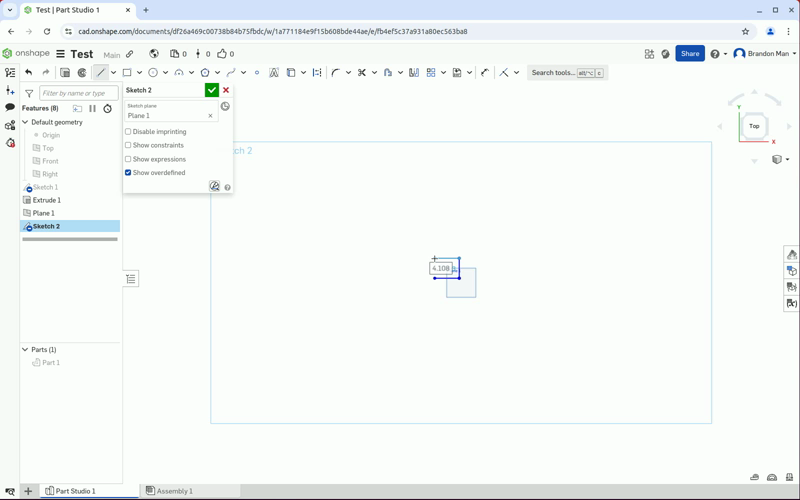
click(434, 258)
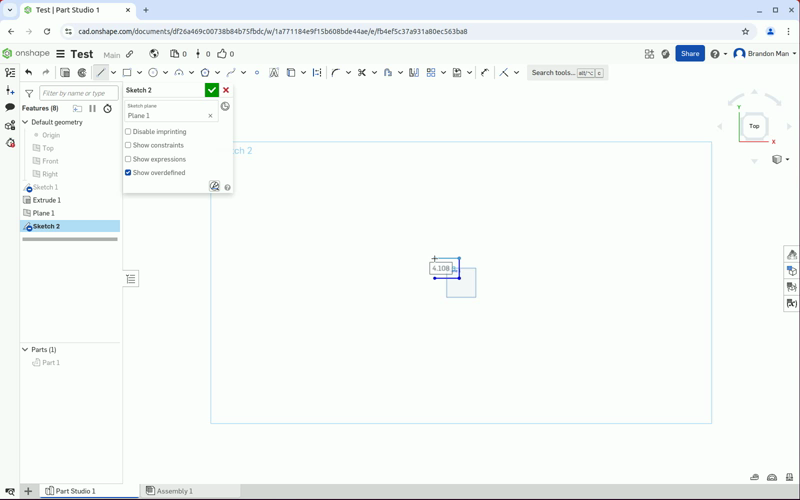
key_up(shift)
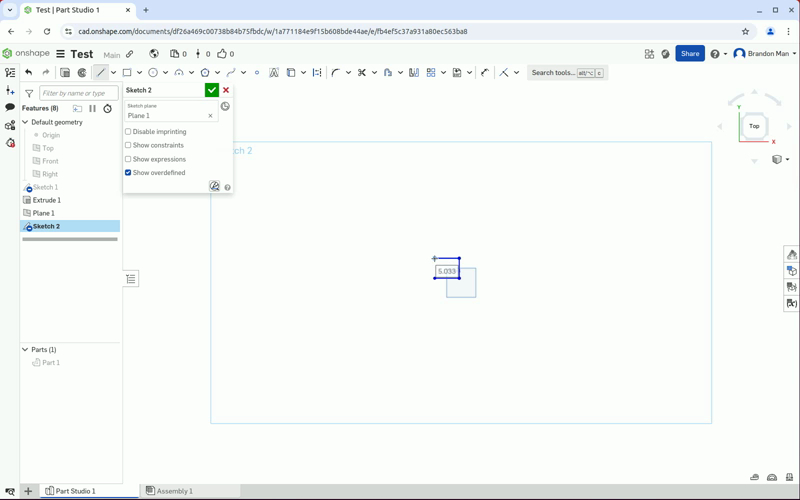
mouse_move(464, 258)
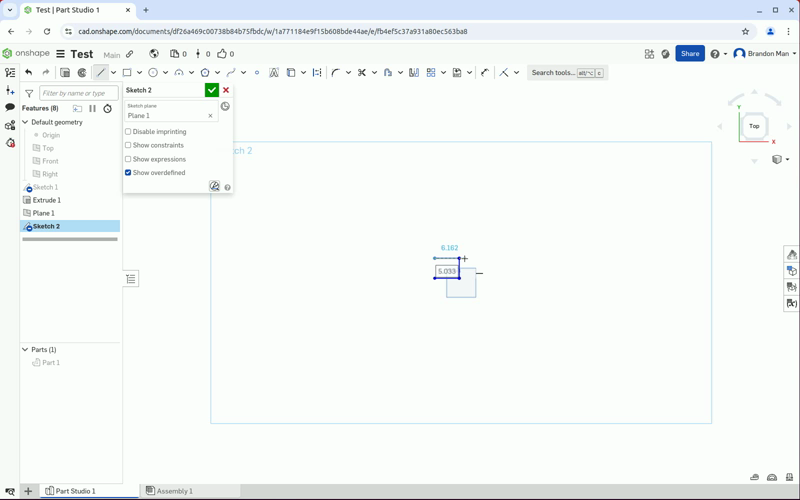
key_down(shift)
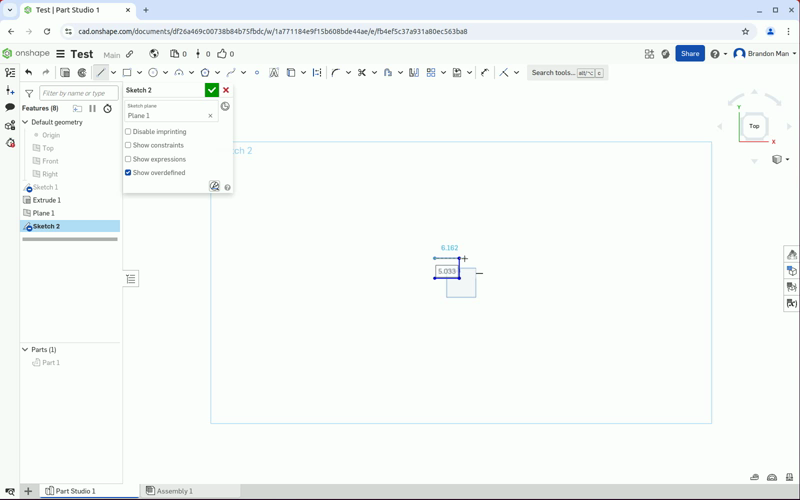
mouse_move(434, 278)
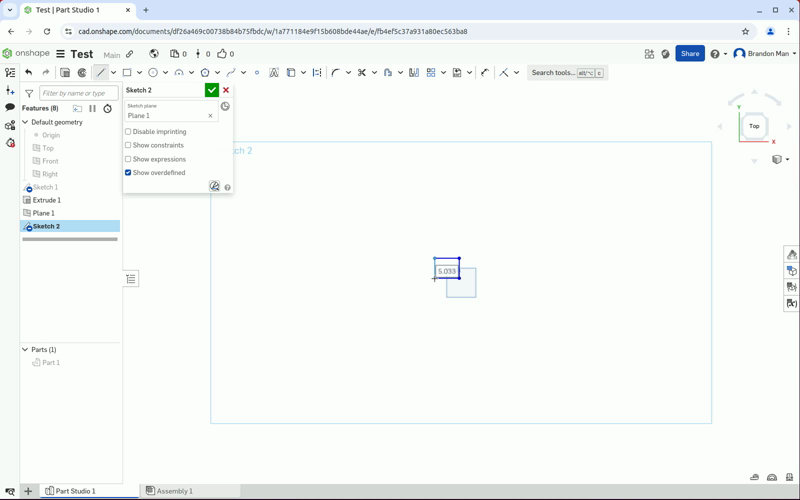
key_up(shift)
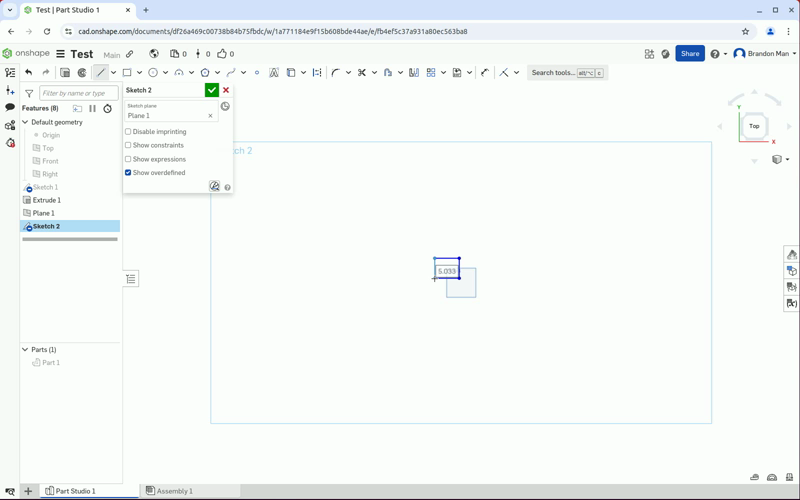
click(434, 278)
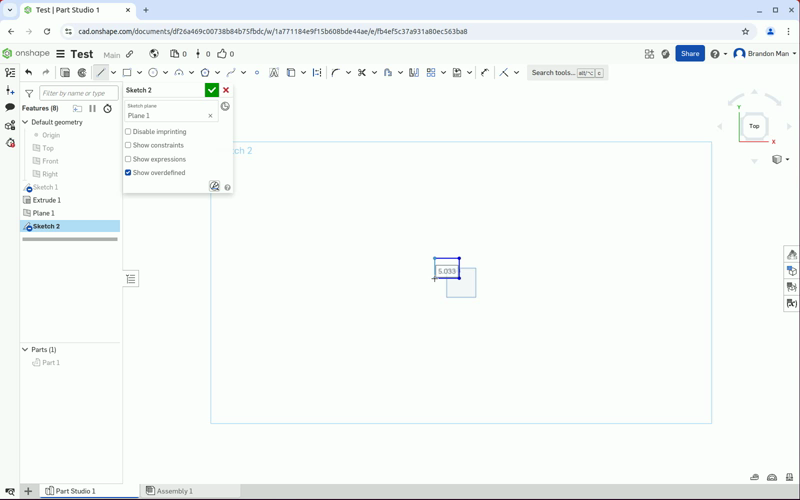
key(esc)
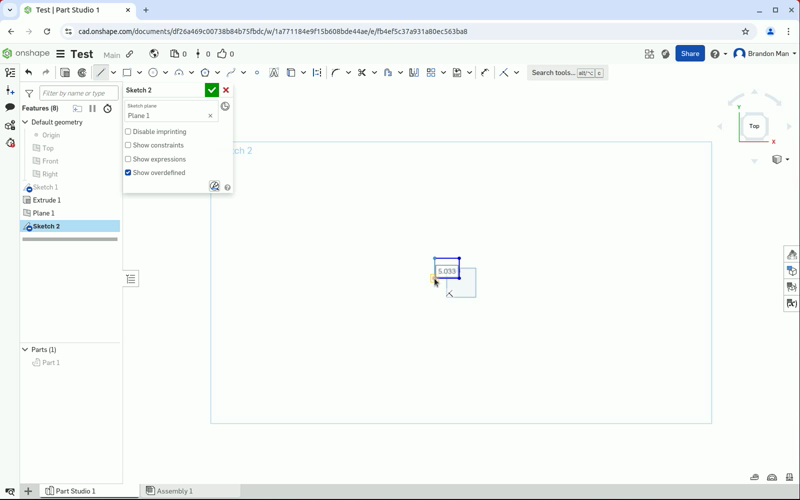
mouse_move(448, 268)
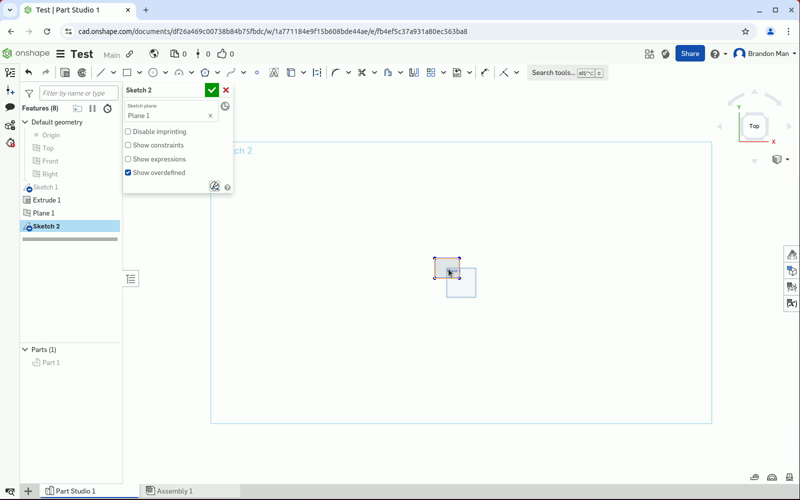
scroll(6)
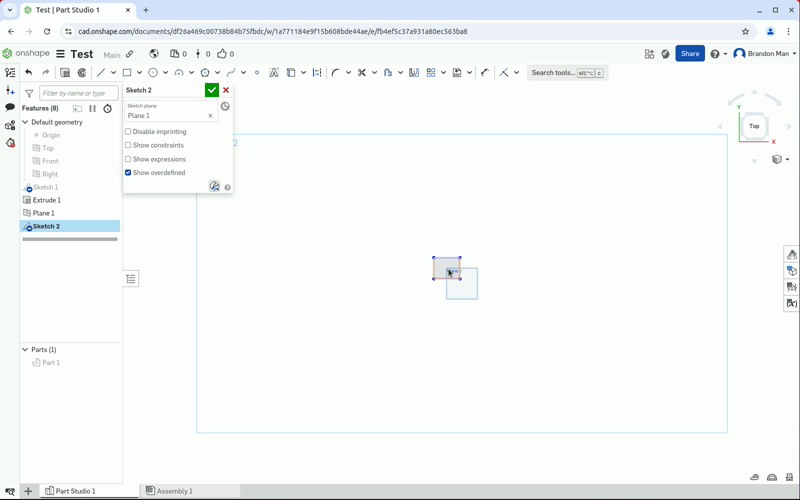
scroll(6)
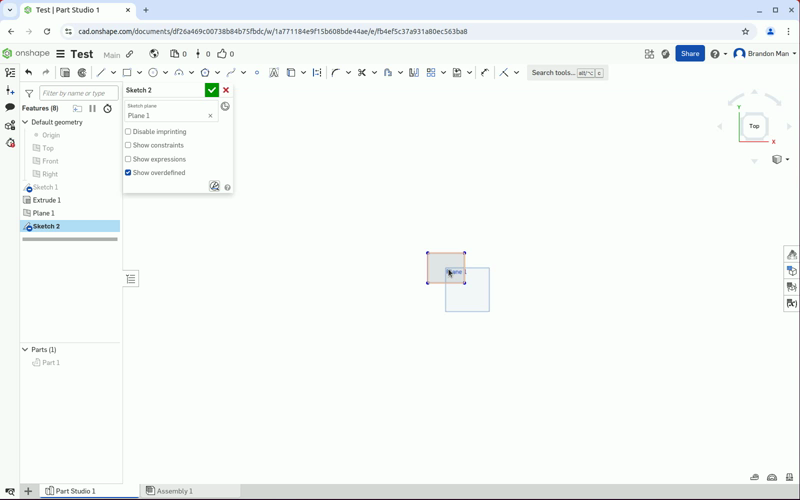
scroll(6)
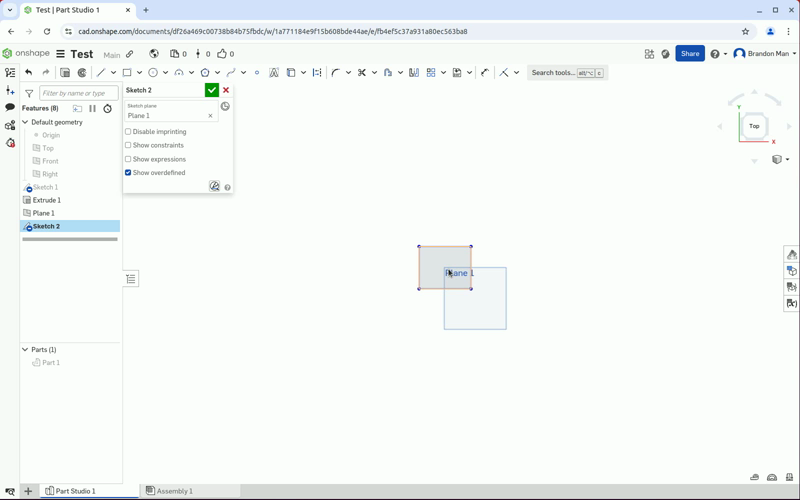
scroll(6)
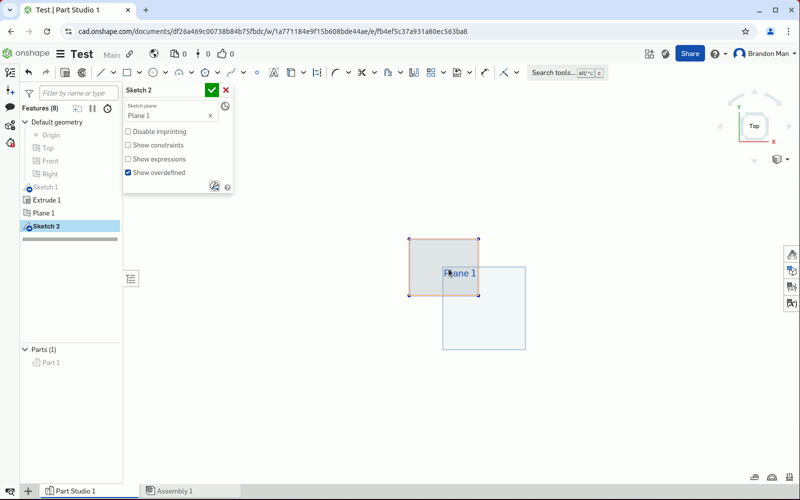
scroll(6)
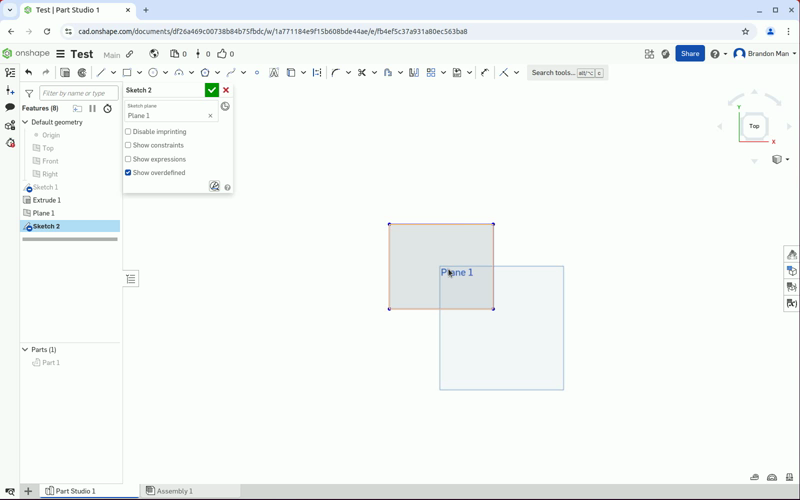
scroll(6)
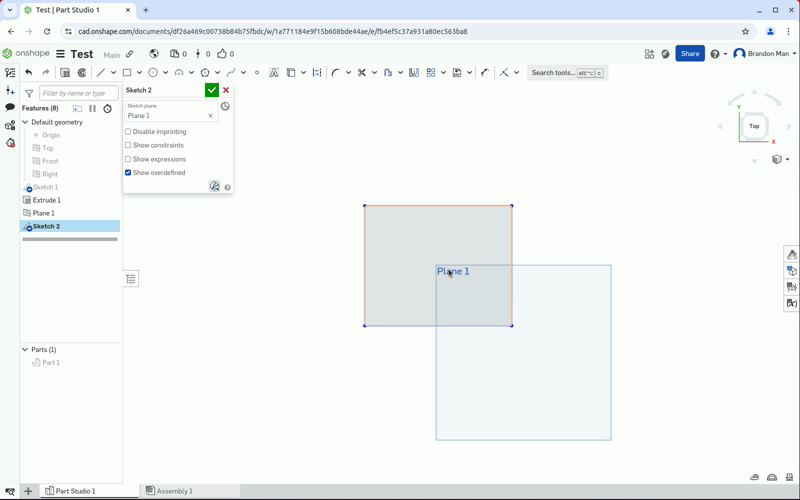
scroll(6)
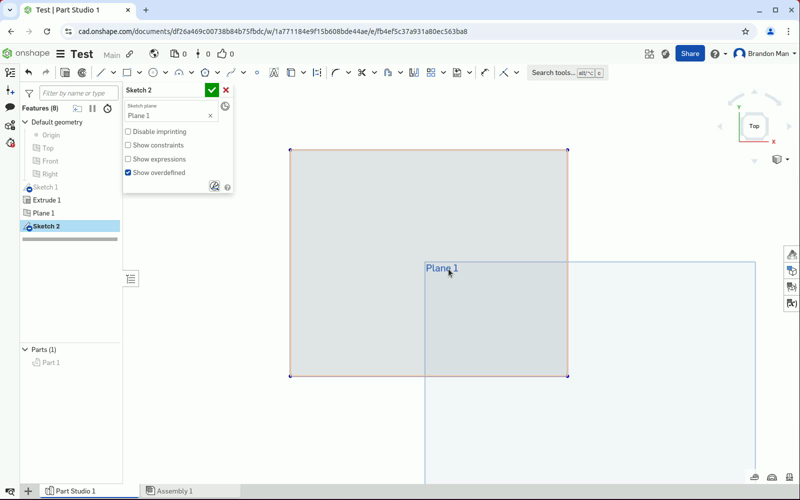
click(448, 268)
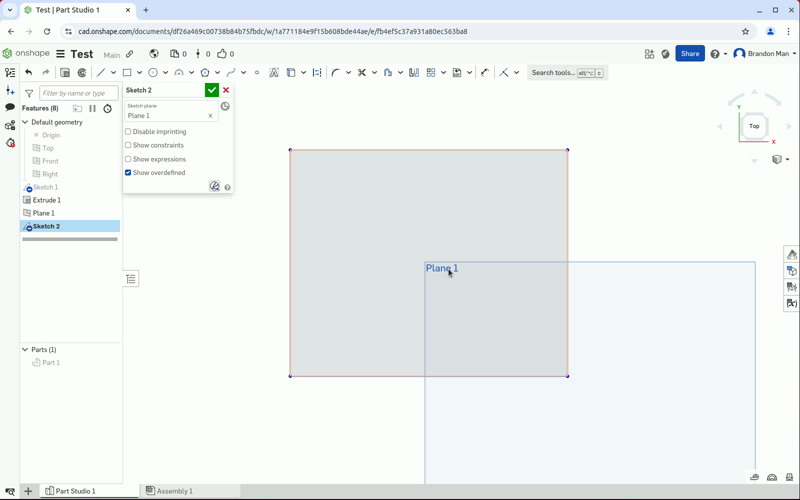
scroll(-6)
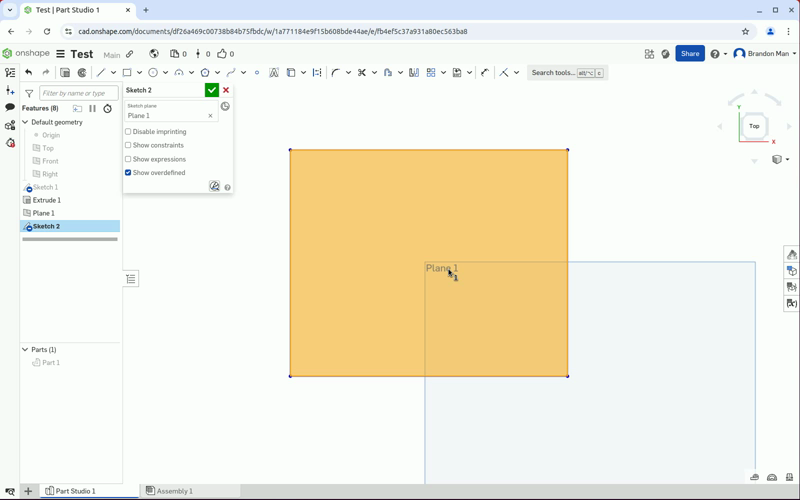
scroll(-6)
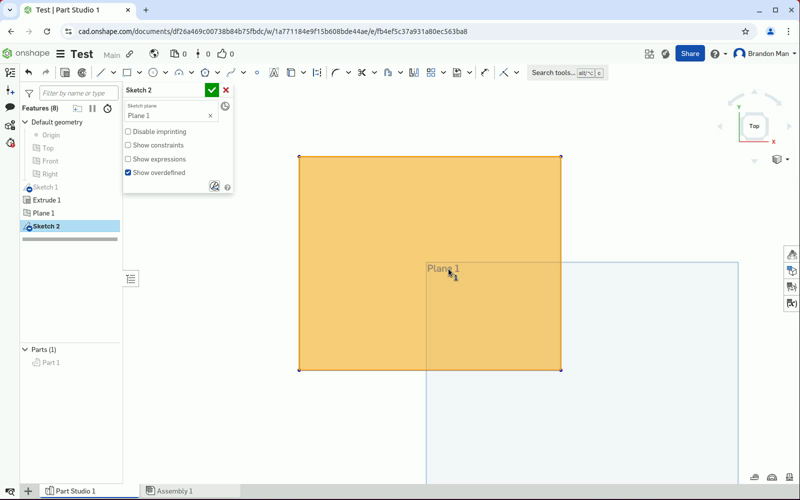
scroll(-6)
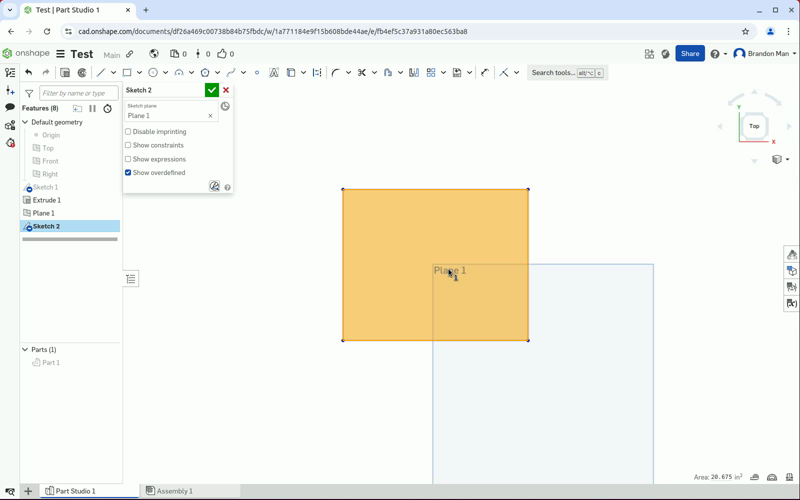
scroll(-6)
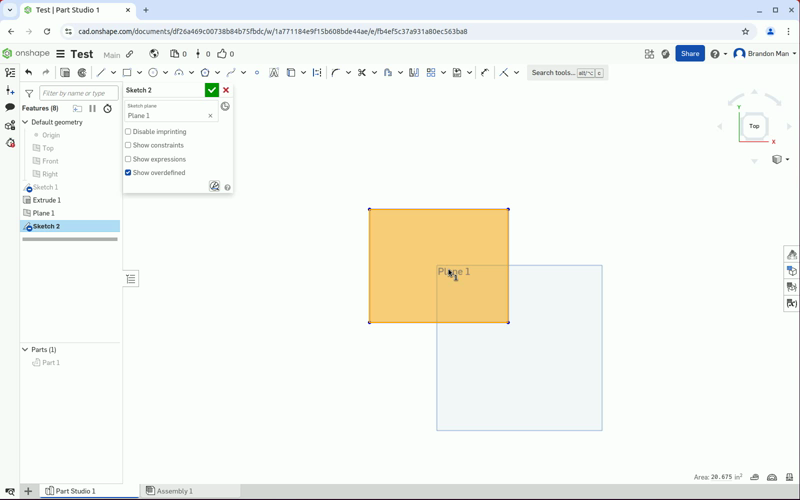
scroll(-6)
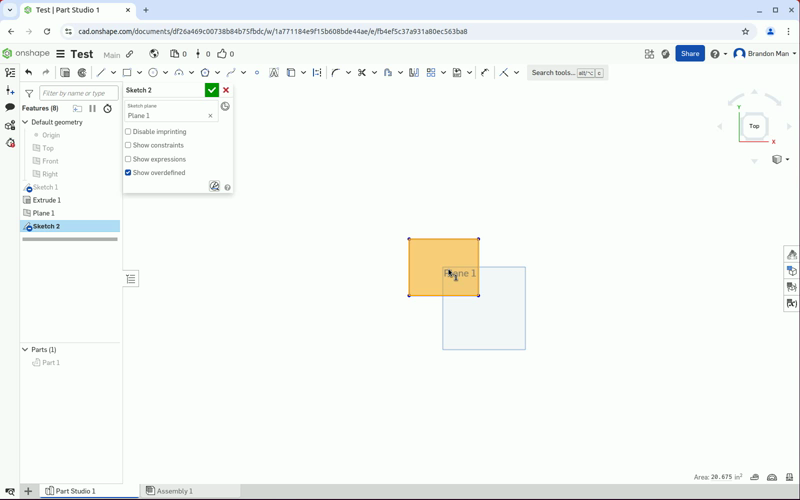
scroll(-6)
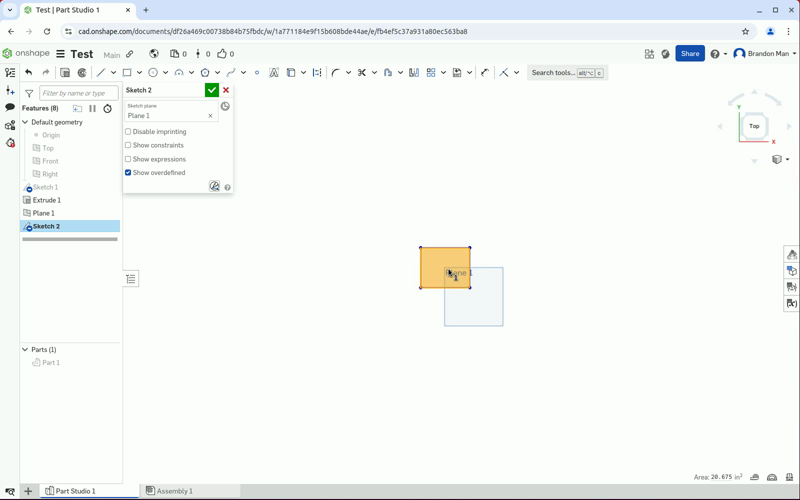
scroll(-6)
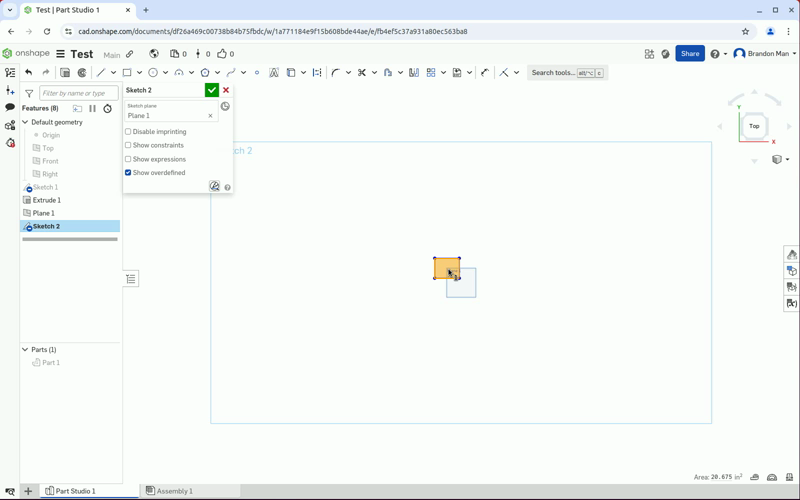
mouse_move(73, 352)
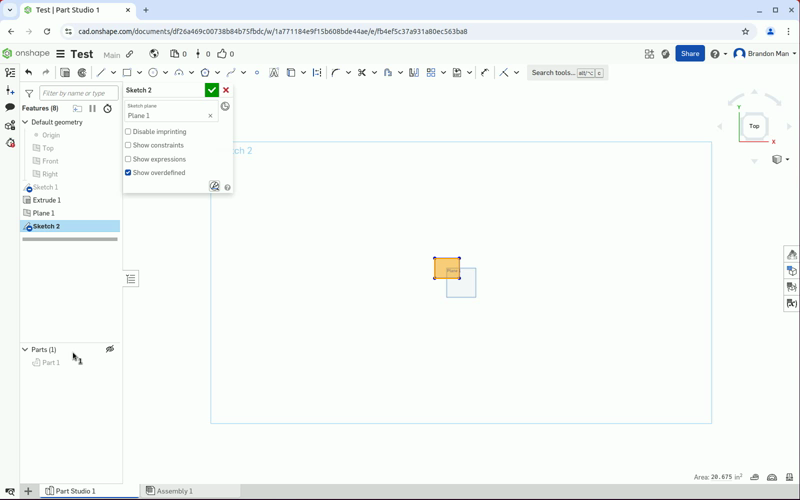
key(shift+y)
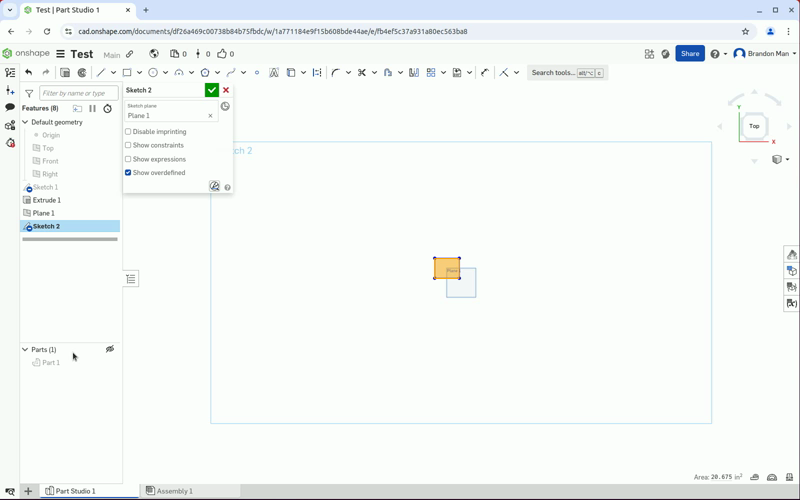
key(shift+e)
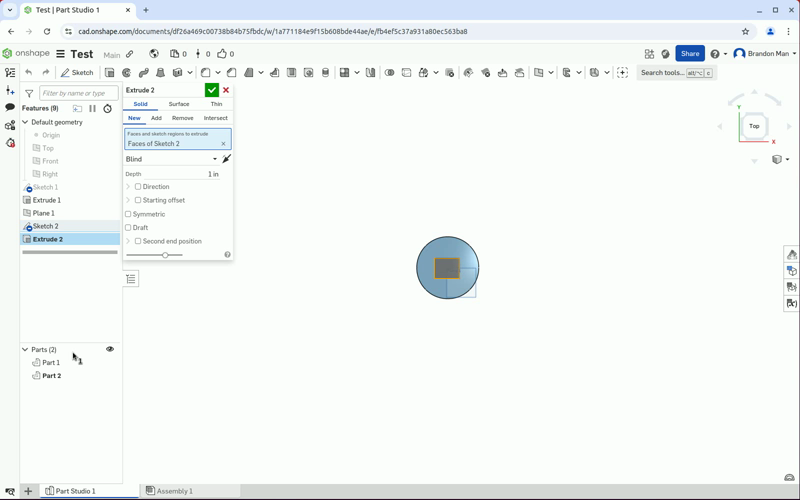
mouse_move(143, 106)
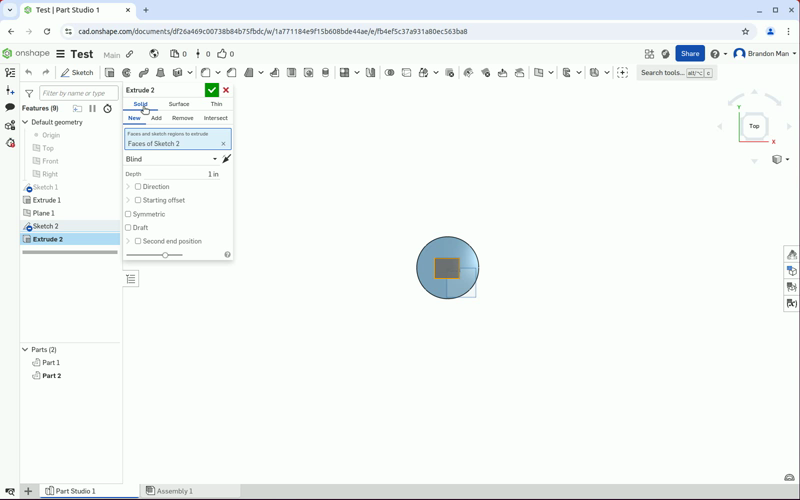
click(143, 106)
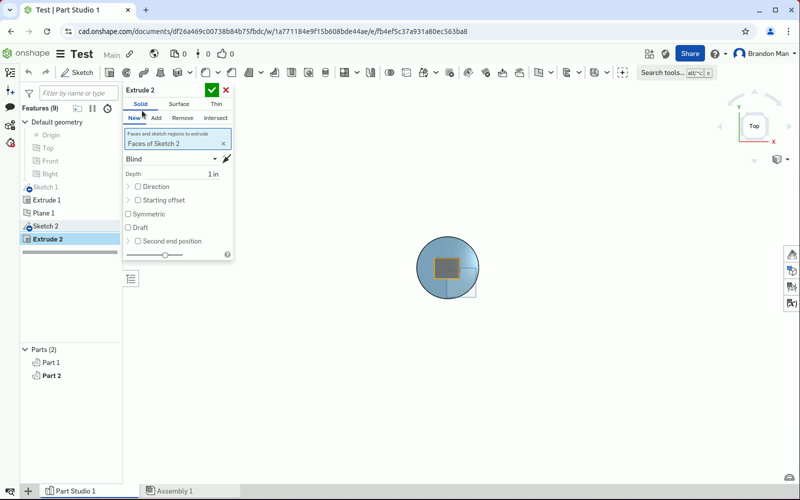
mouse_move(137, 120)
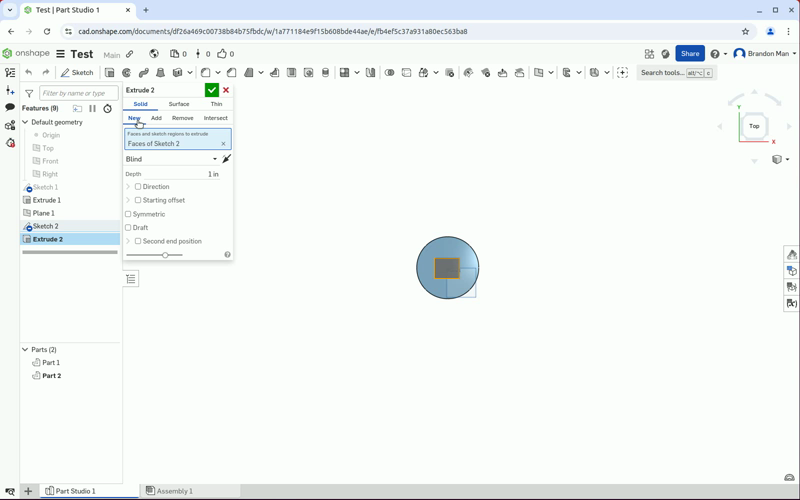
click(137, 120)
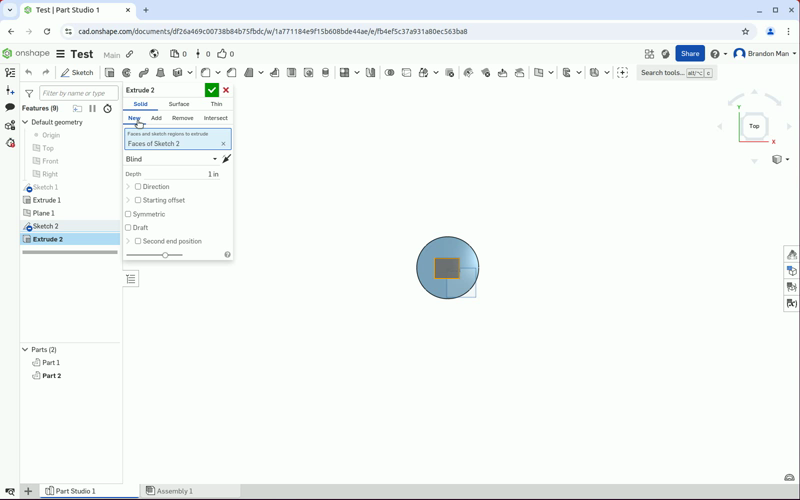
key(tab, 4)
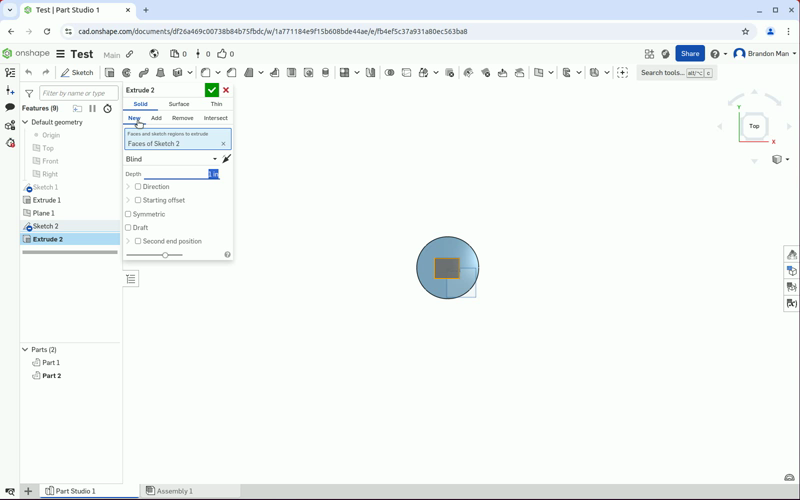
text(8.184)
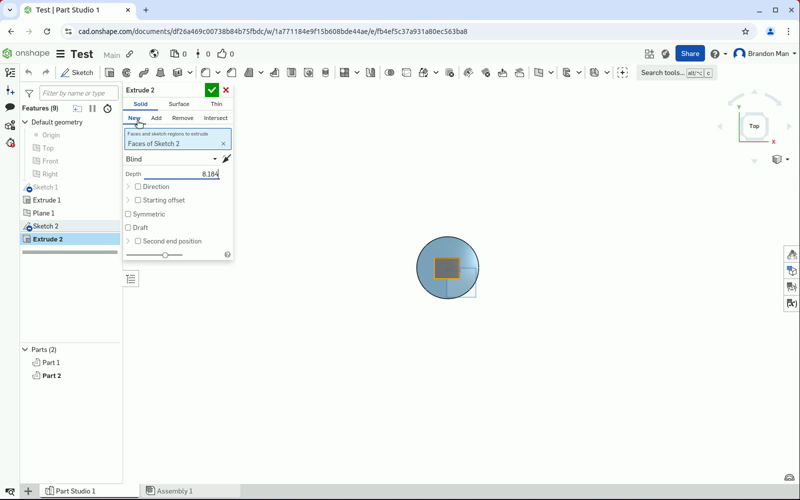
key(enter)
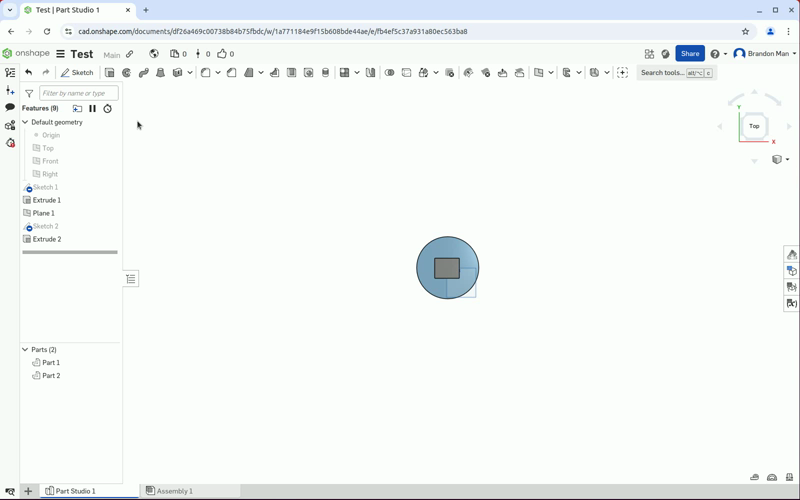
key(shift+h)
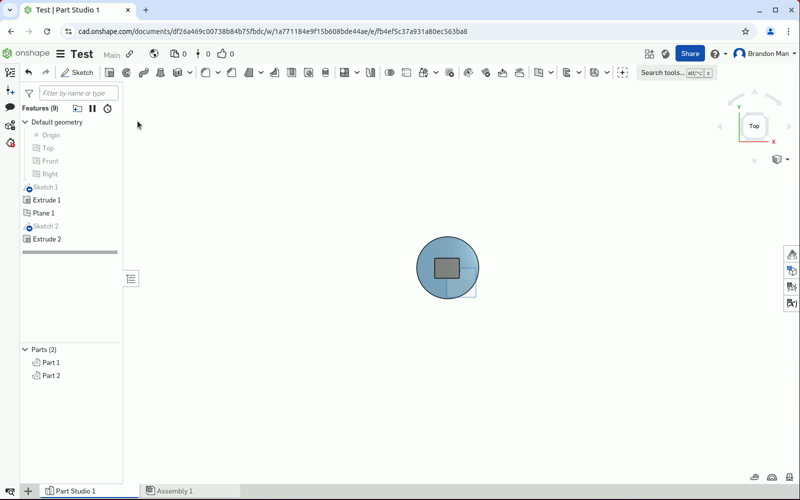
key(shift+h)
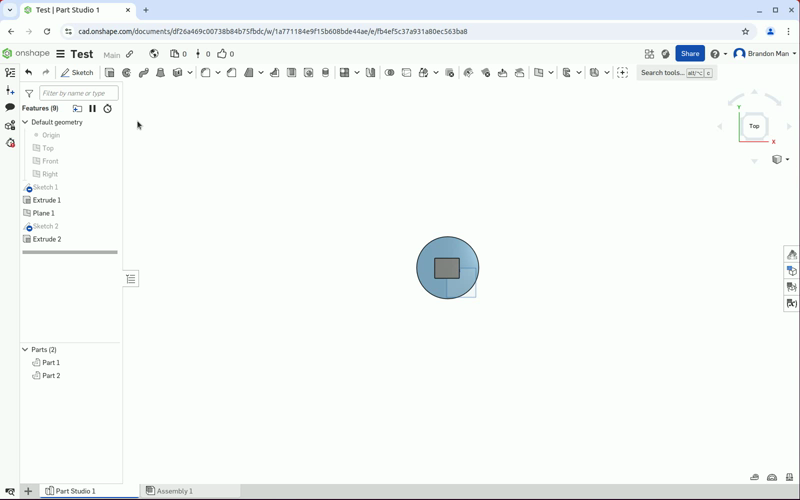
mouse_move(73, 189)
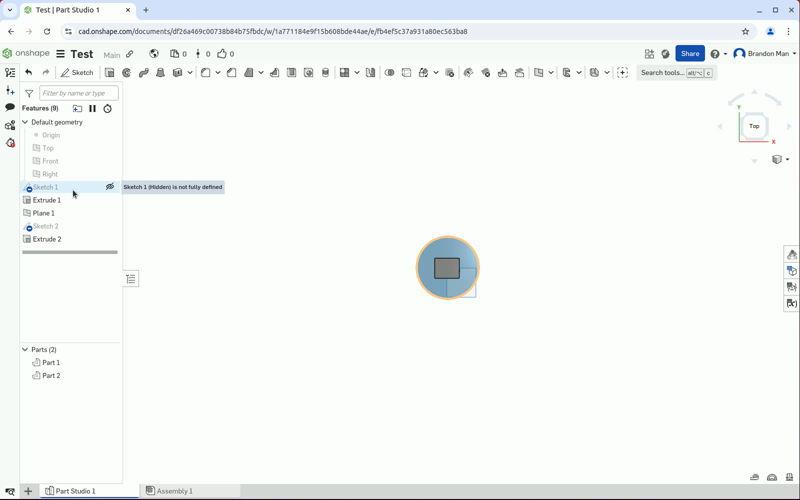
click(73, 189)
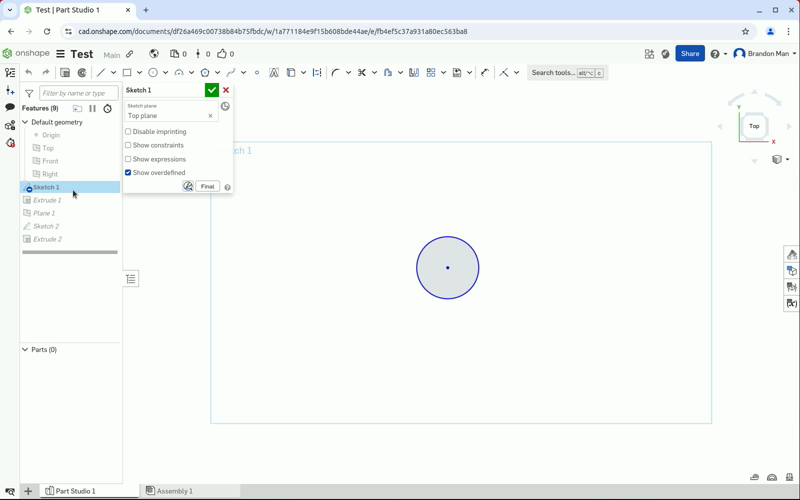
mouse_move(229, 92)
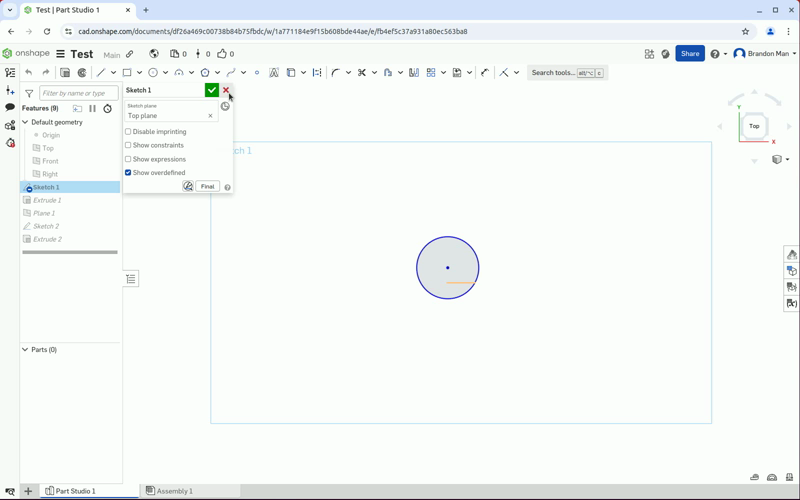
click(229, 92)
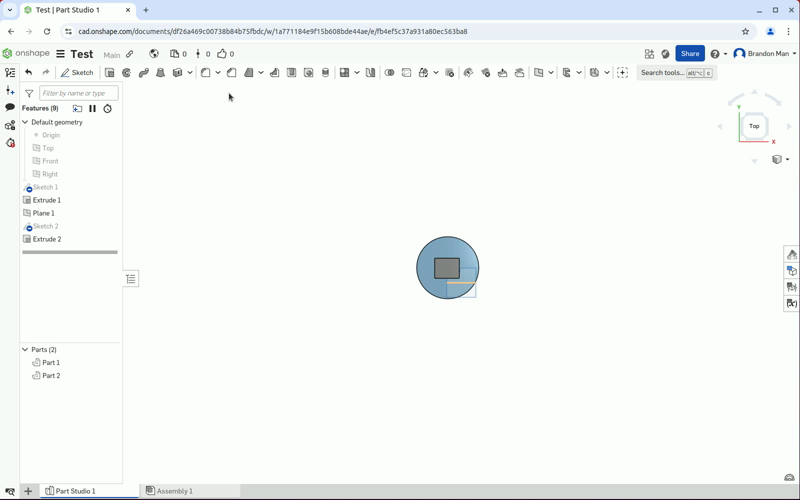
mouse_move(73, 352)
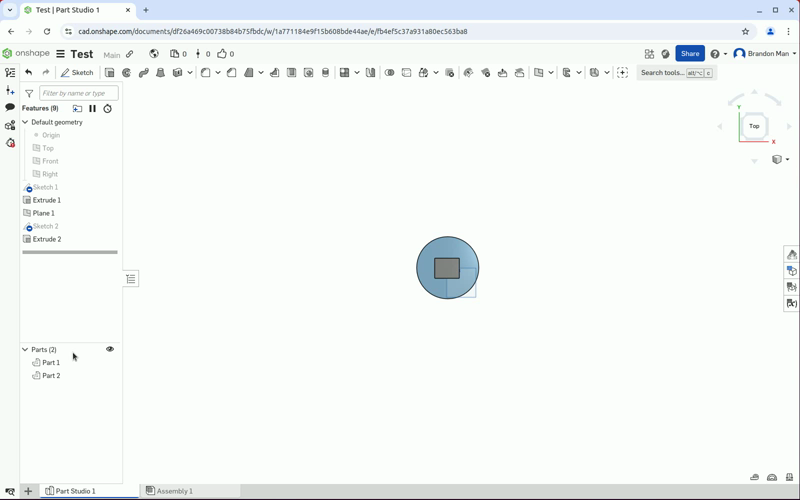
key(y)
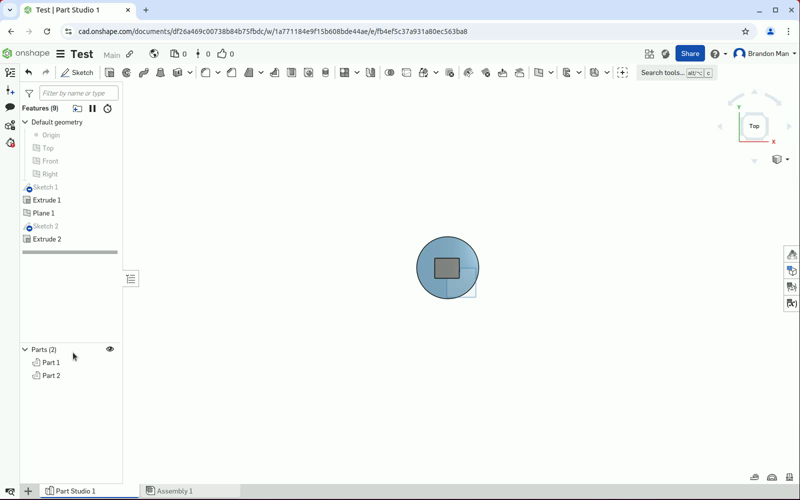
key(shift+p)
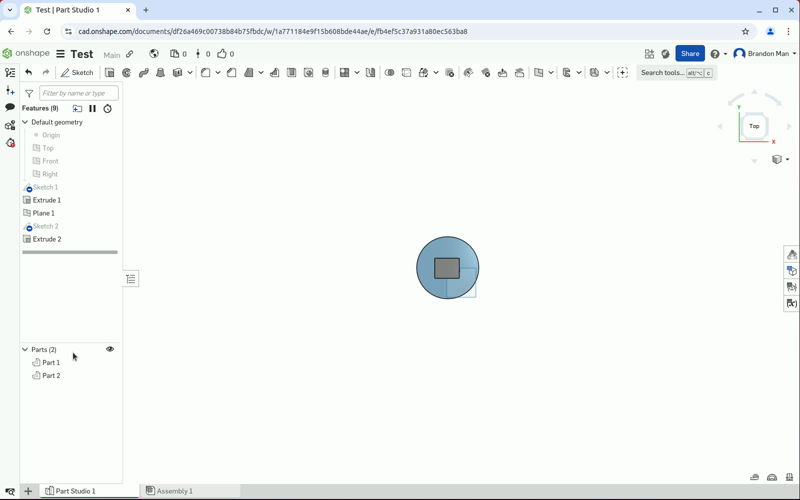
key(space)
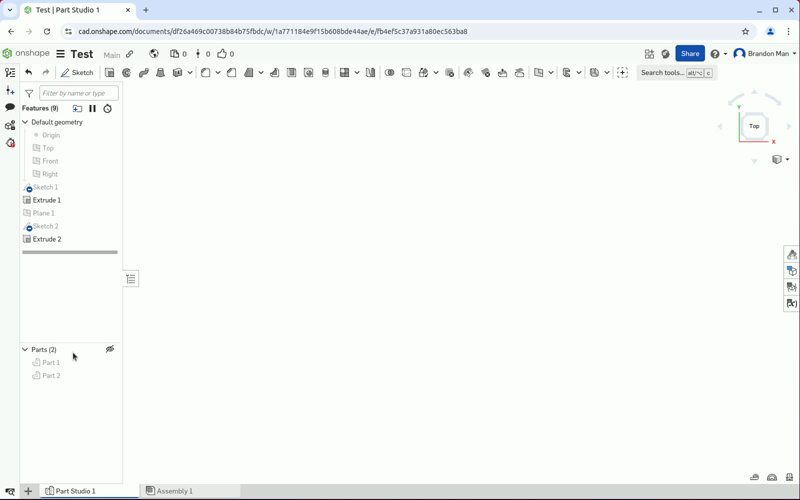
key_down(shift)
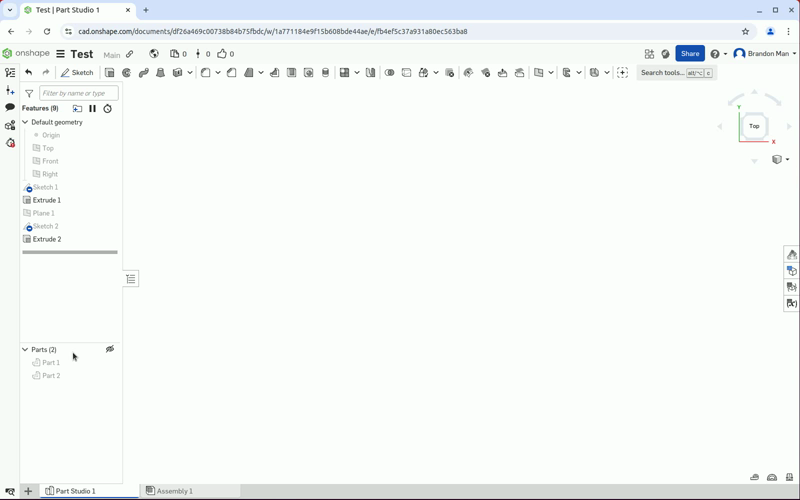
key(up)
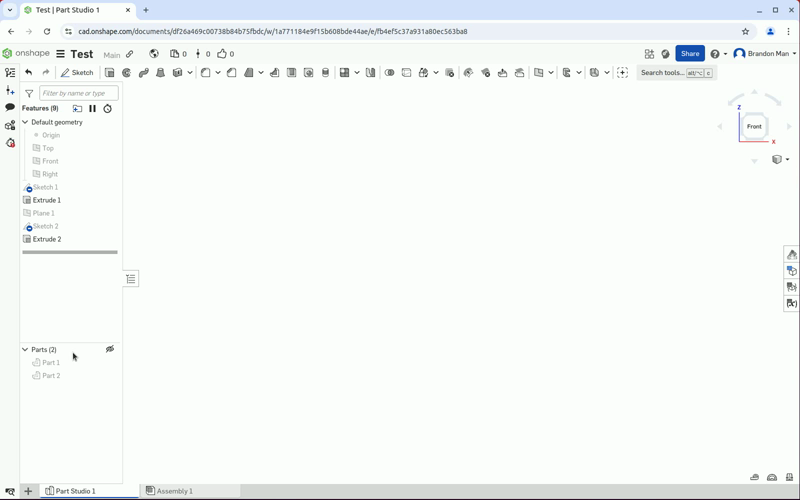
key_up(shift)
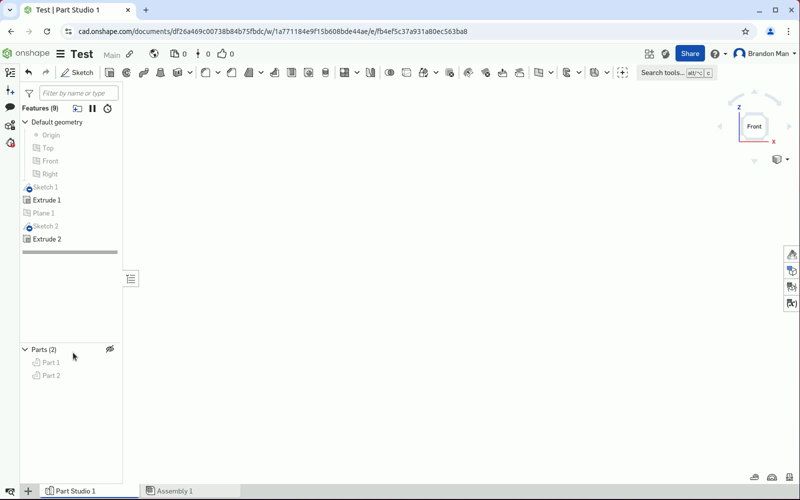
mouse_move(73, 352)
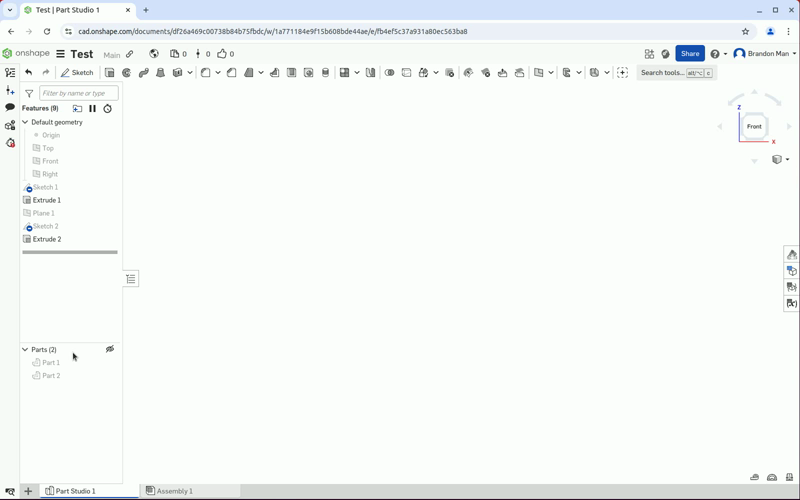
key(shift+y)
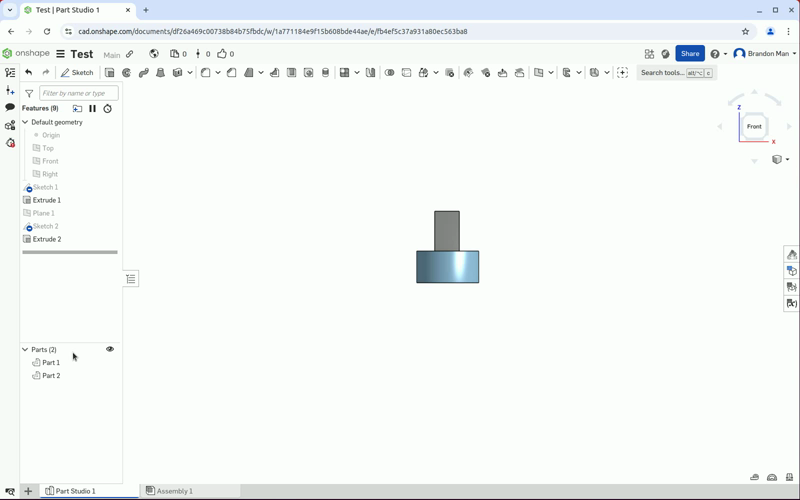
mouse_move(541, 75)
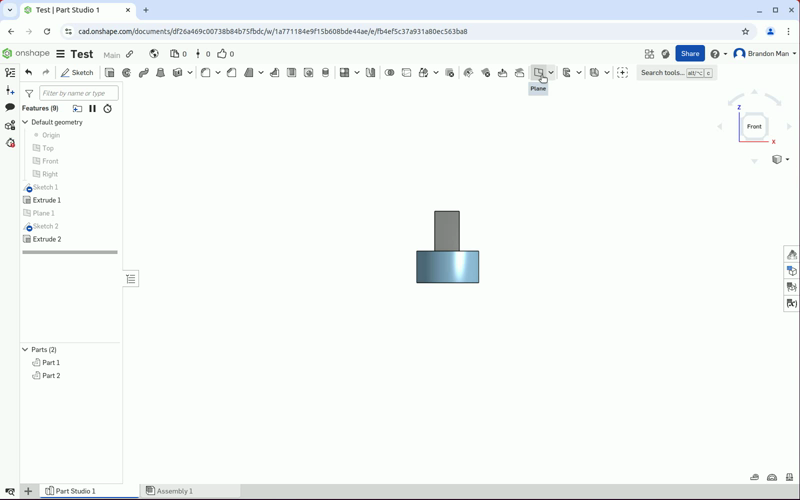
click(541, 75)
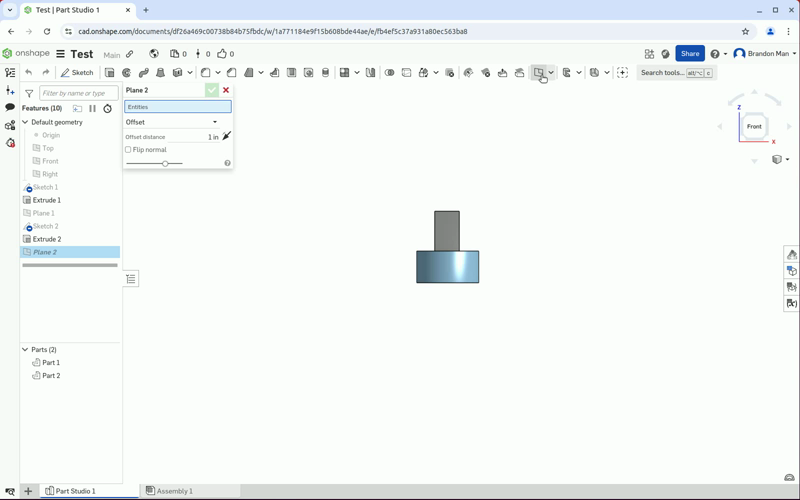
mouse_move(73, 163)
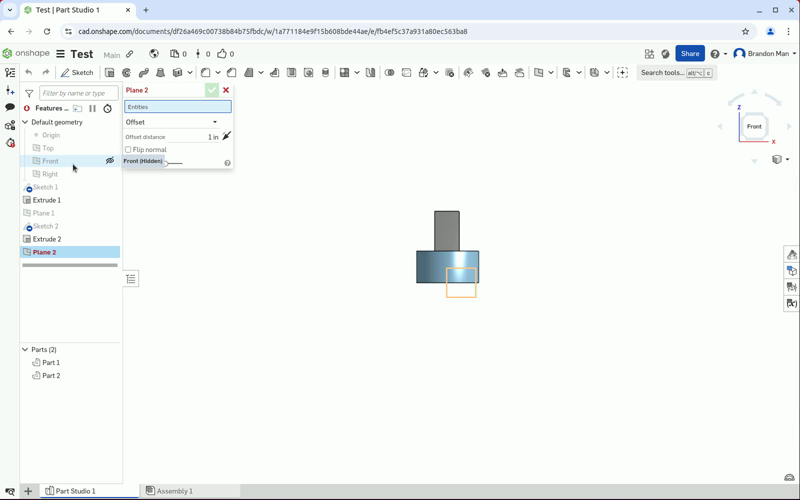
click(73, 163)
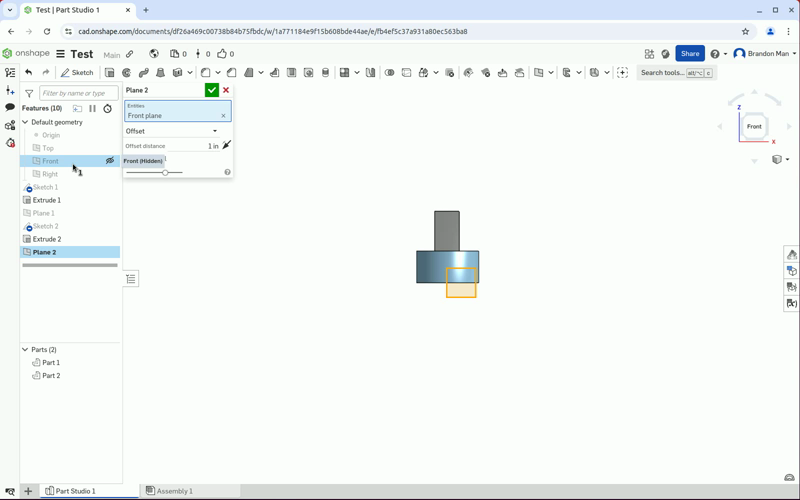
key(tab, 2)
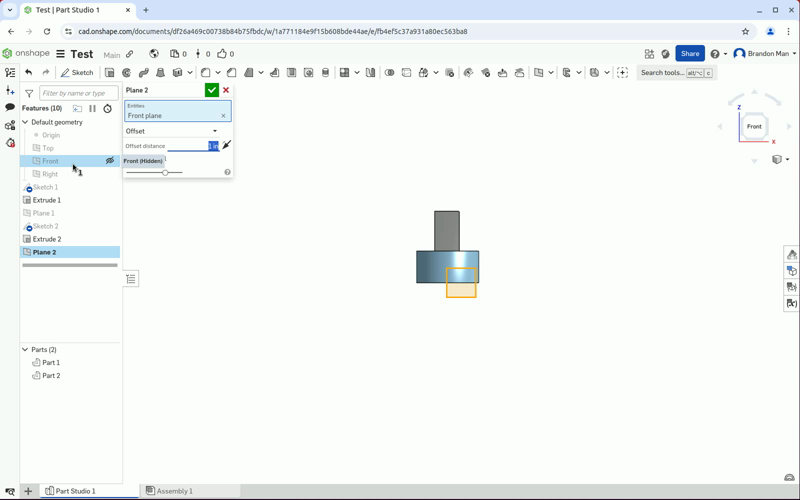
text(0.955)
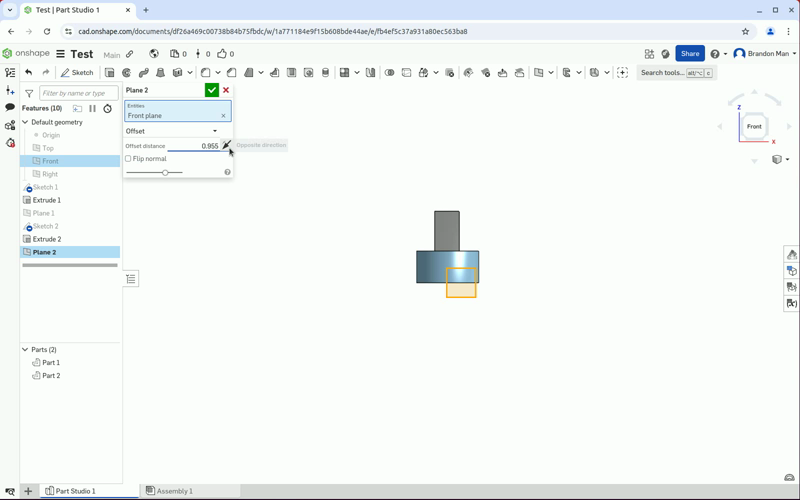
mouse_move(229, 147)
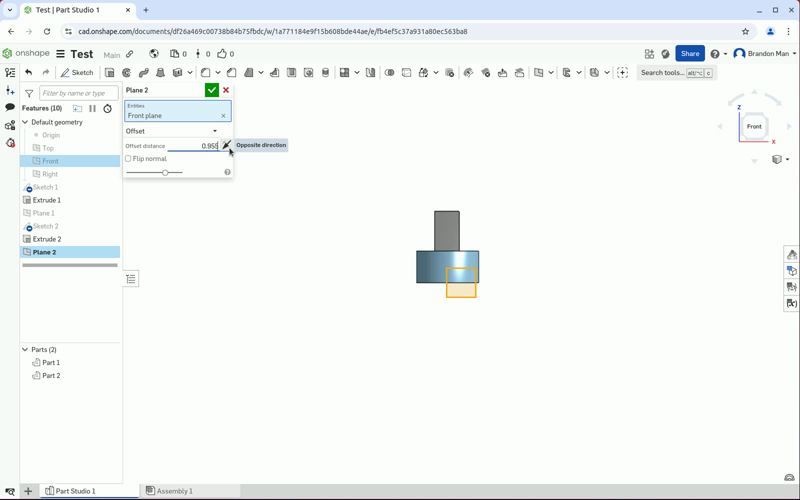
click(229, 147)
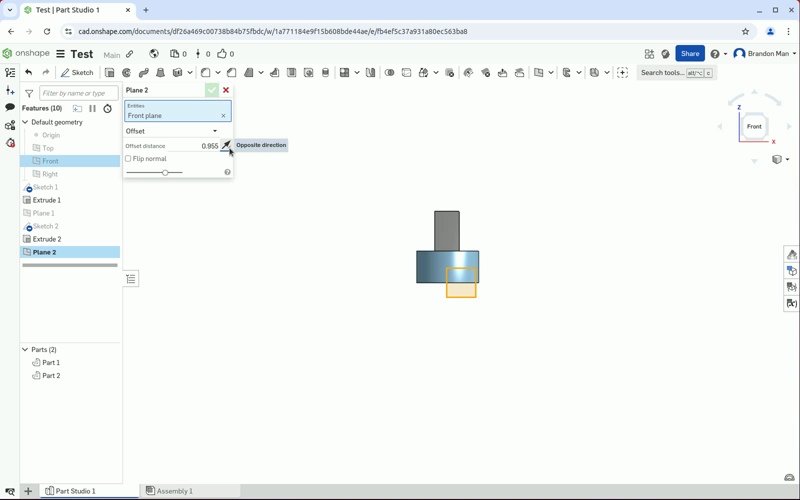
key(enter, 2)
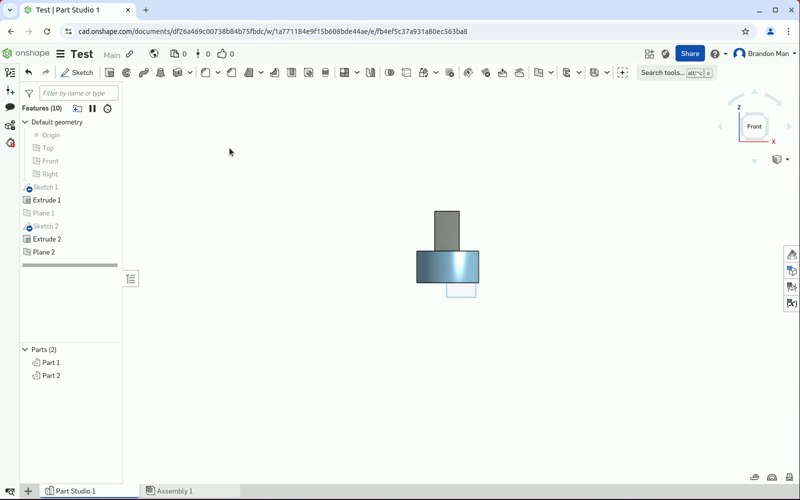
key(shift+s)
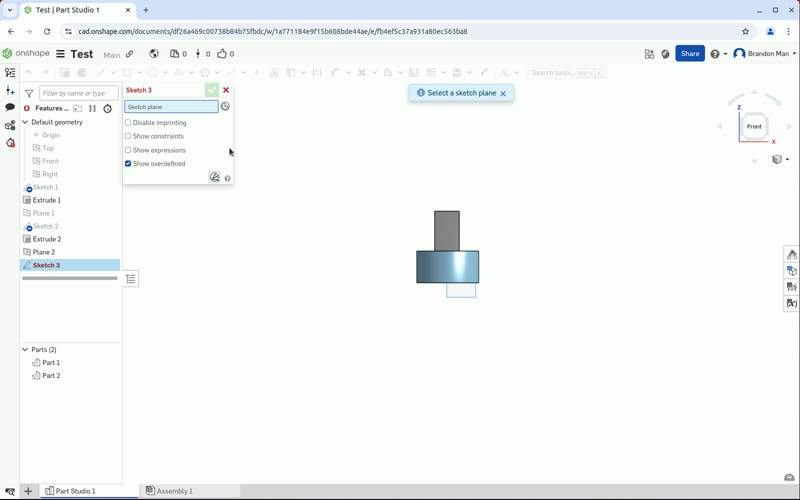
mouse_move(73, 254)
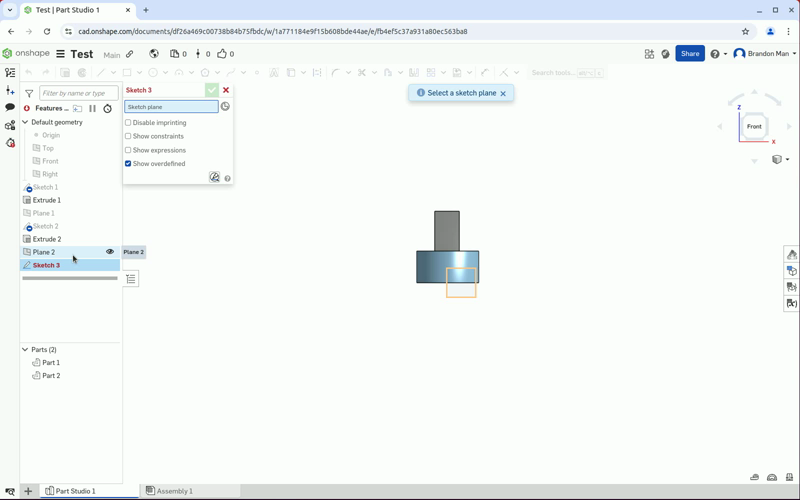
click(73, 254)
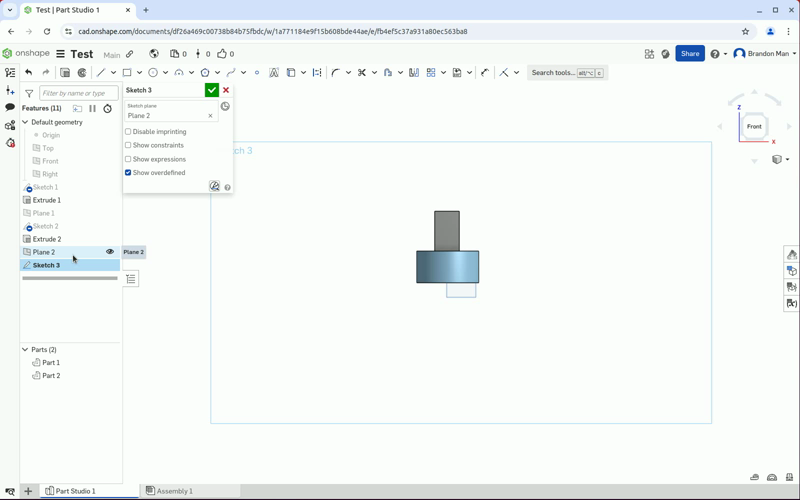
mouse_move(73, 352)
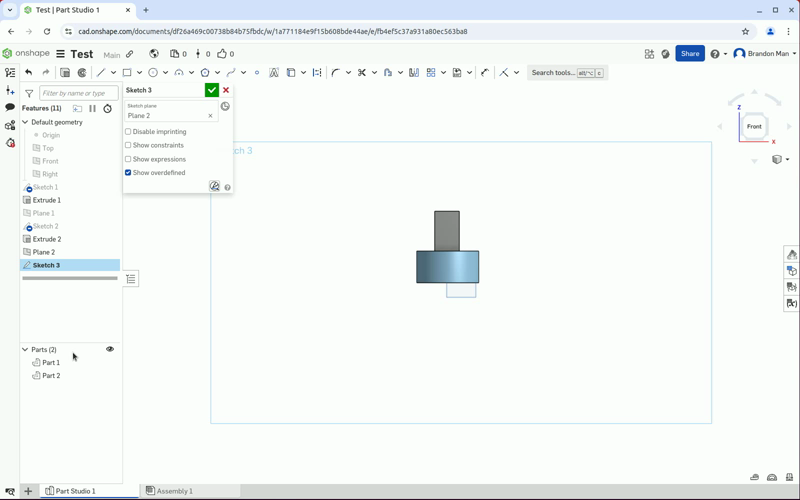
key(y)
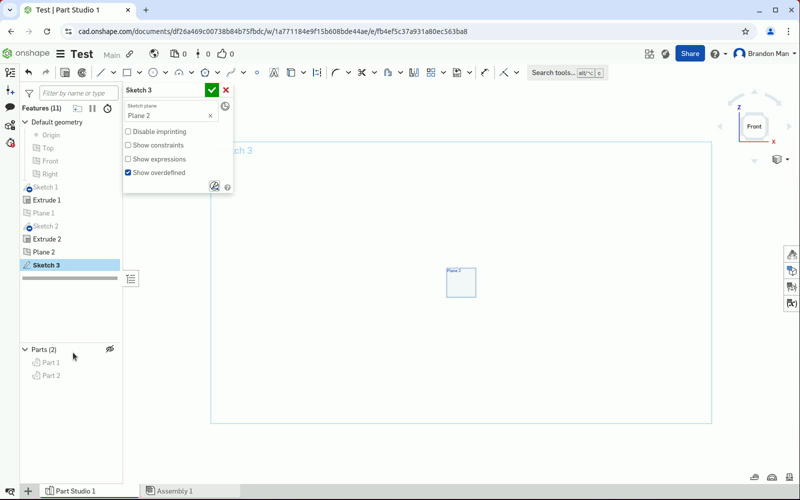
key(c)
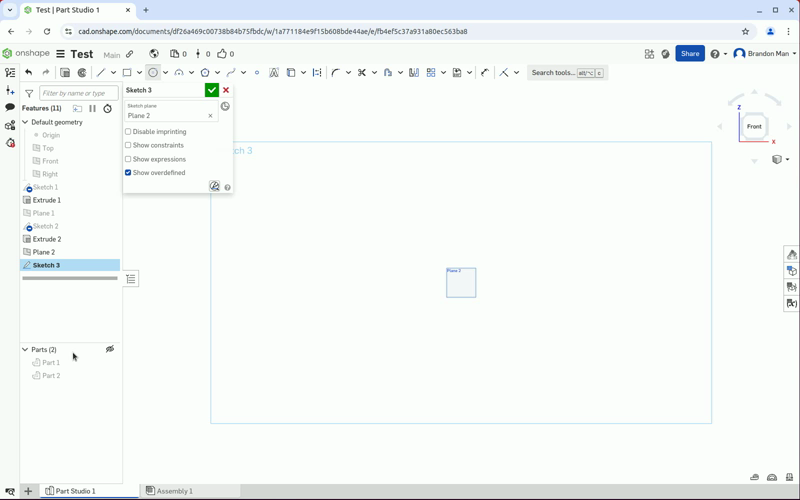
key_down(shift)
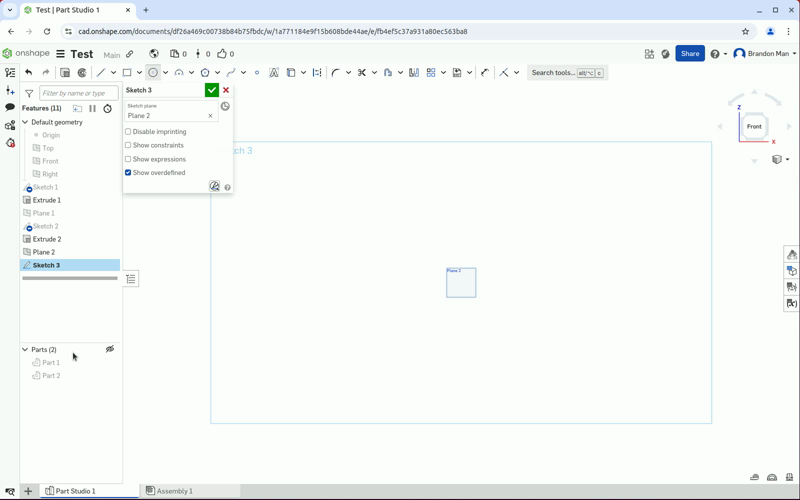
mouse_move(449, 231)
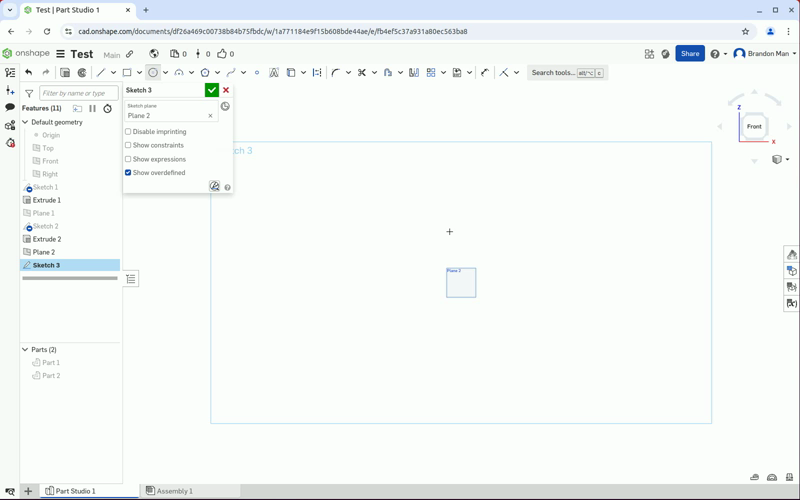
click(449, 231)
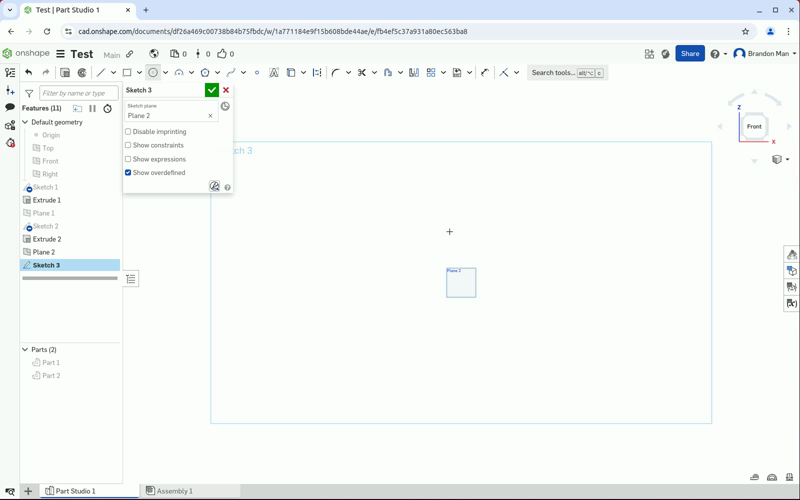
key_up(shift)
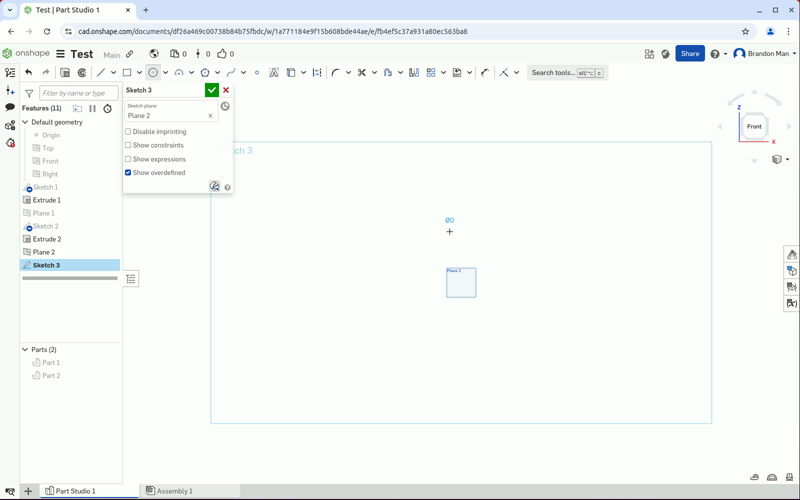
mouse_move(456, 231)
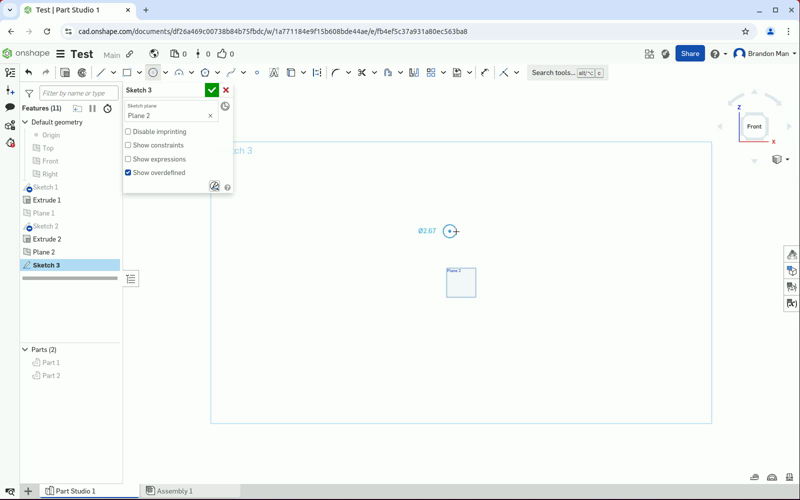
click(456, 231)
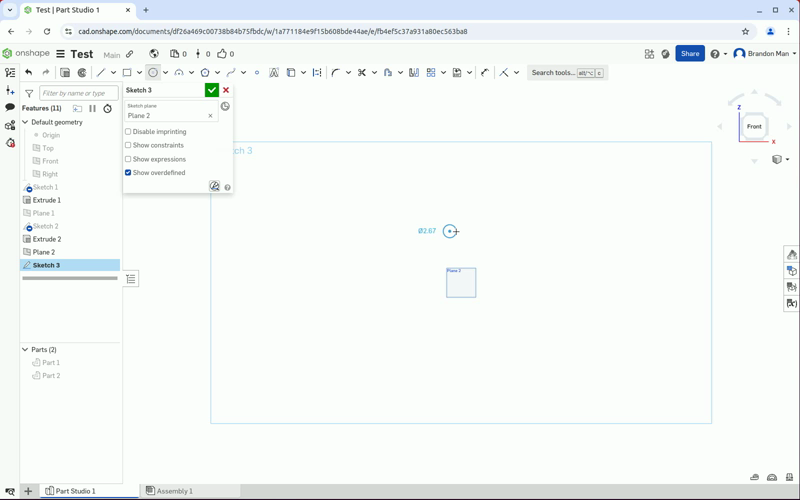
key(esc)
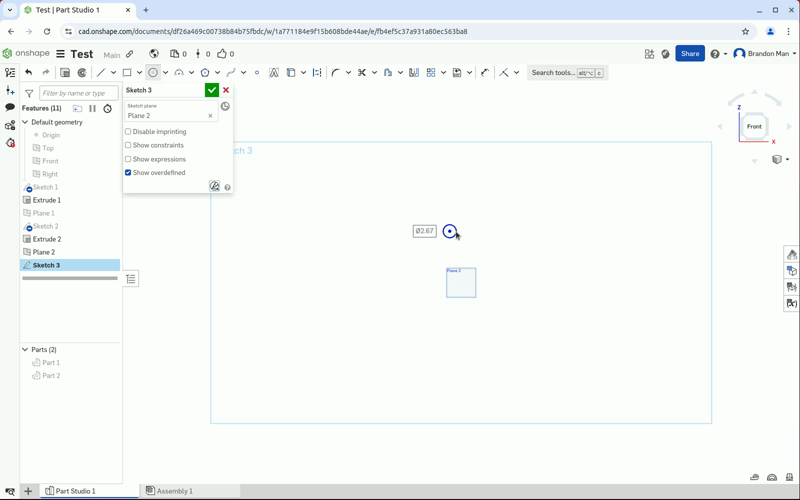
mouse_move(447, 228)
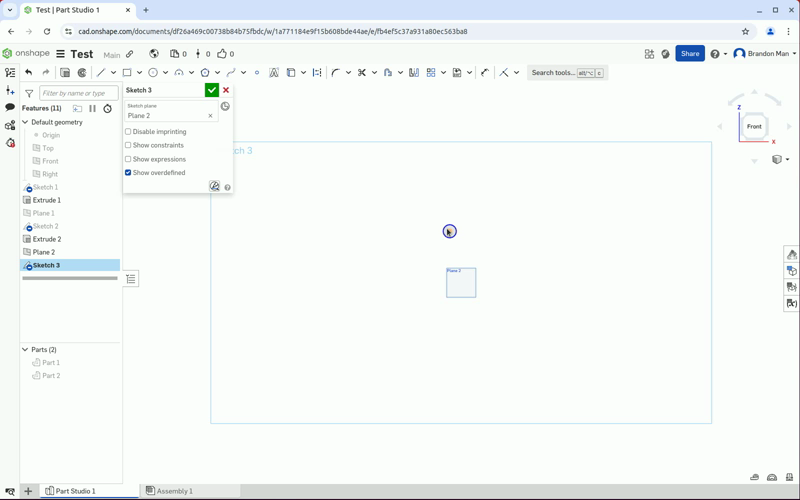
scroll(6)
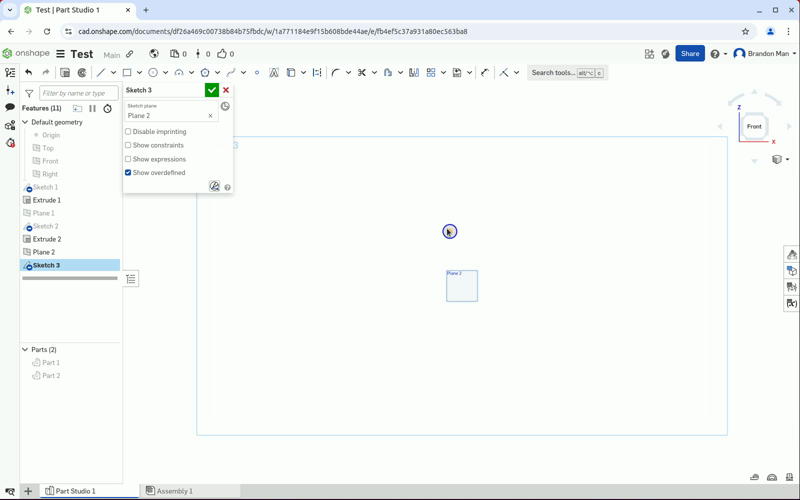
scroll(6)
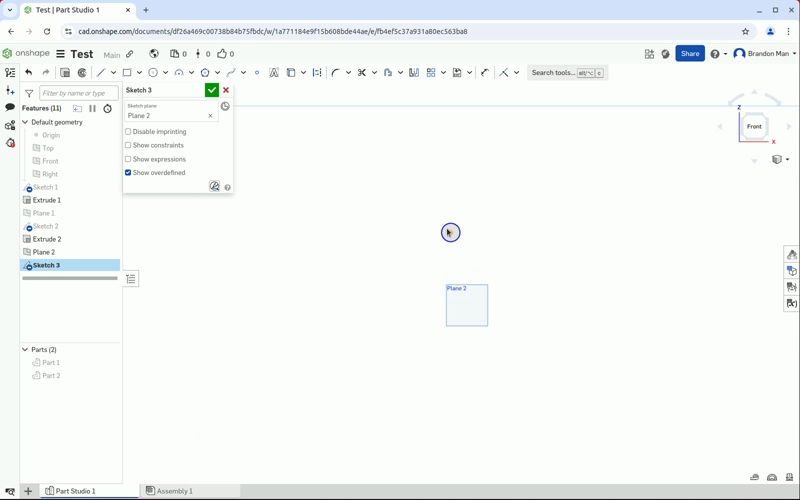
scroll(6)
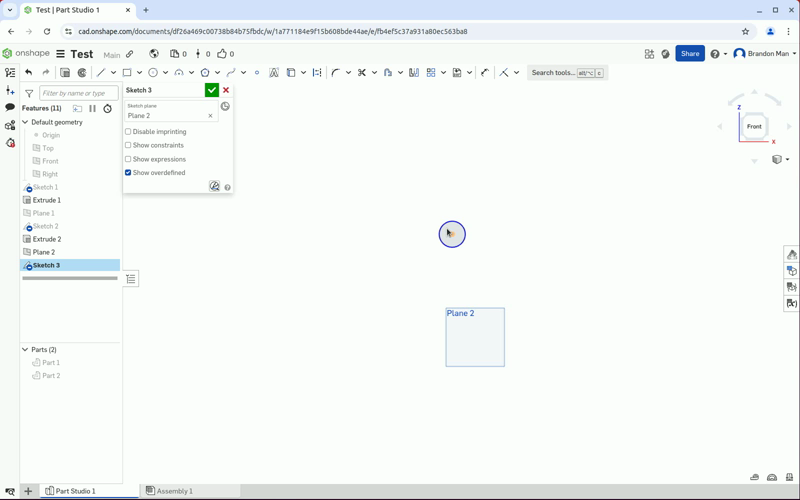
scroll(6)
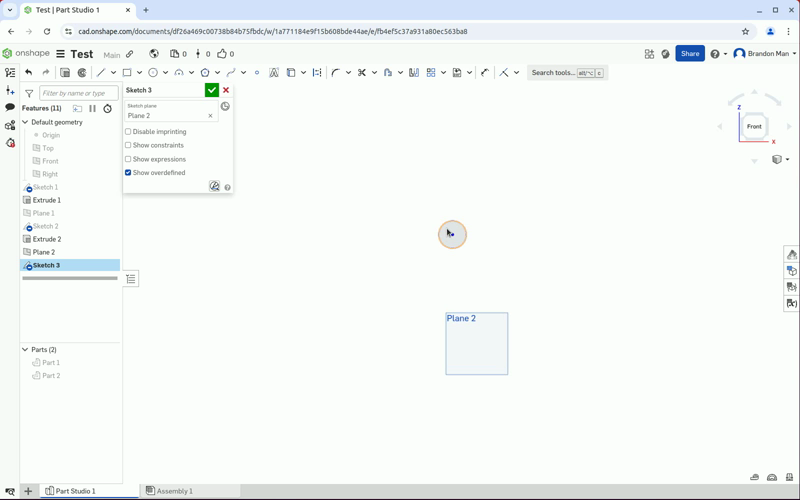
scroll(6)
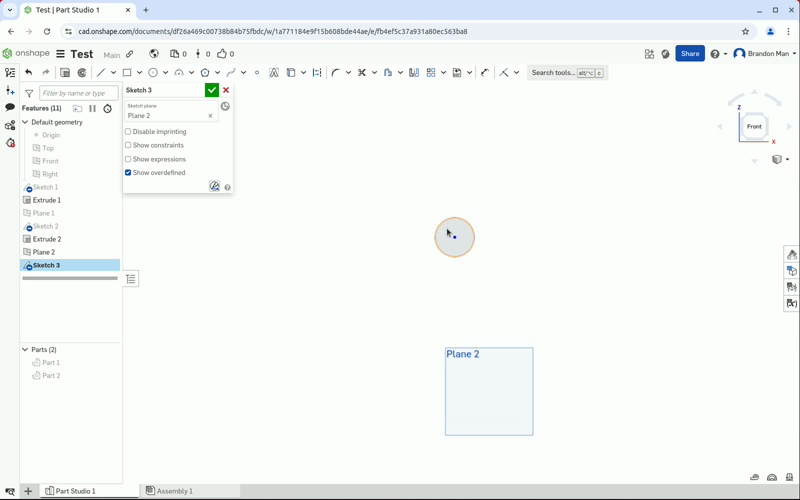
scroll(6)
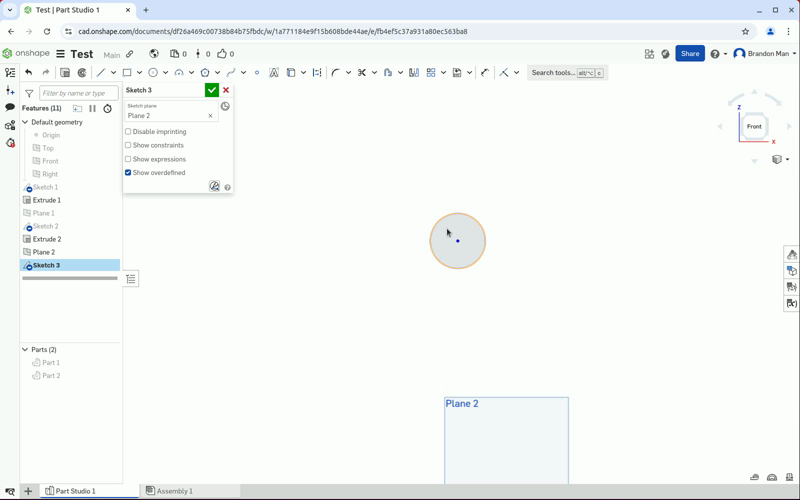
scroll(6)
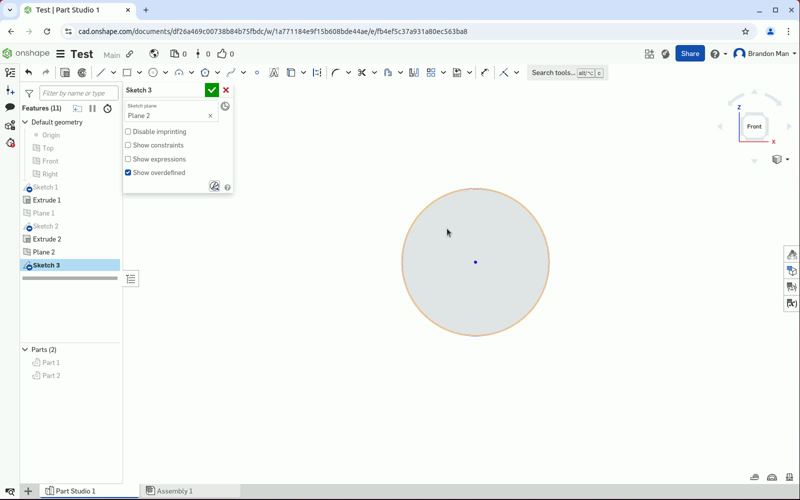
click(447, 228)
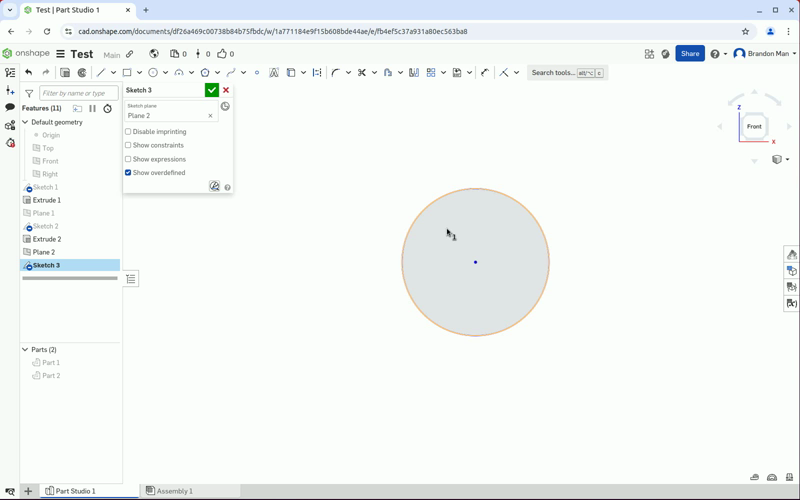
scroll(-6)
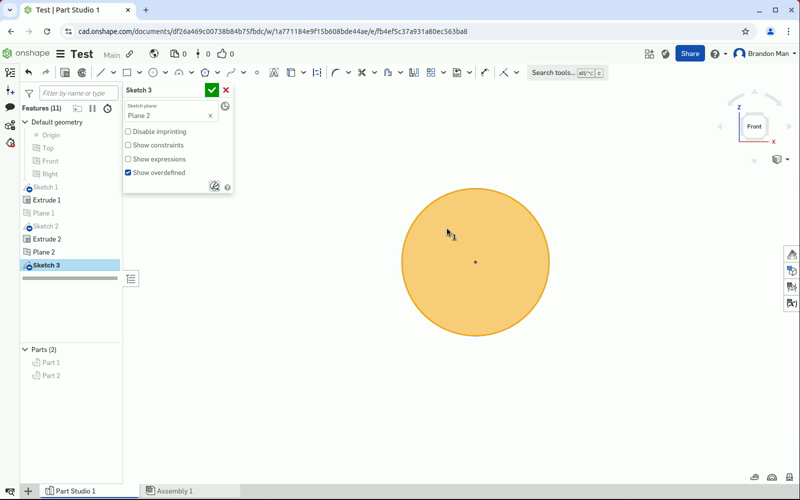
scroll(-6)
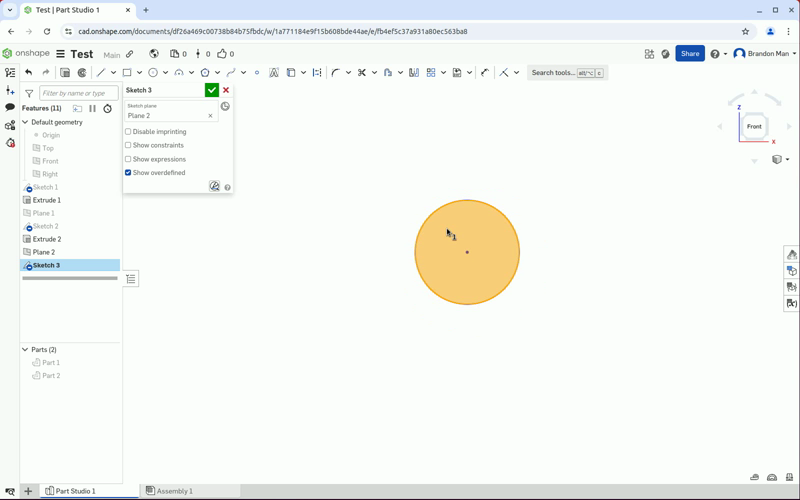
scroll(-6)
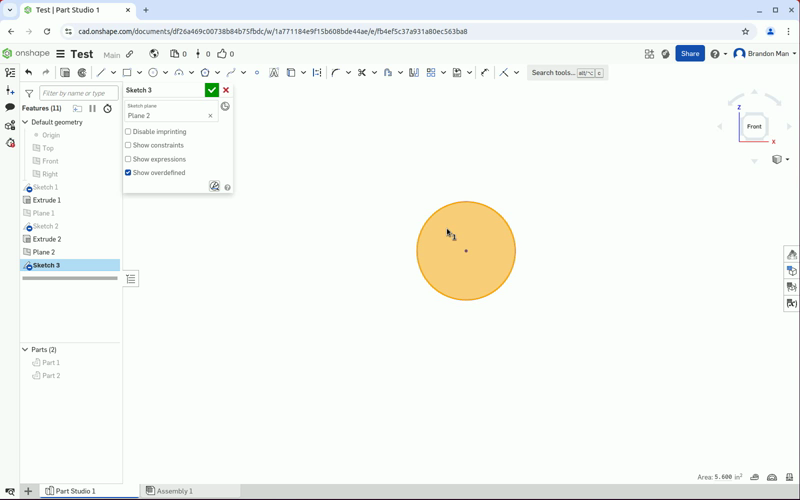
scroll(-6)
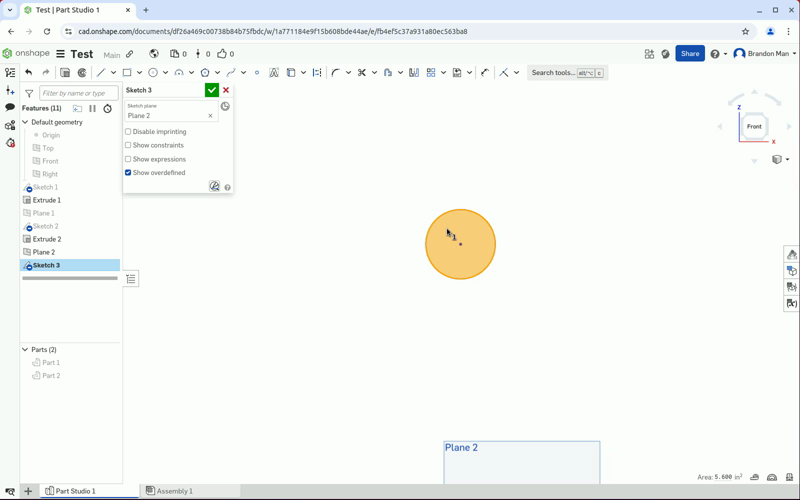
scroll(-6)
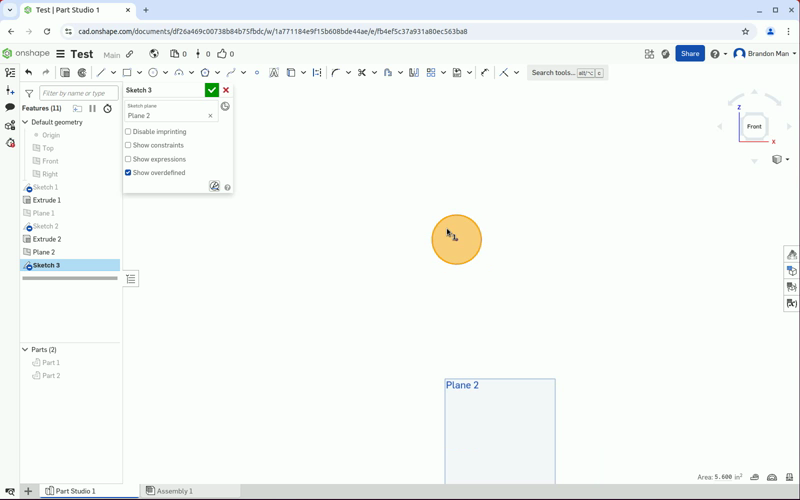
scroll(-6)
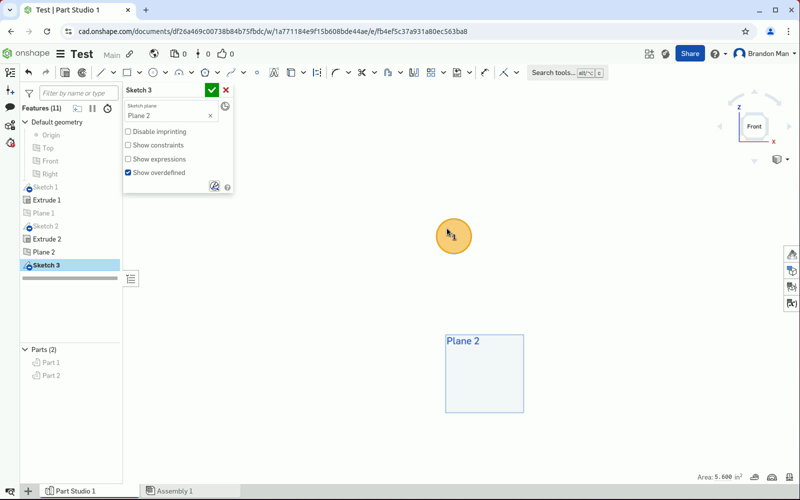
scroll(-6)
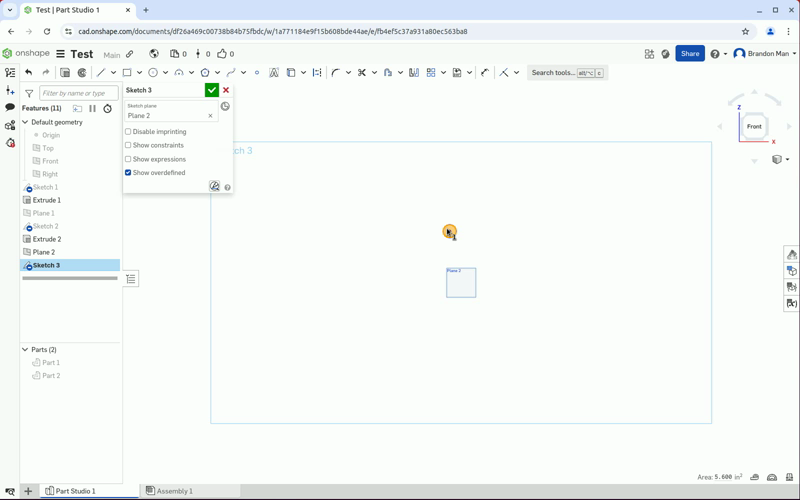
mouse_move(73, 352)
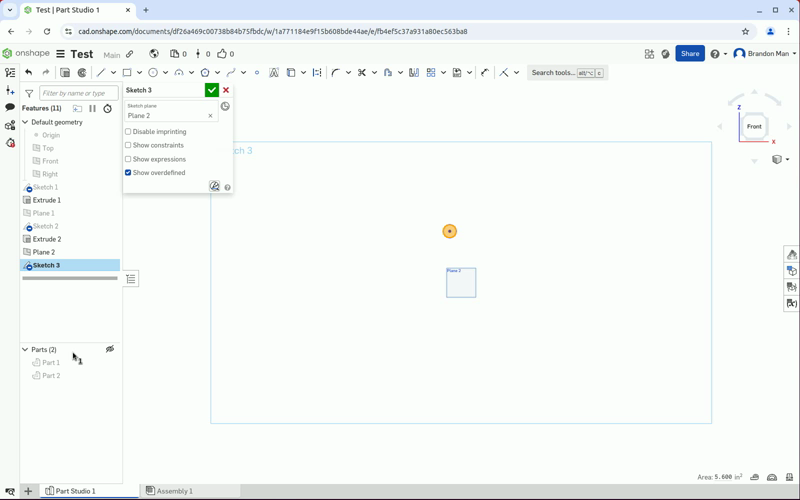
key(shift+y)
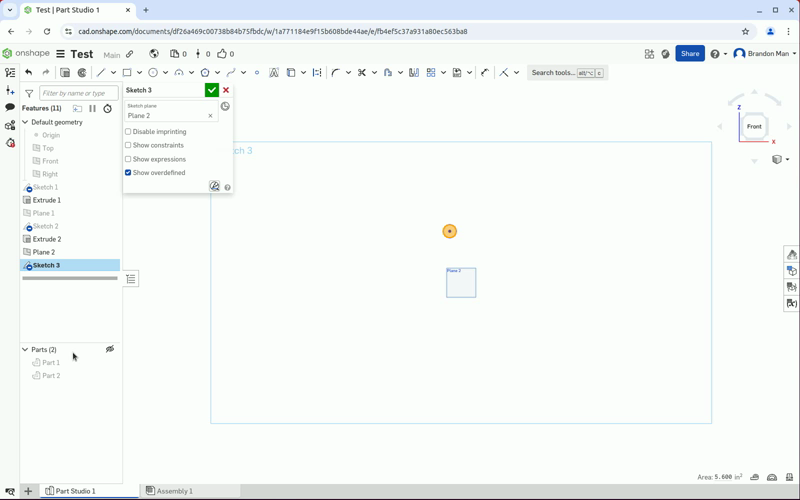
key(shift+e)
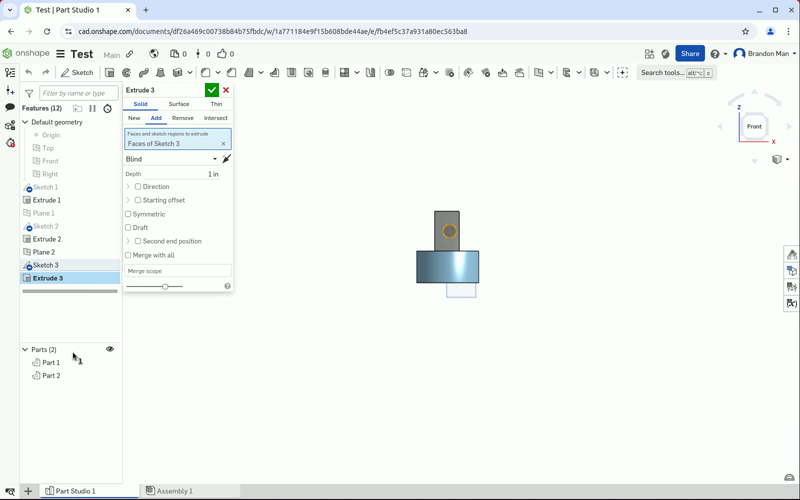
mouse_move(143, 106)
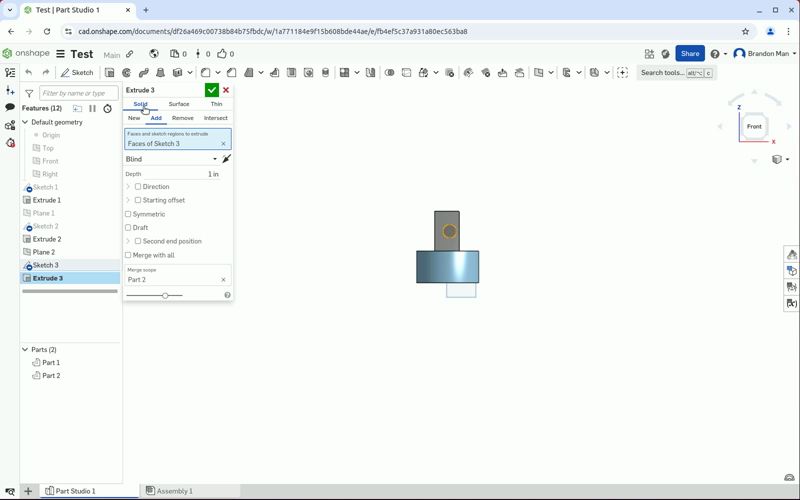
click(143, 106)
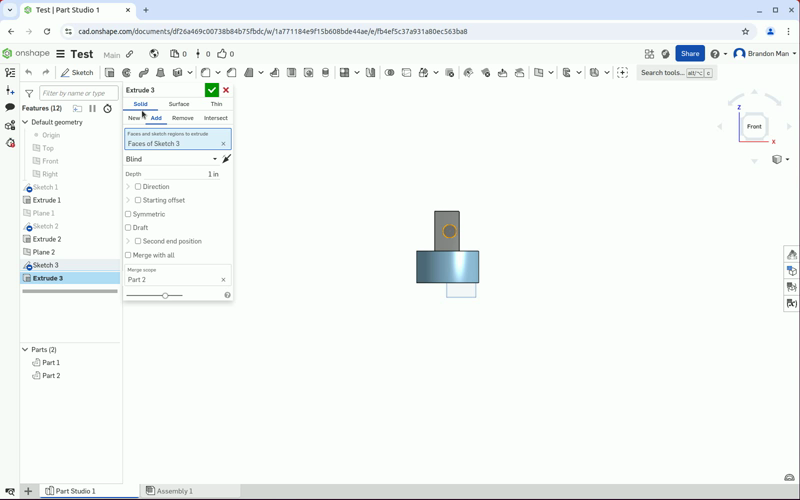
mouse_move(137, 120)
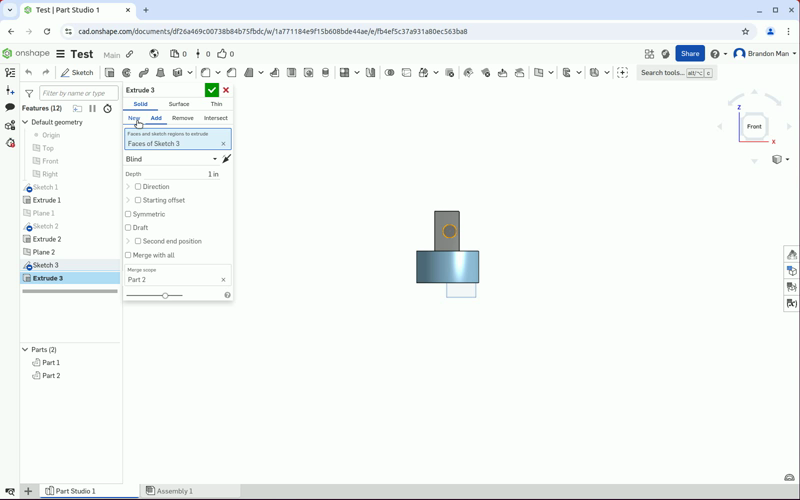
click(137, 120)
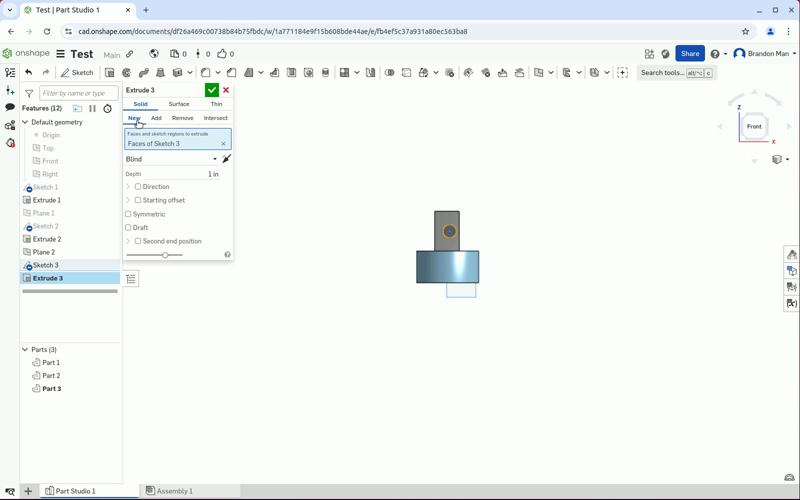
key(tab, 4)
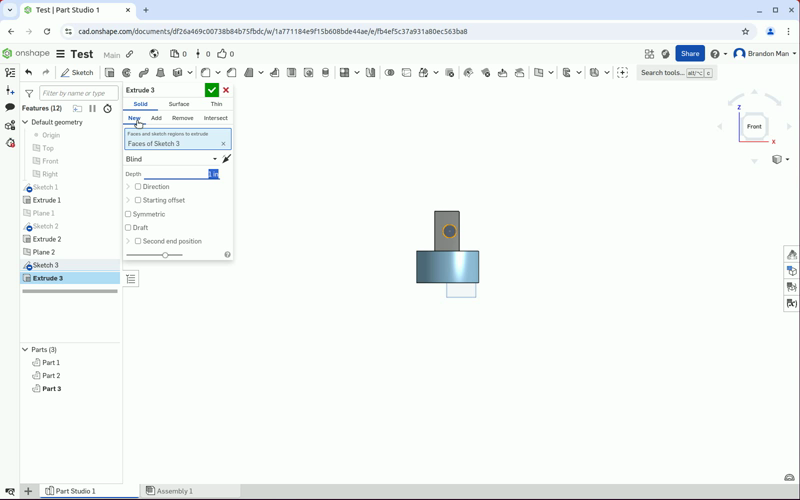
text(6.258)
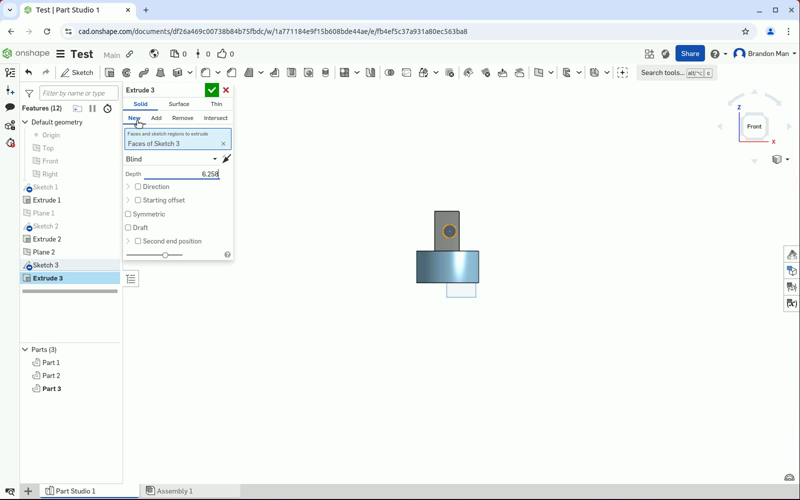
key(enter)
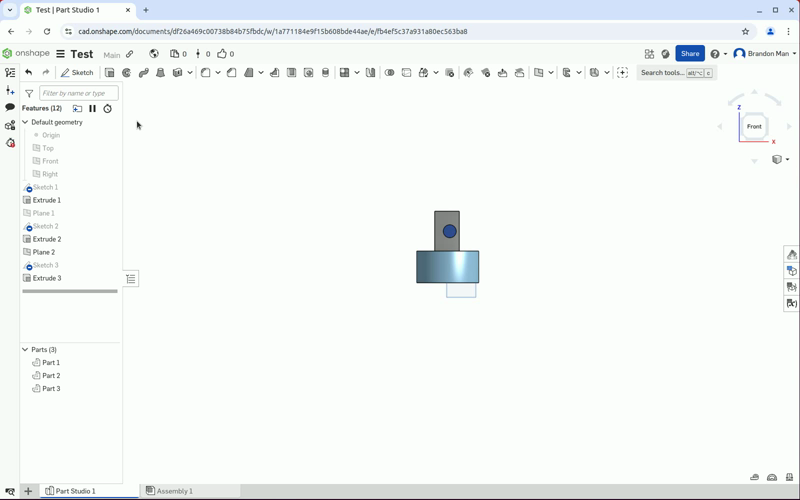
key(shift+h)
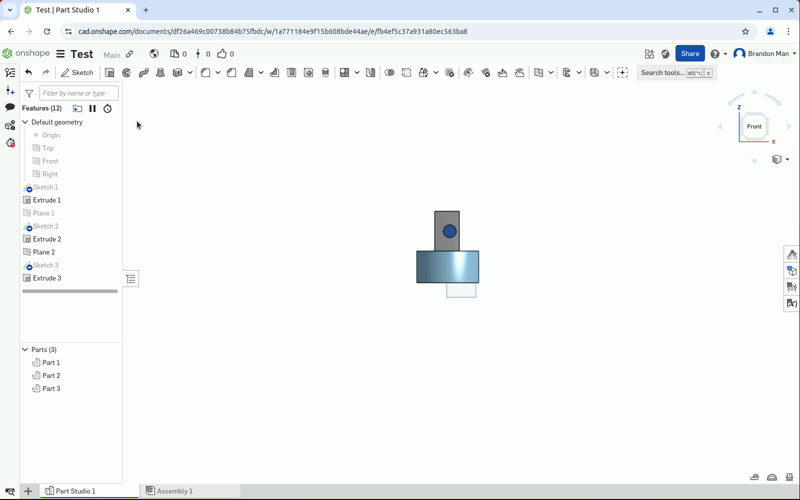
key(shift+h)
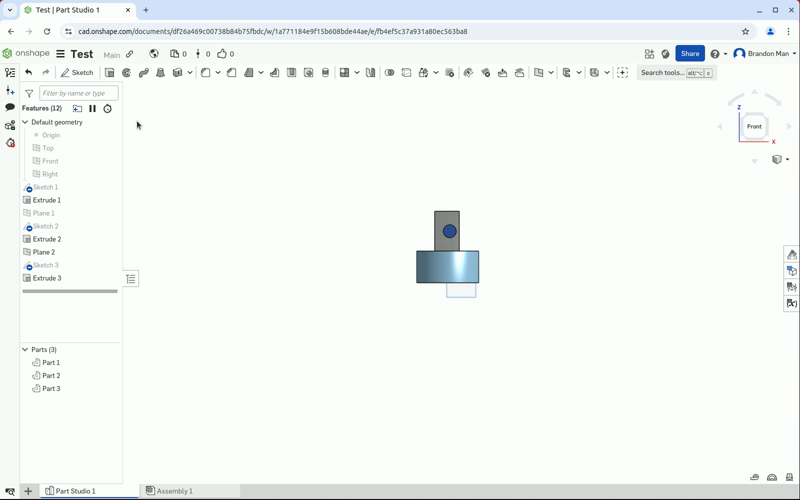
mouse_move(73, 189)
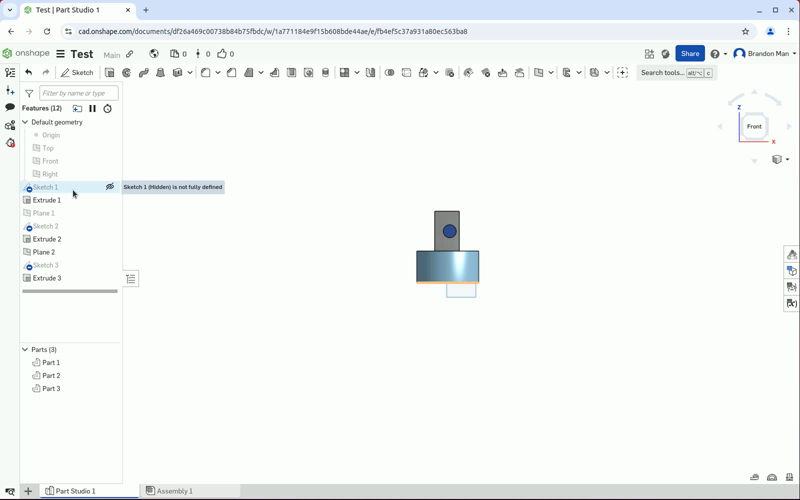
click(73, 189)
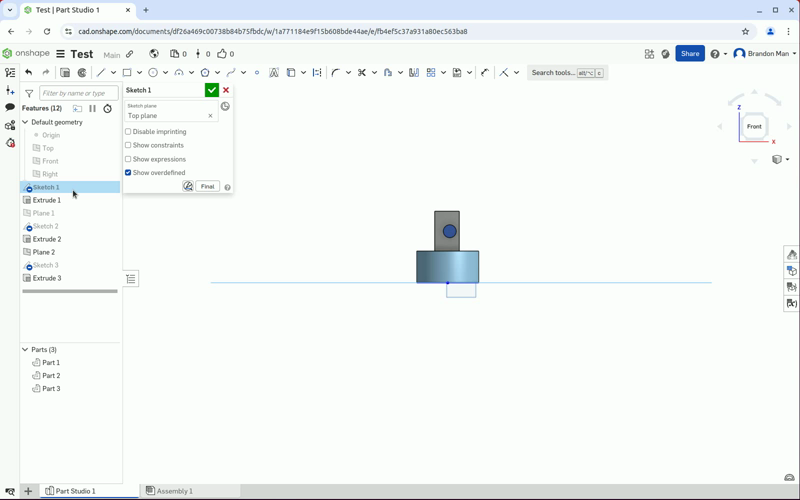
mouse_move(229, 92)
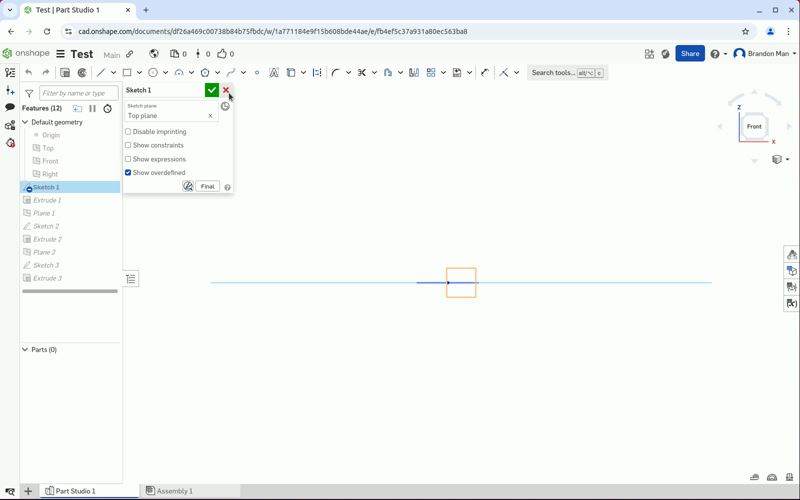
click(229, 92)
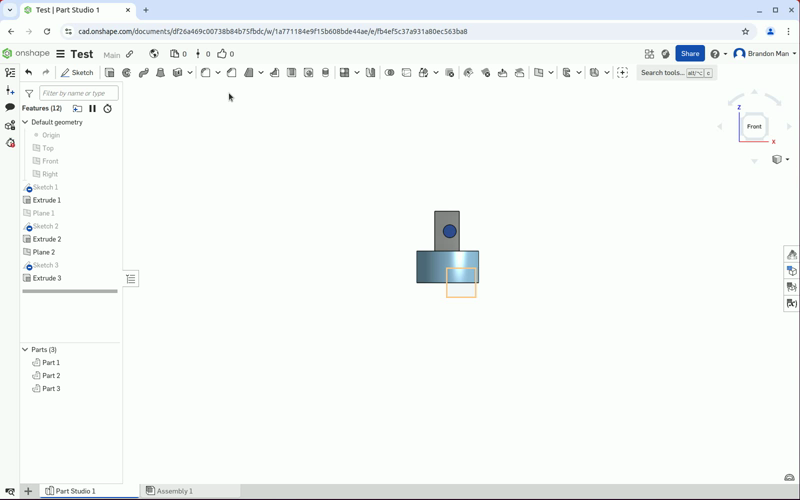
mouse_move(73, 352)
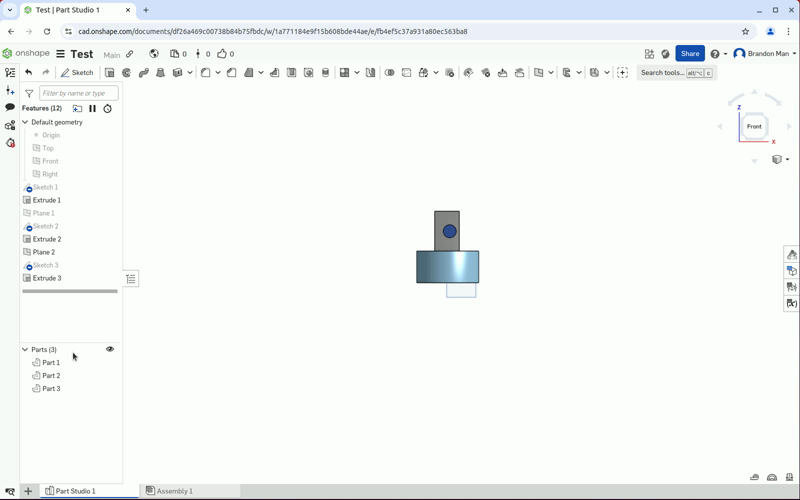
key(y)
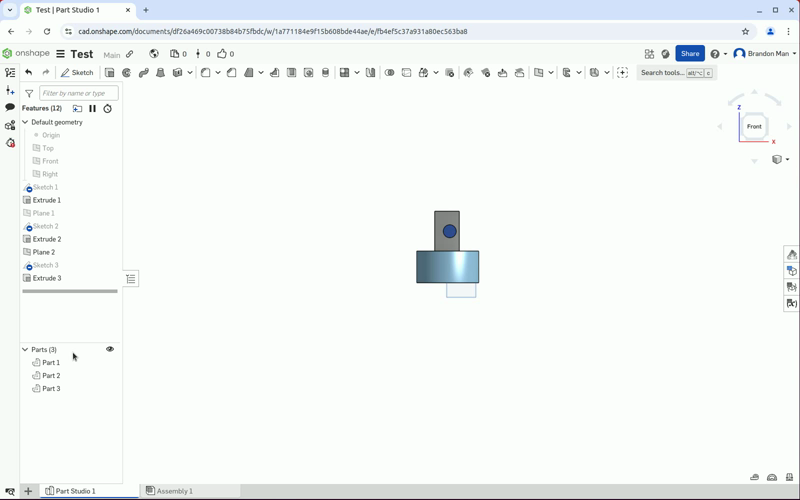
key(shift+p)
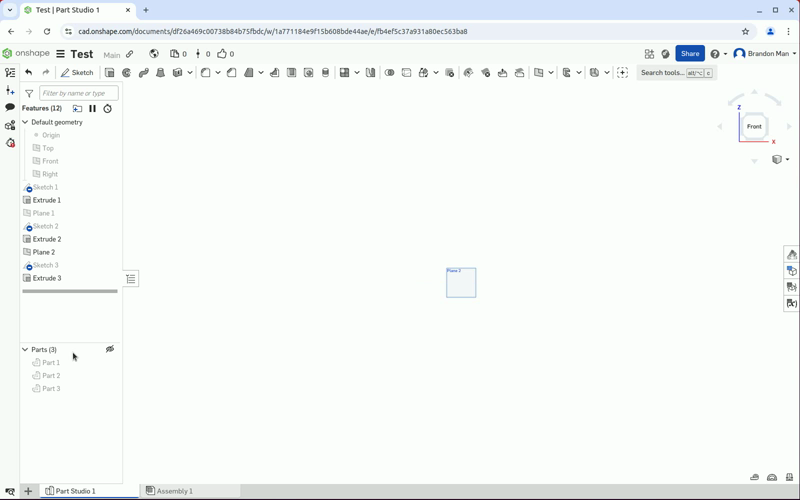
key(space)
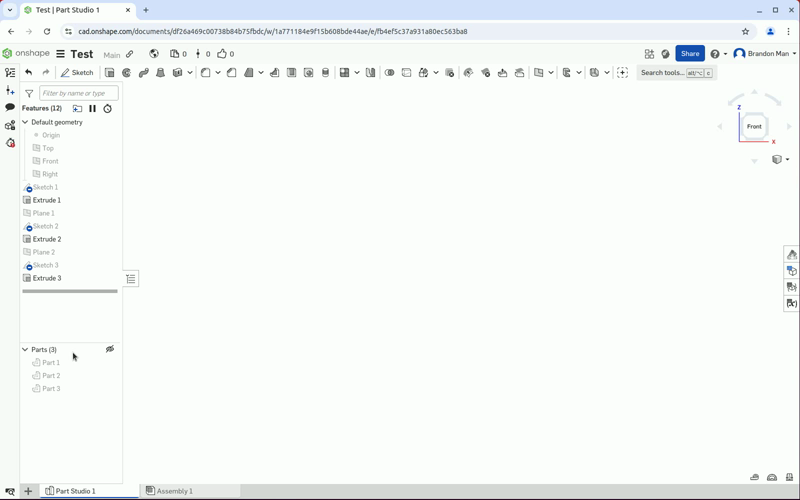
key_down(shift)
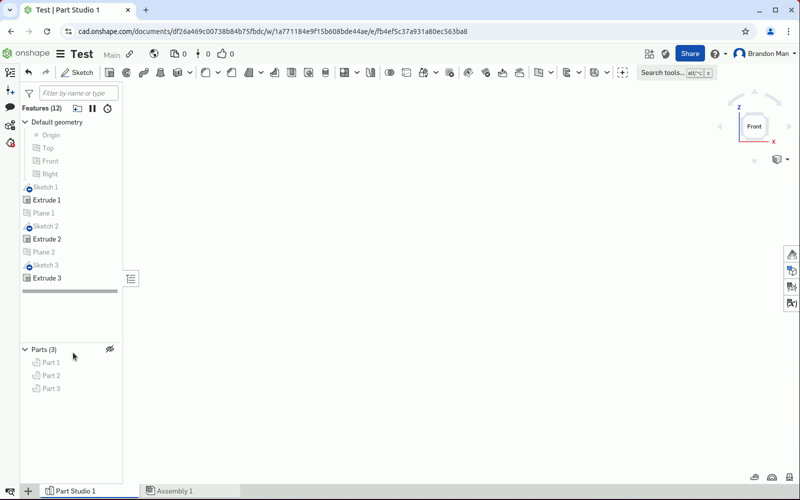
key(down)
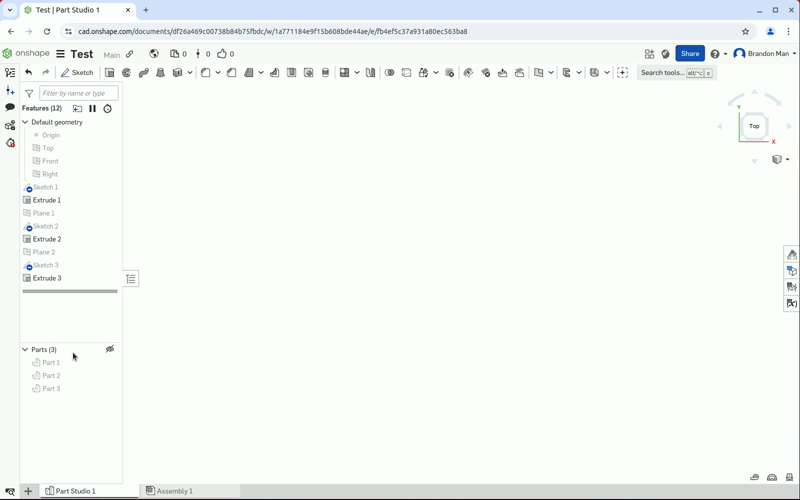
key_up(shift)
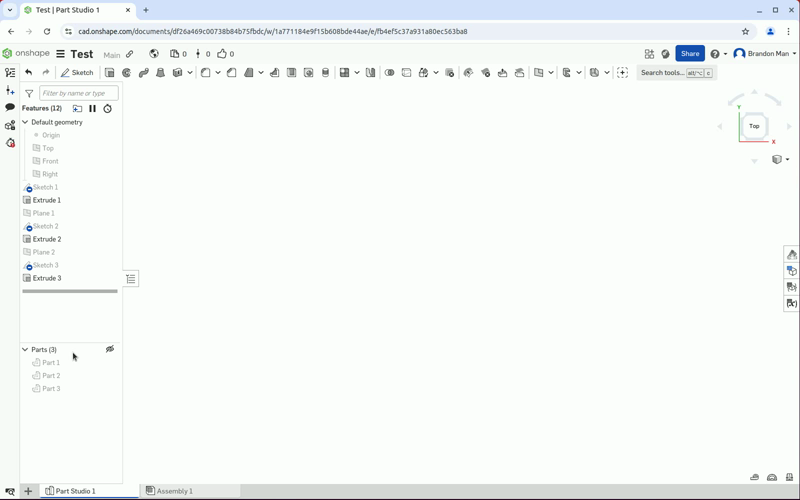
mouse_move(73, 352)
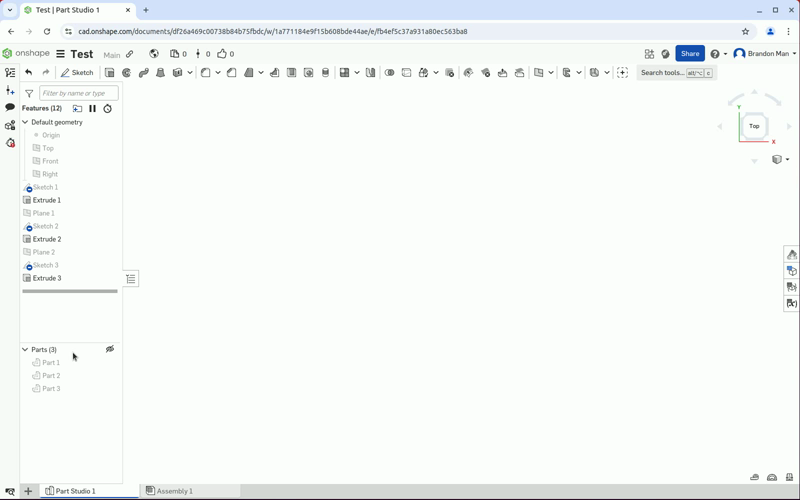
key(shift+y)
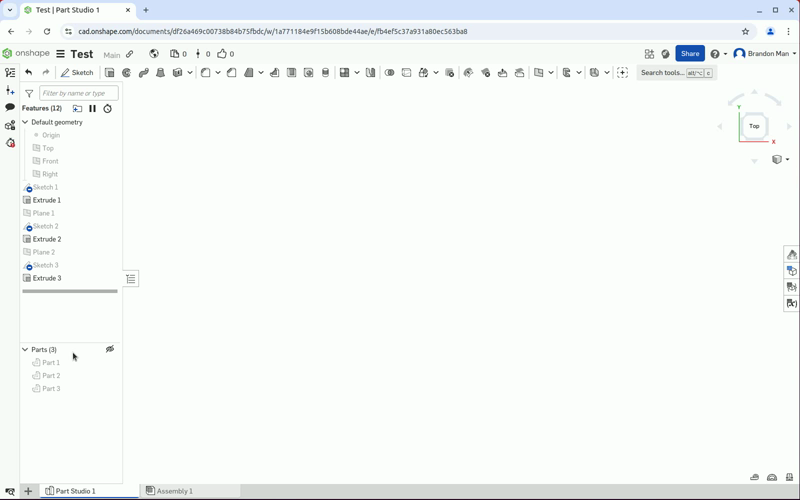
key(shift+s)
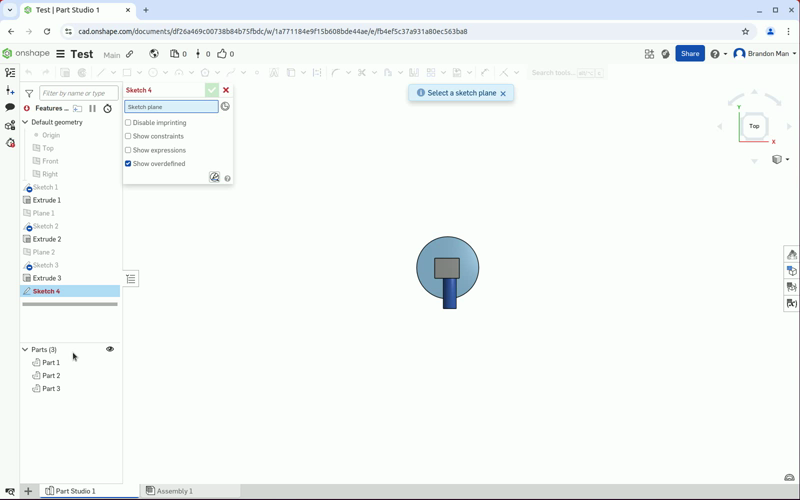
mouse_move(73, 215)
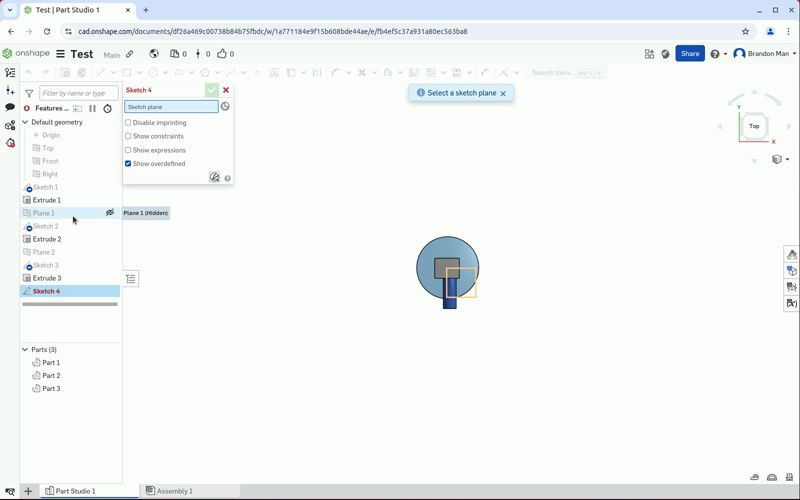
click(73, 215)
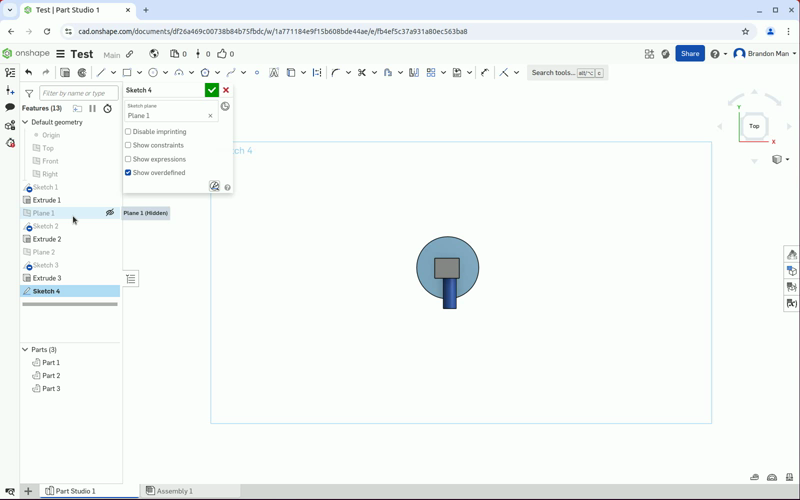
mouse_move(73, 352)
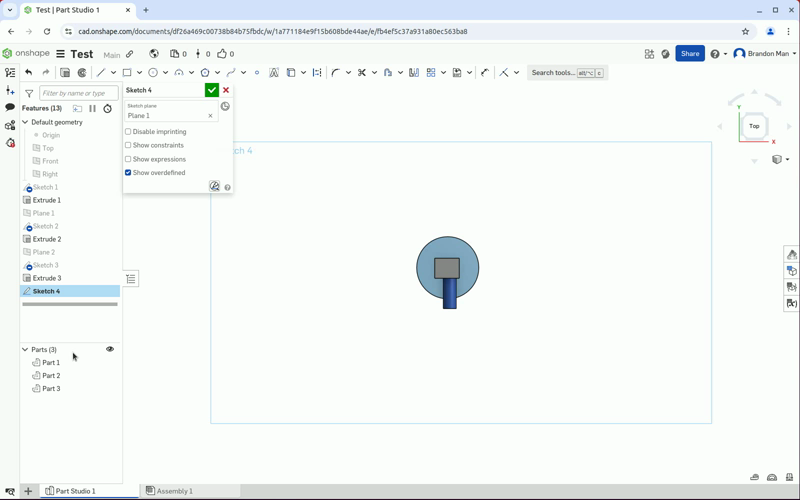
key(y)
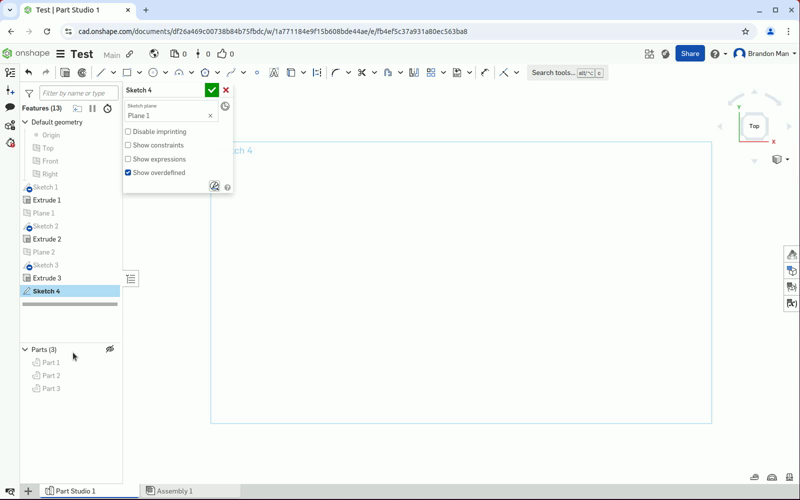
key(a)
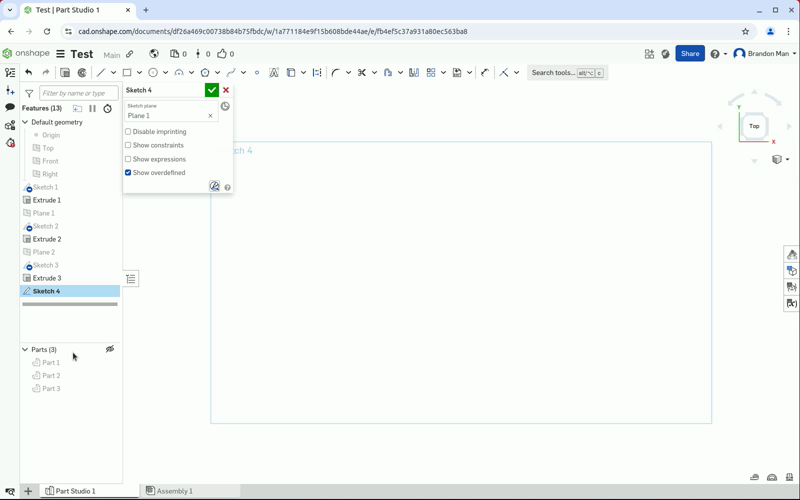
key_down(shift)
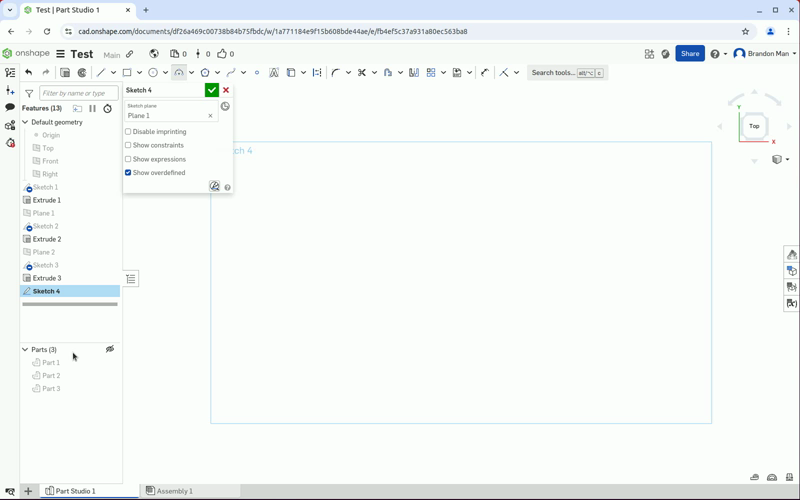
mouse_move(419, 255)
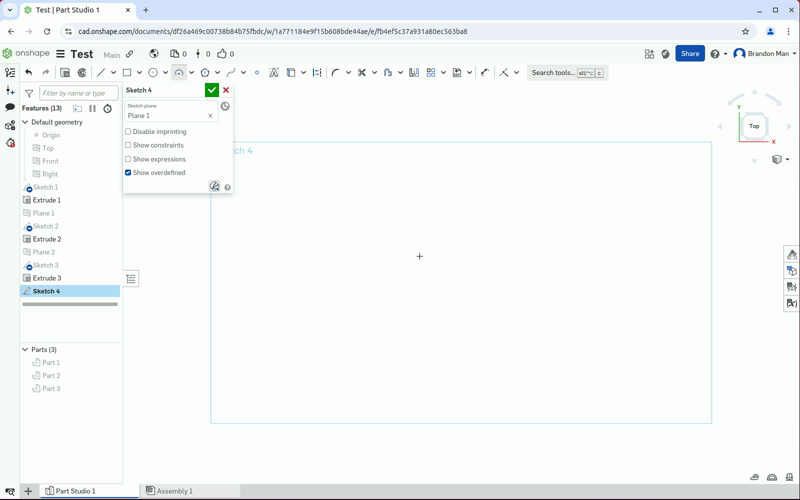
click(419, 255)
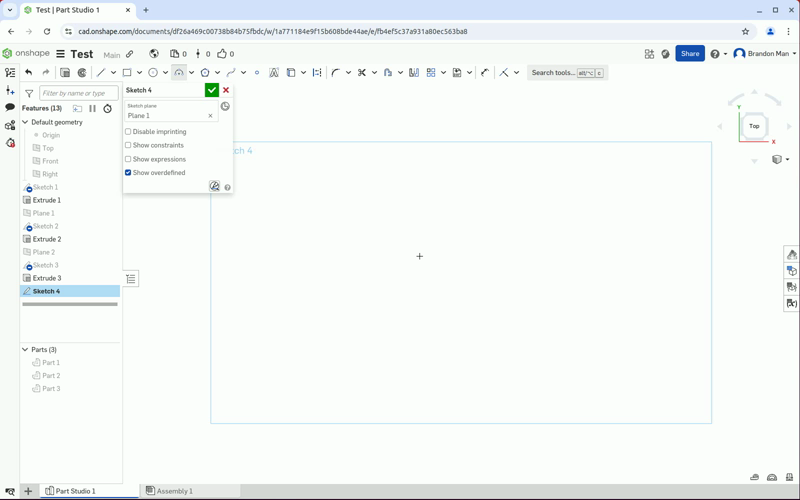
key_up(shift)
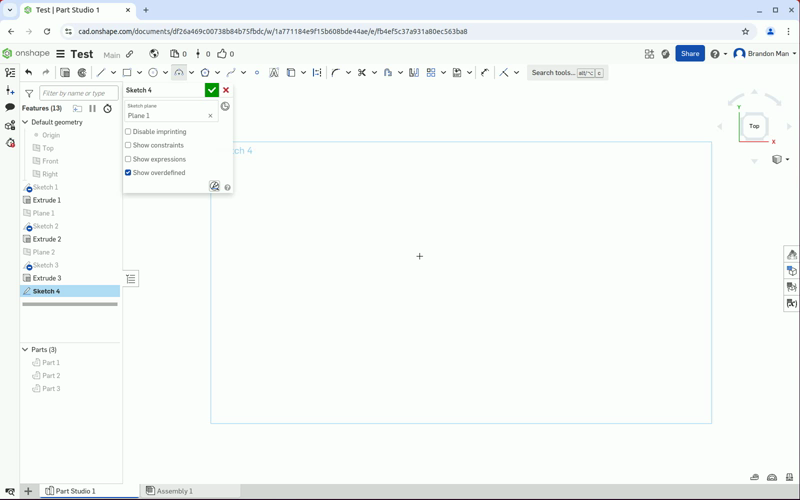
key_down(shift)
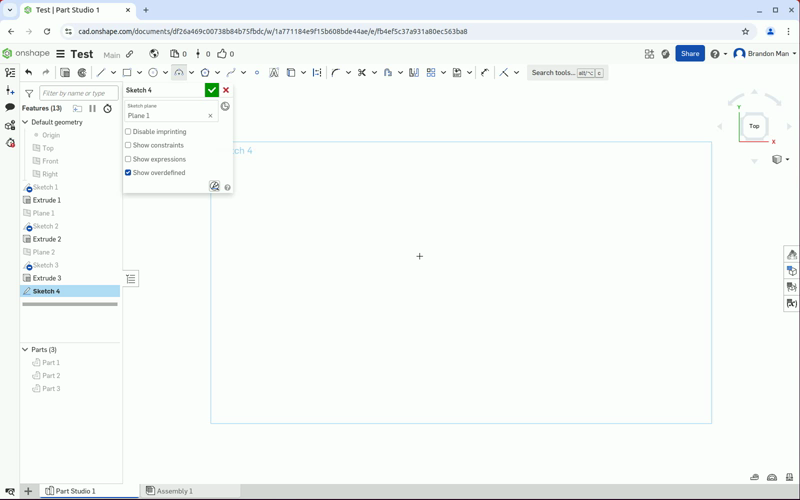
mouse_move(435, 273)
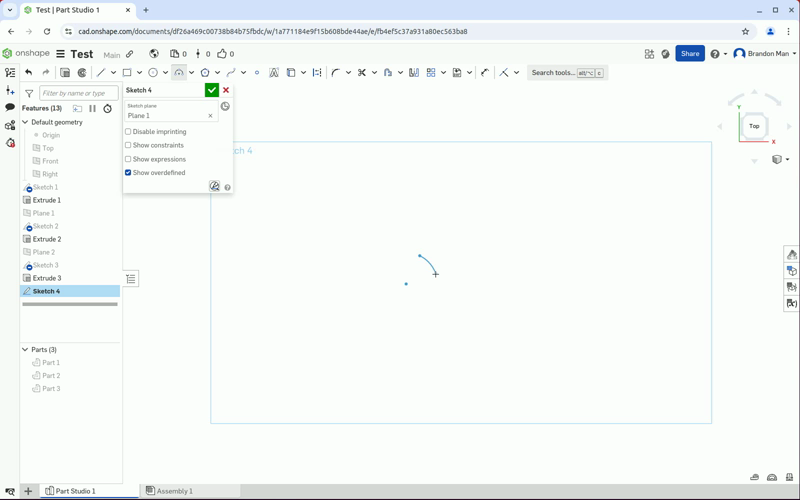
click(435, 273)
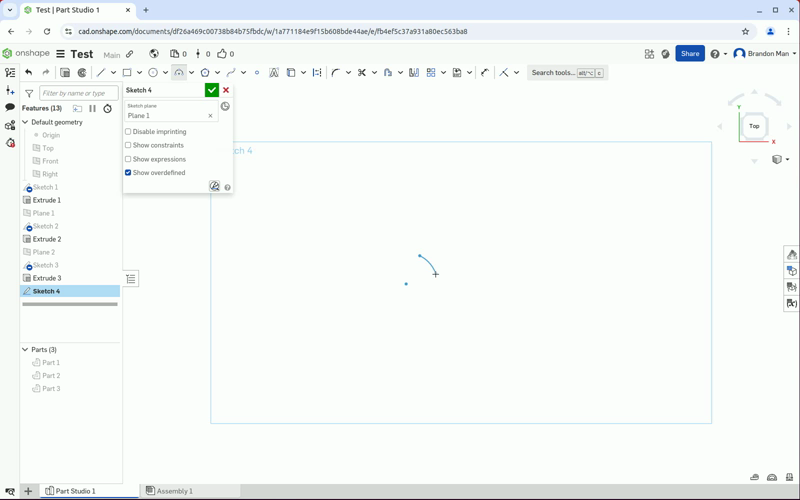
mouse_move(426, 266)
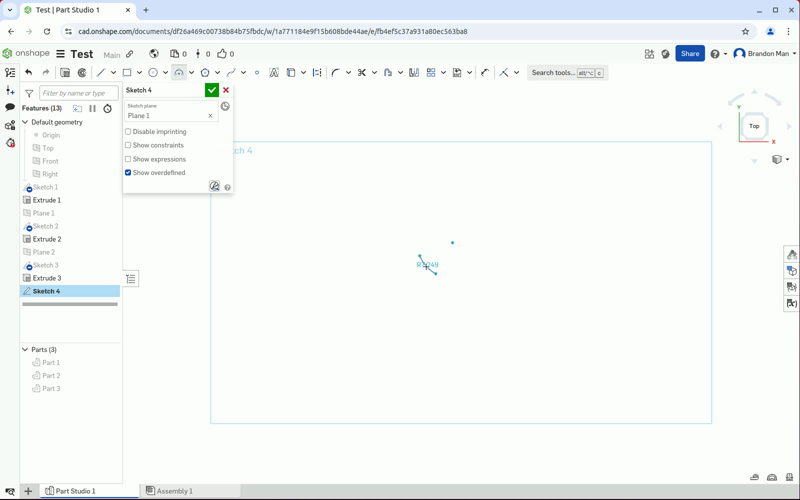
click(426, 266)
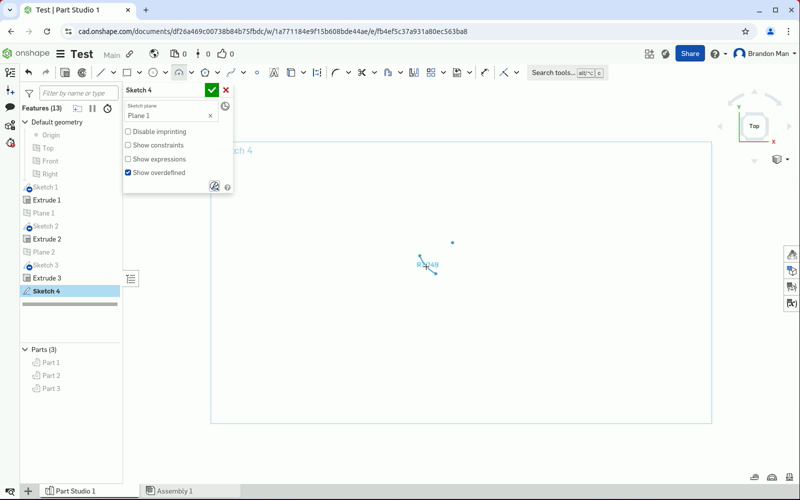
key_up(shift)
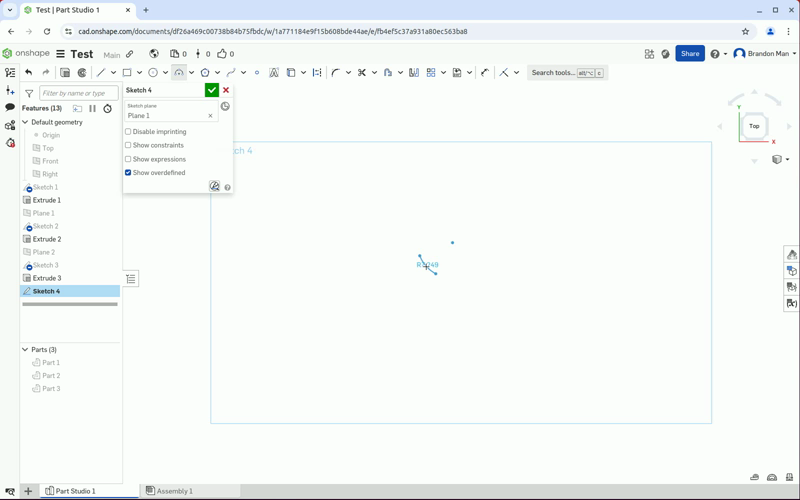
key(esc)
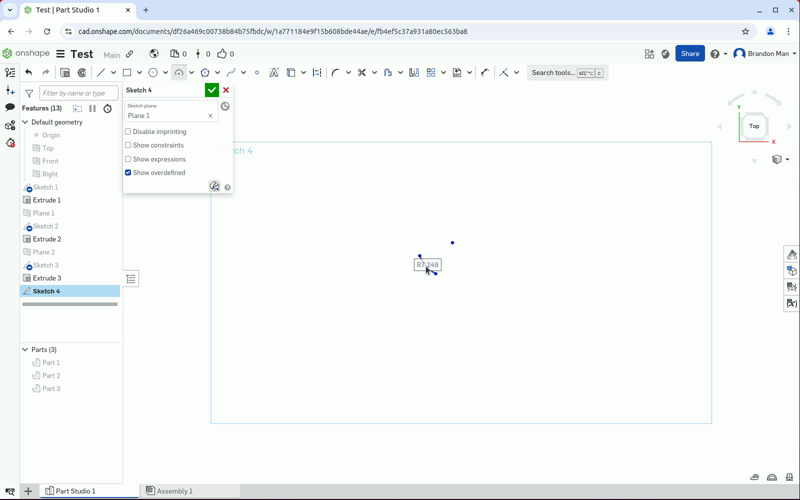
key(l)
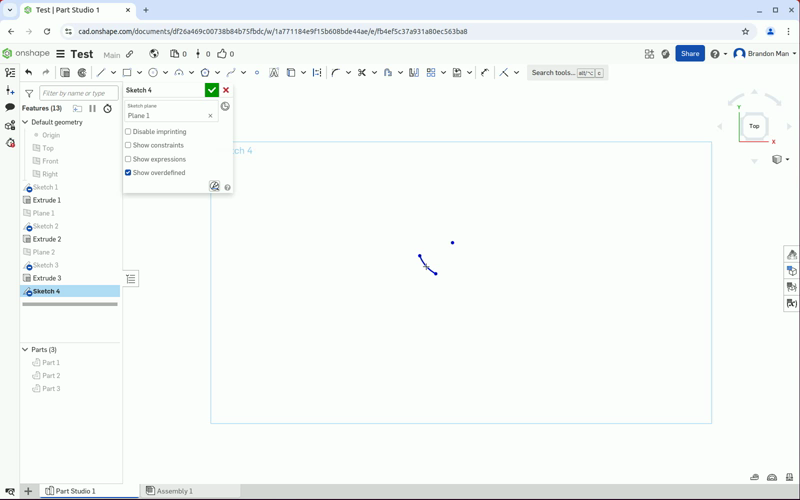
mouse_move(435, 273)
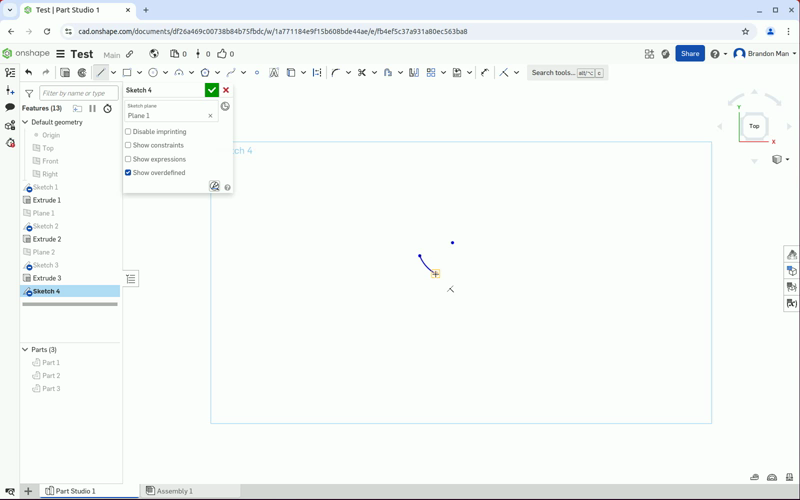
click(435, 273)
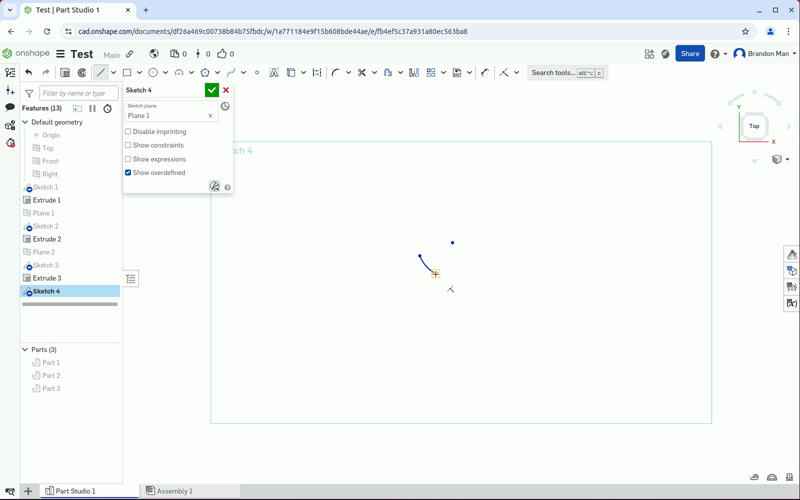
key_down(shift)
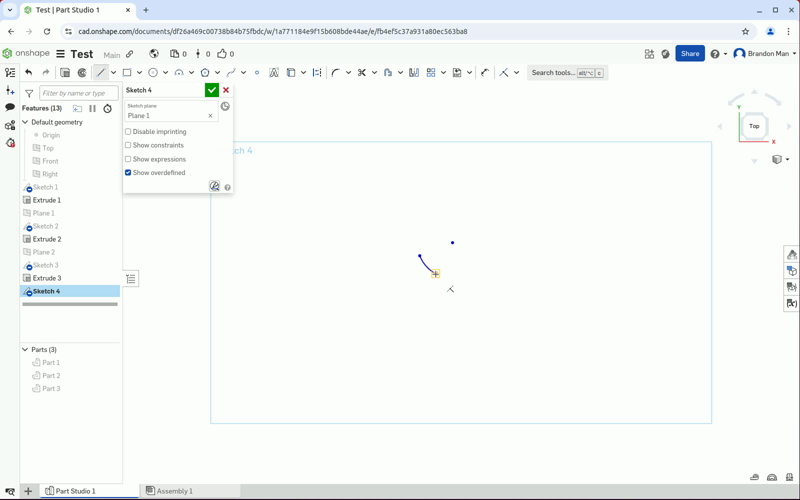
mouse_move(465, 273)
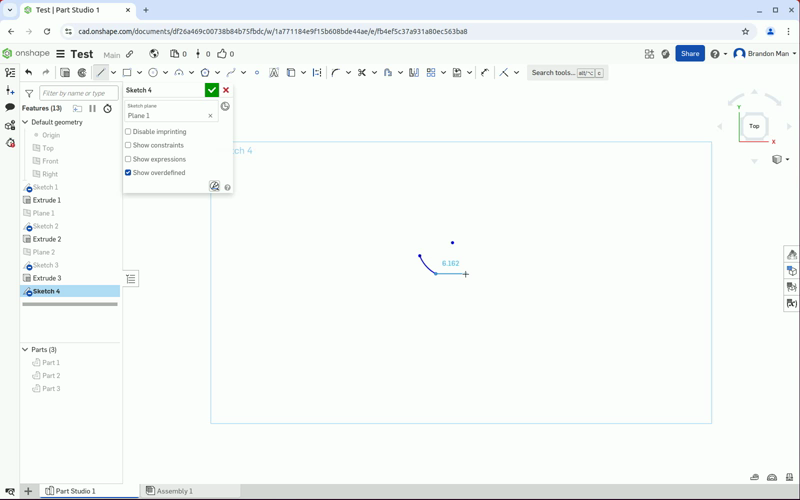
mouse_move(435, 258)
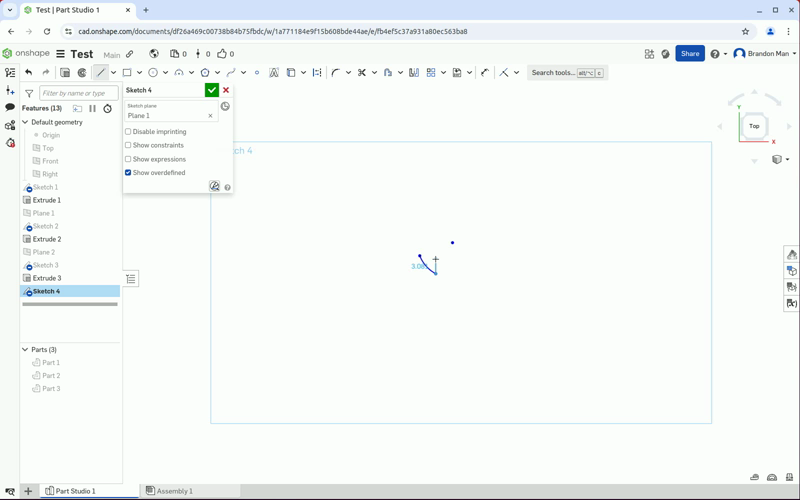
click(435, 258)
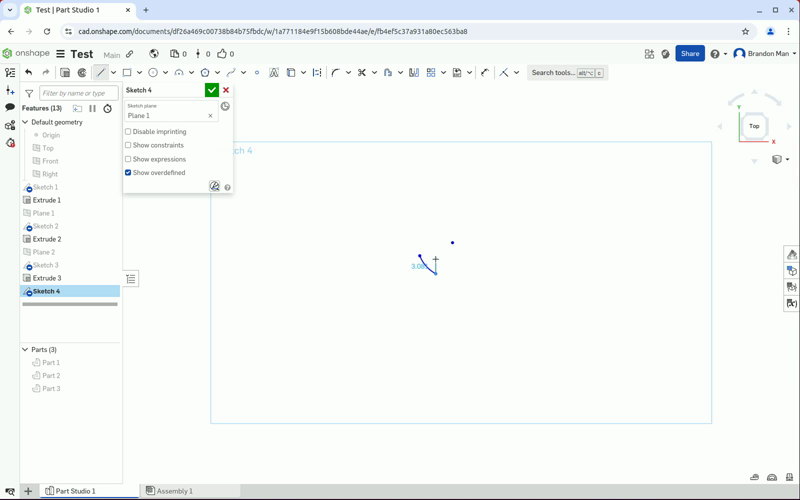
key_up(shift)
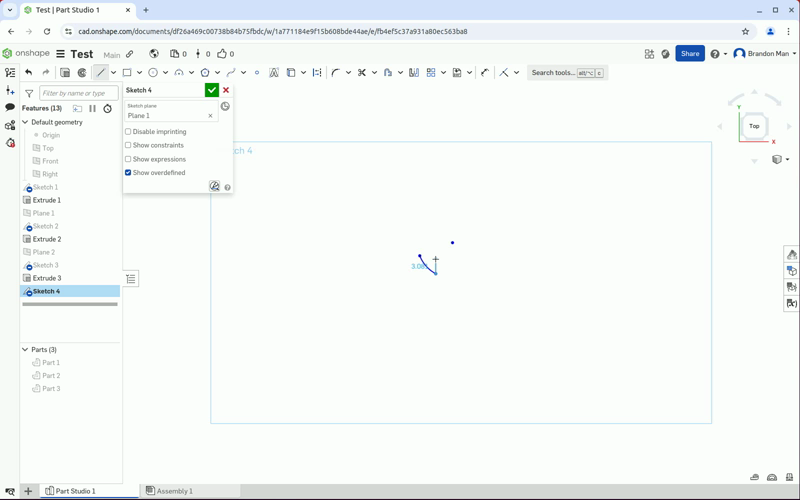
key_down(shift)
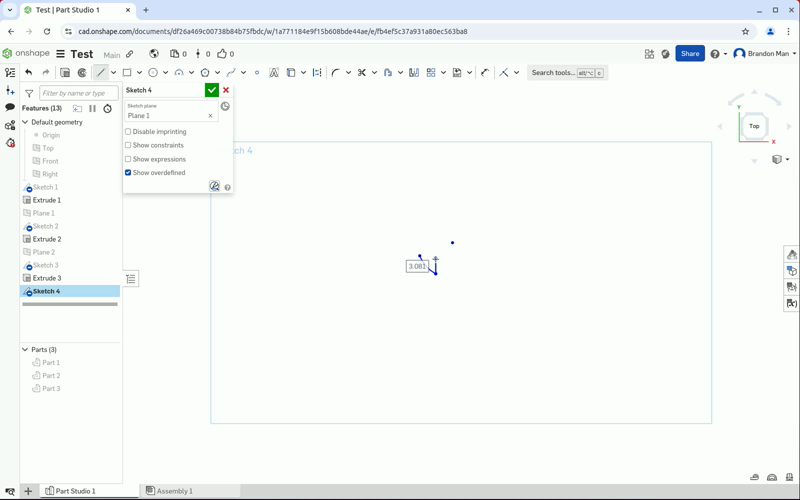
mouse_move(465, 258)
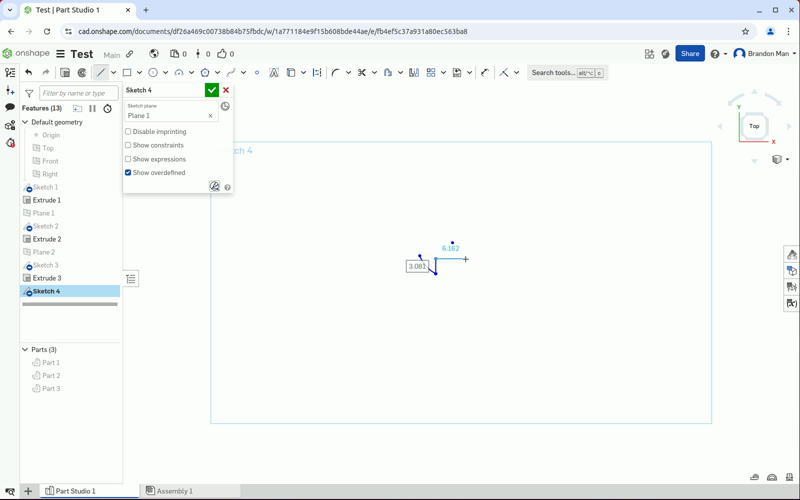
mouse_move(458, 258)
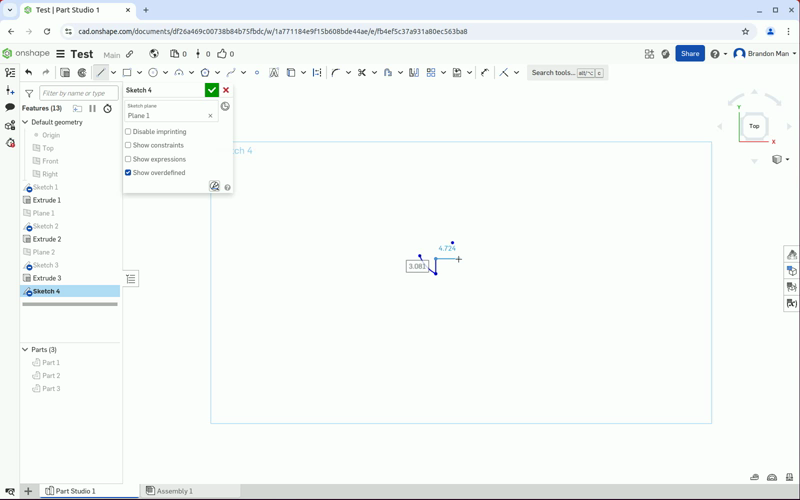
click(458, 258)
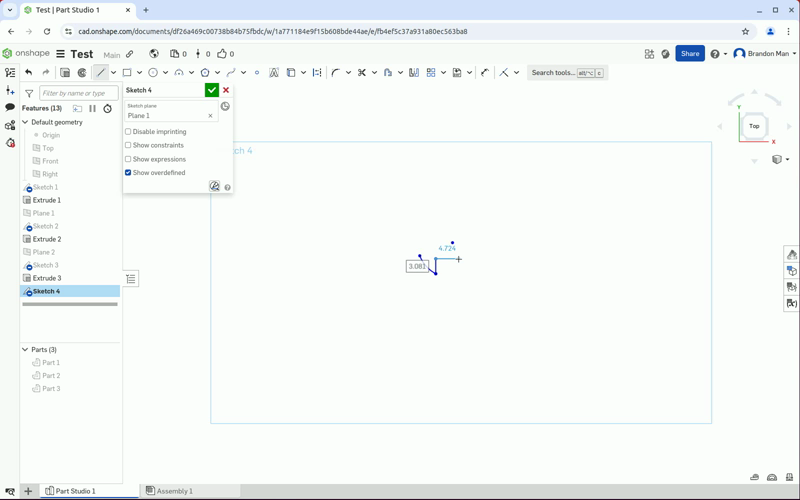
key_up(shift)
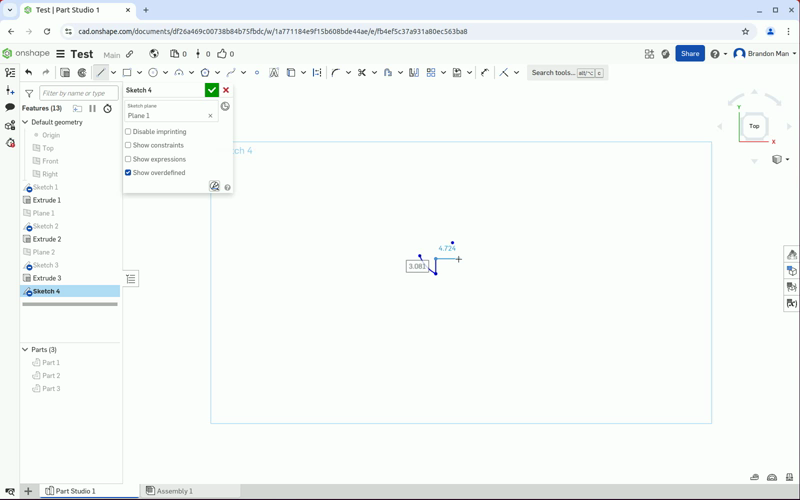
key_down(shift)
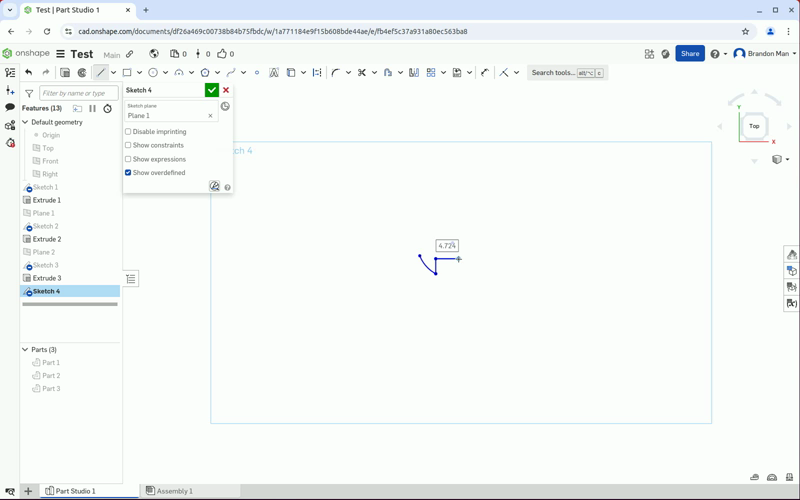
mouse_move(489, 258)
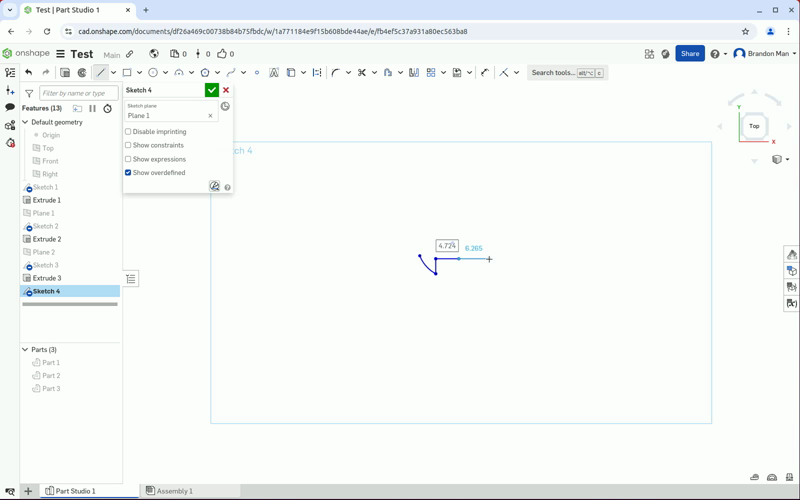
mouse_move(458, 274)
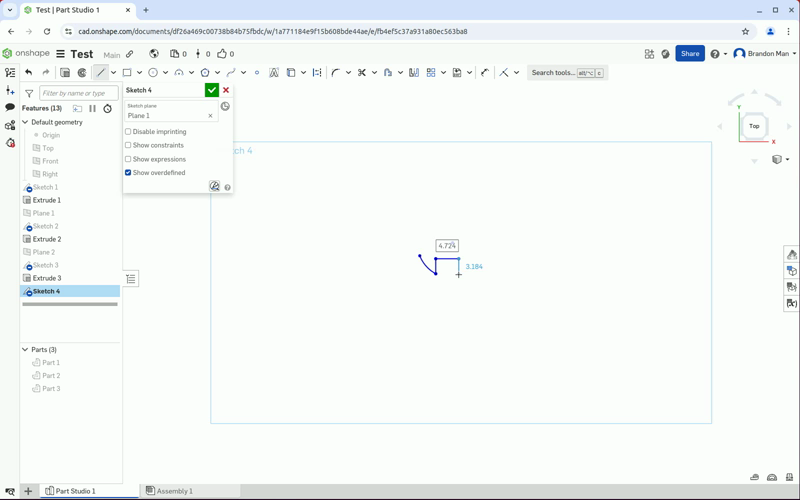
click(458, 274)
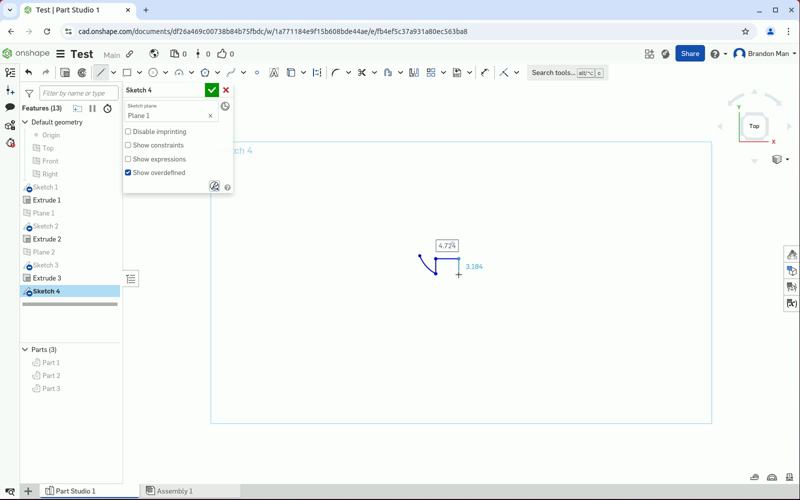
key_up(shift)
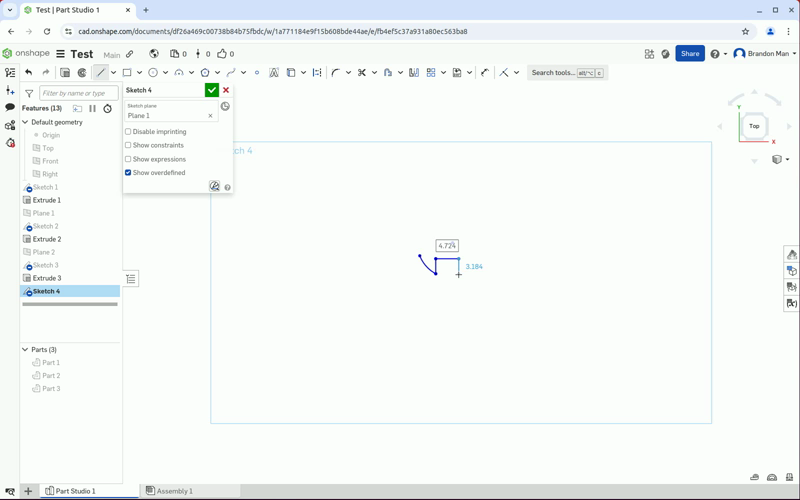
key(esc)
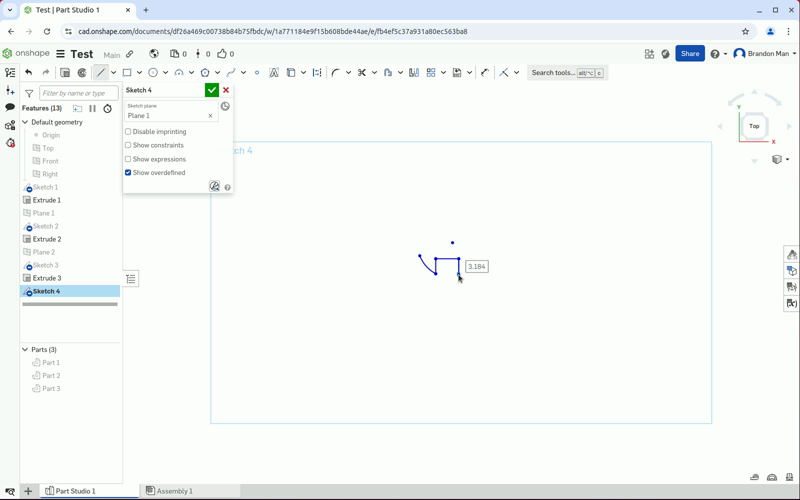
key(a)
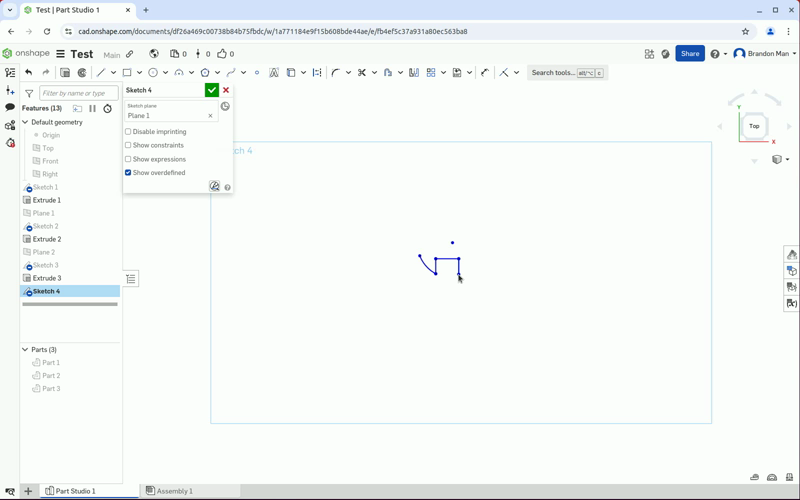
mouse_move(458, 274)
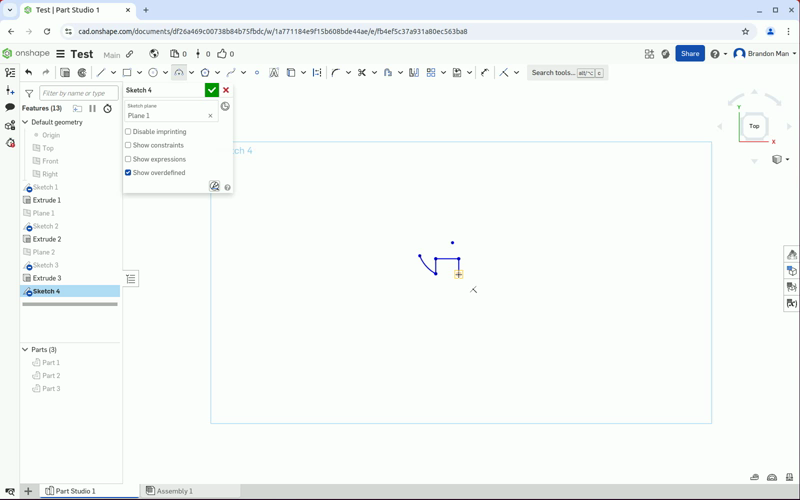
click(458, 274)
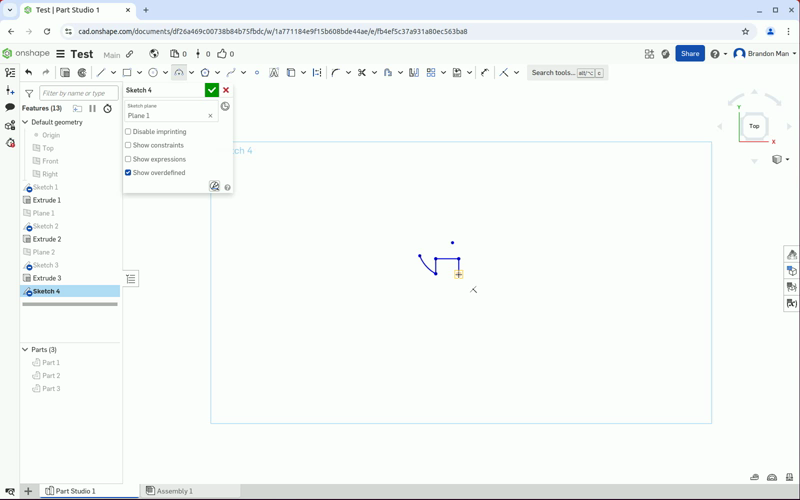
key_down(shift)
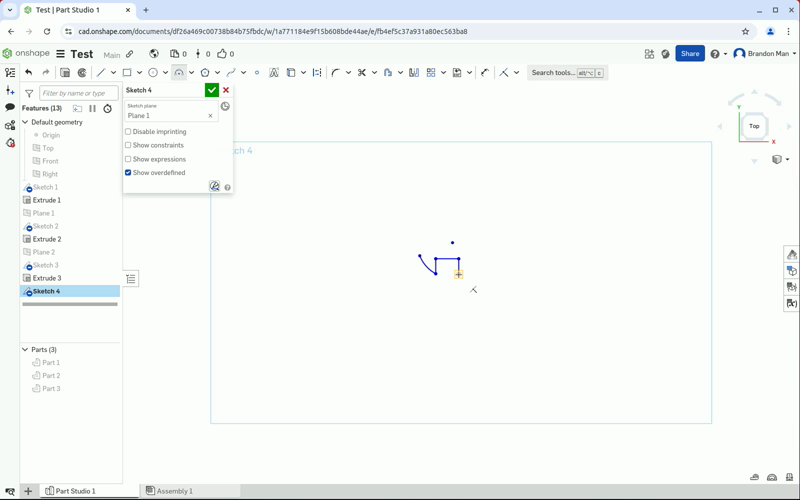
mouse_move(475, 254)
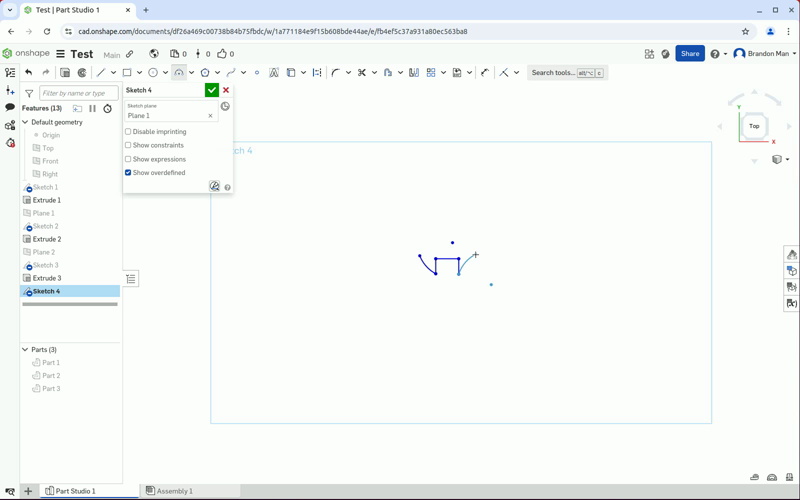
click(475, 254)
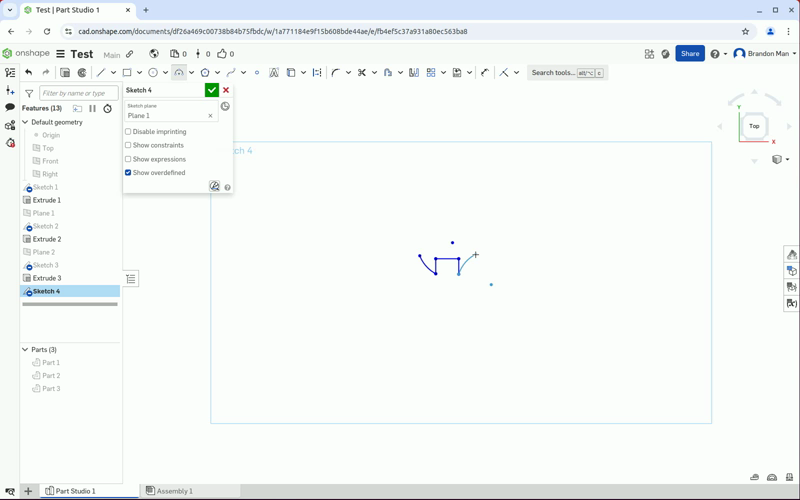
mouse_move(469, 266)
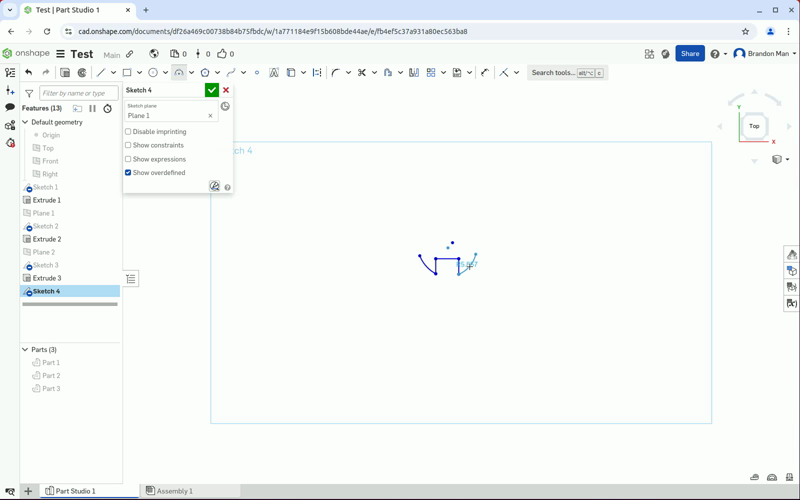
click(469, 266)
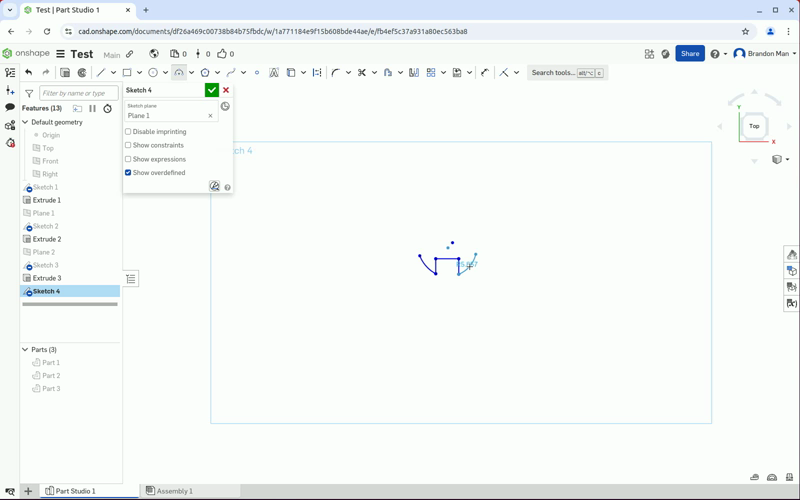
key_up(shift)
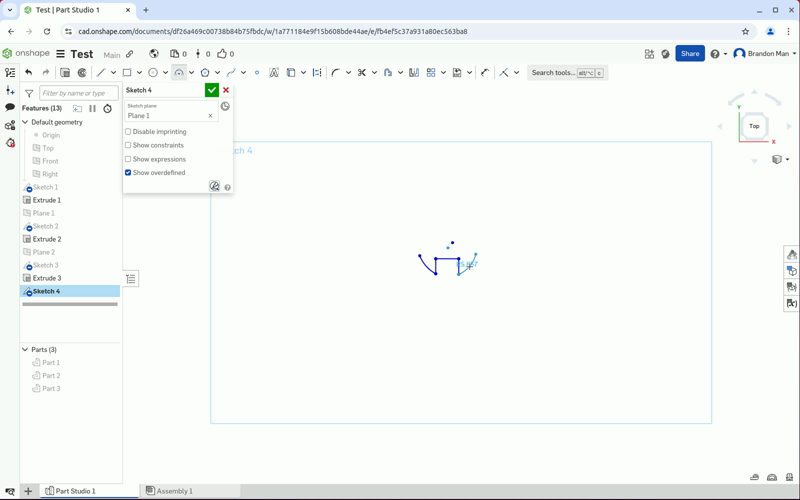
mouse_move(475, 254)
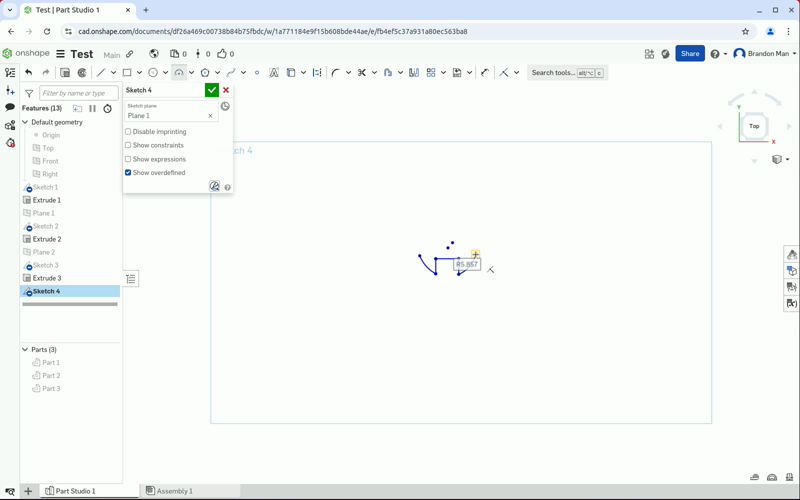
click(475, 254)
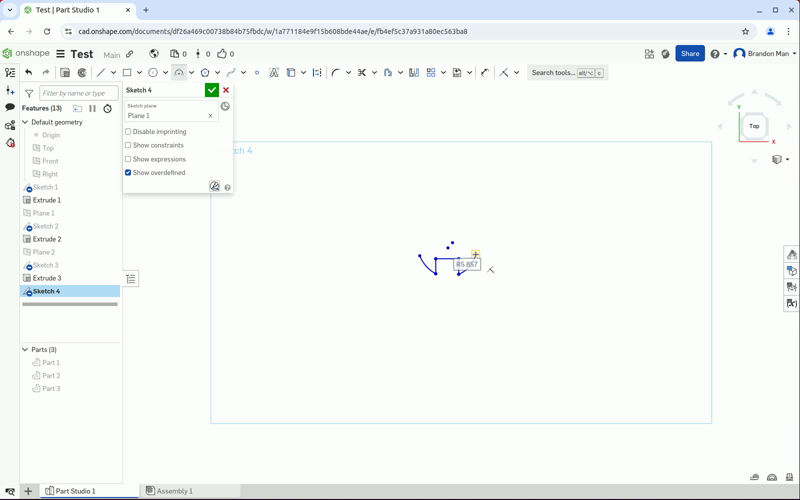
mouse_move(419, 255)
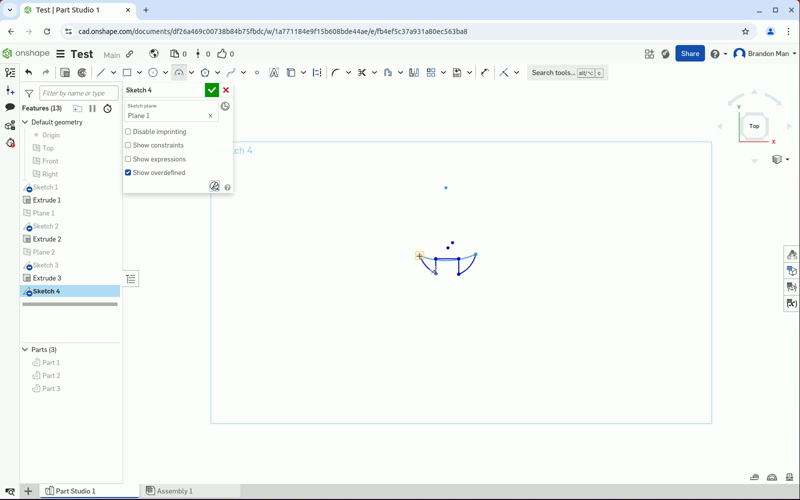
click(419, 255)
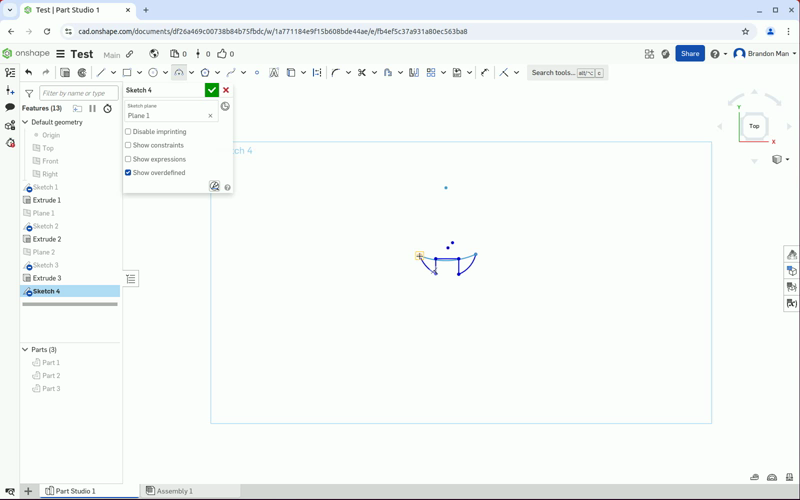
key_down(shift)
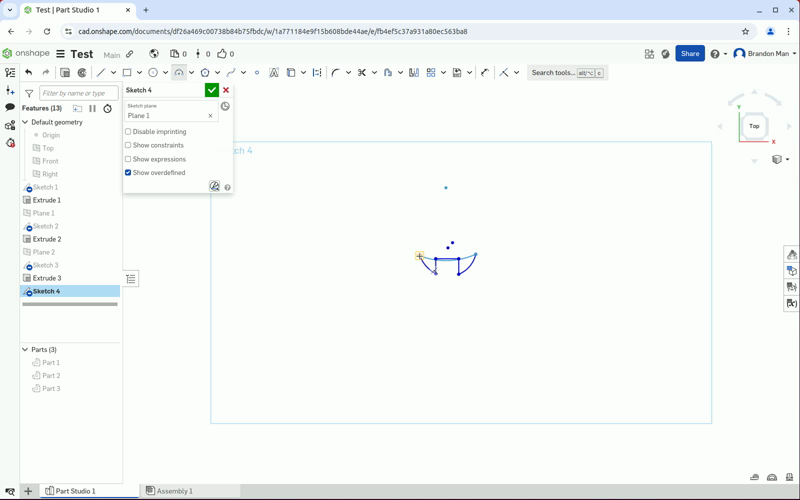
mouse_move(447, 237)
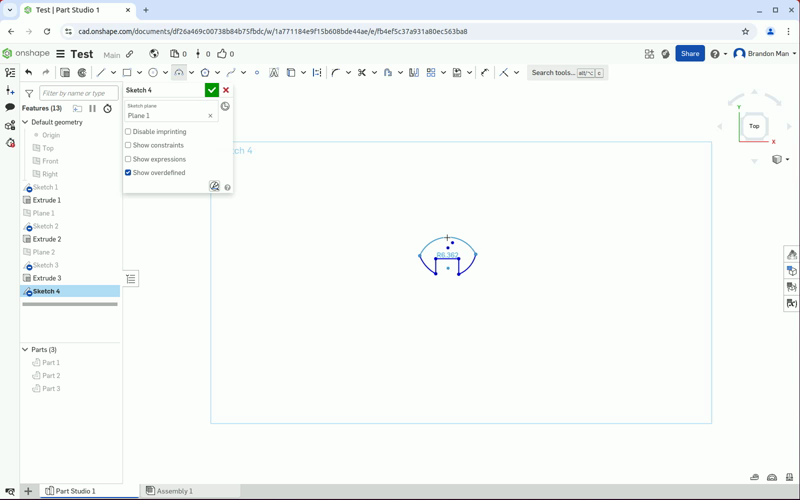
click(447, 237)
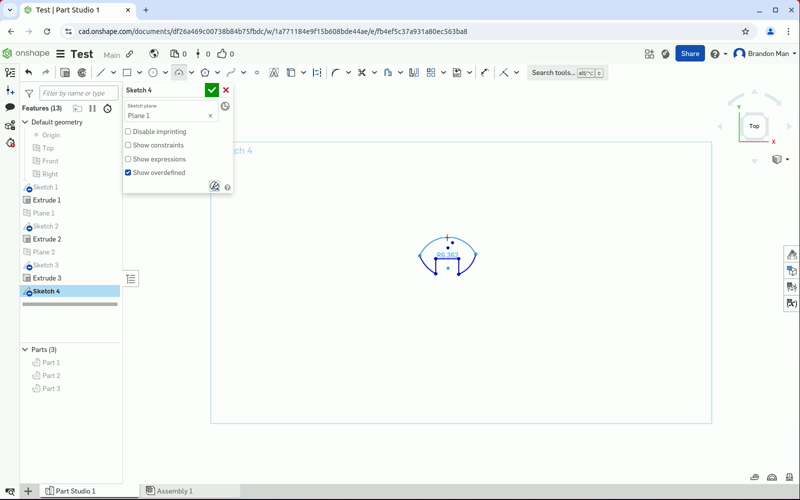
key_up(shift)
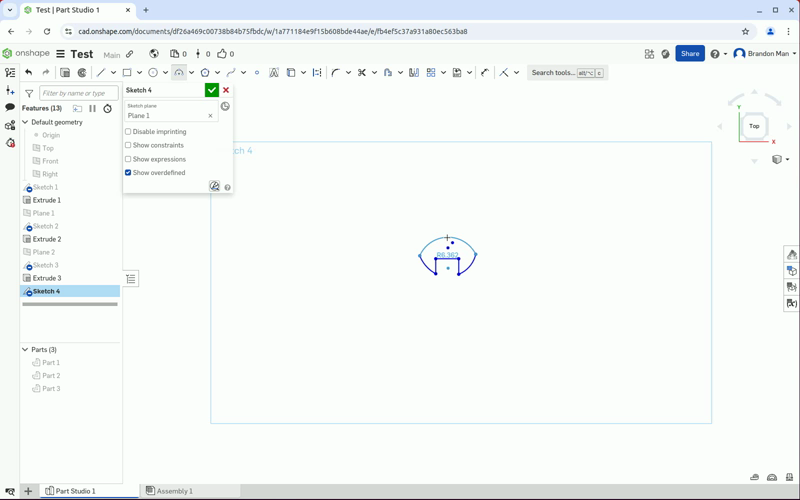
key(esc)
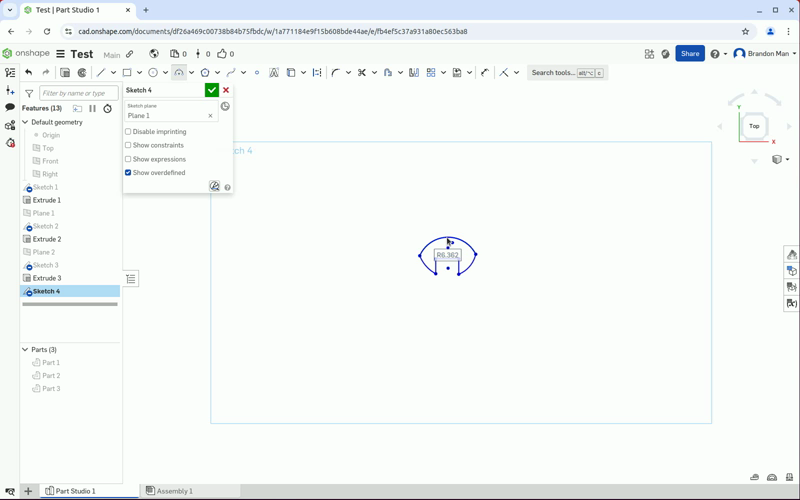
mouse_move(436, 255)
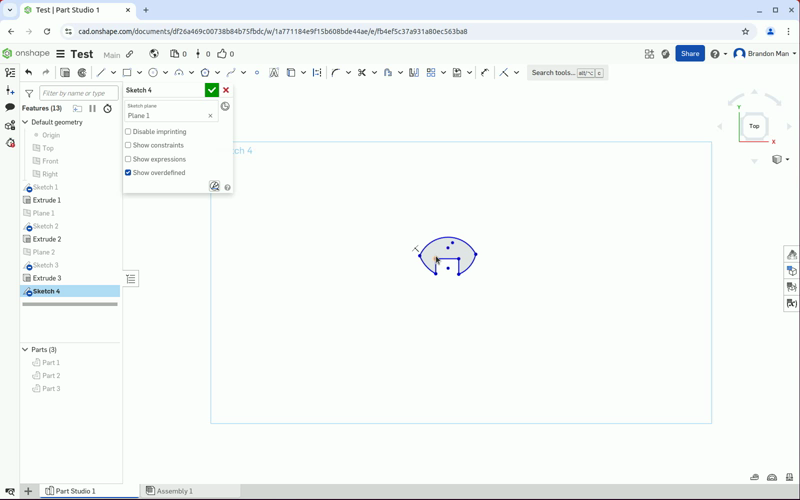
scroll(6)
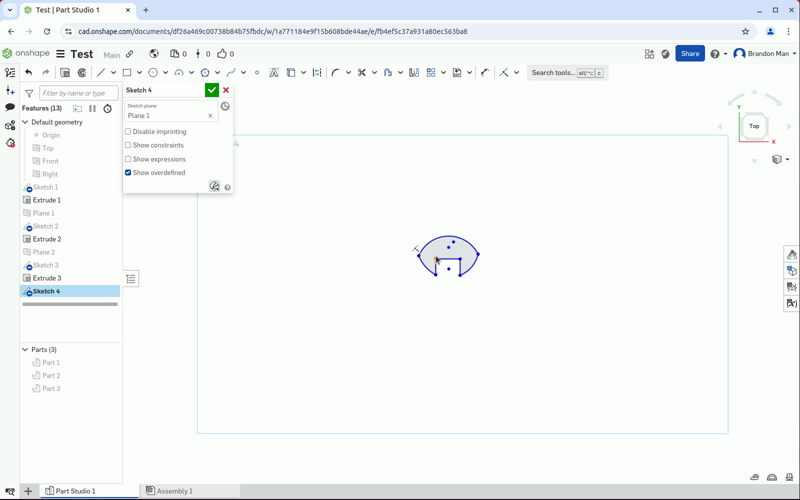
scroll(6)
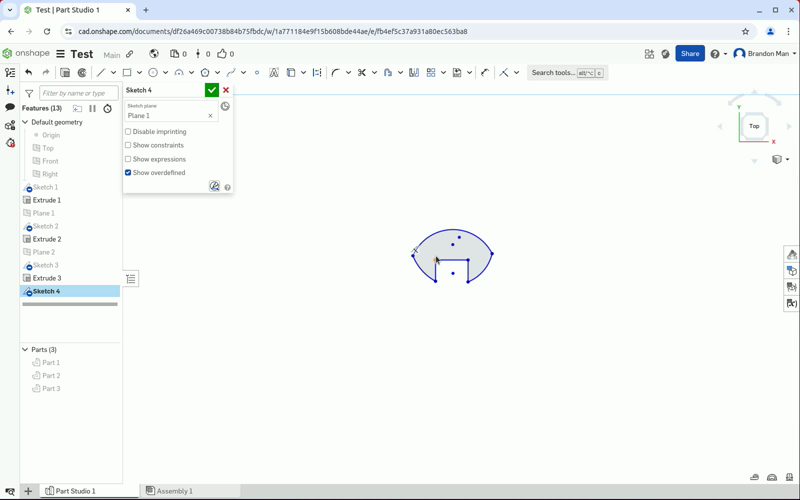
scroll(6)
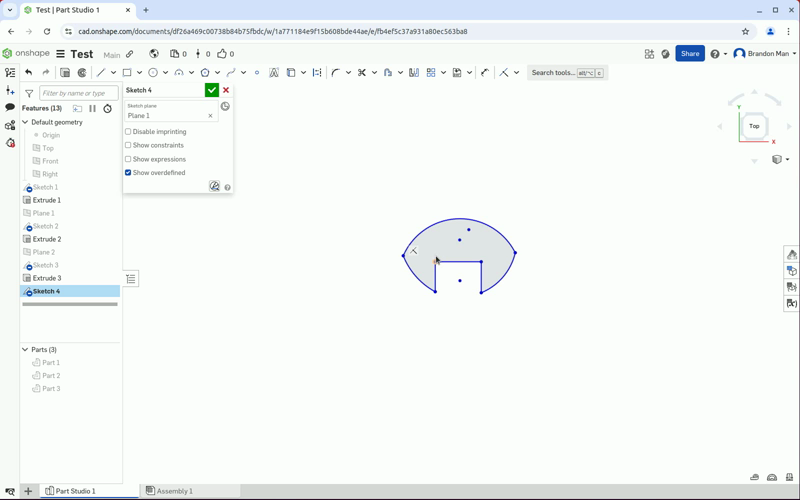
scroll(6)
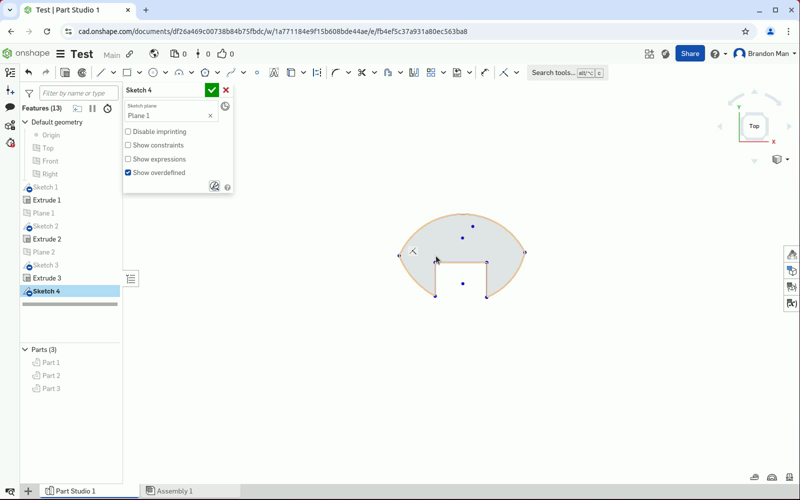
scroll(6)
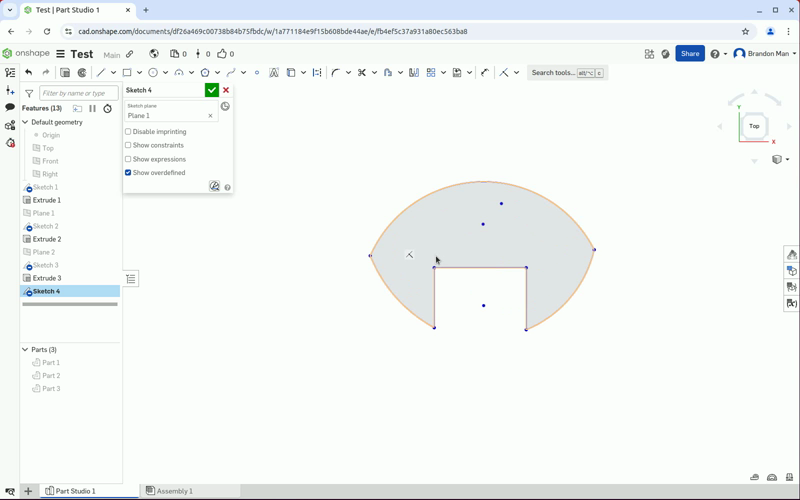
scroll(6)
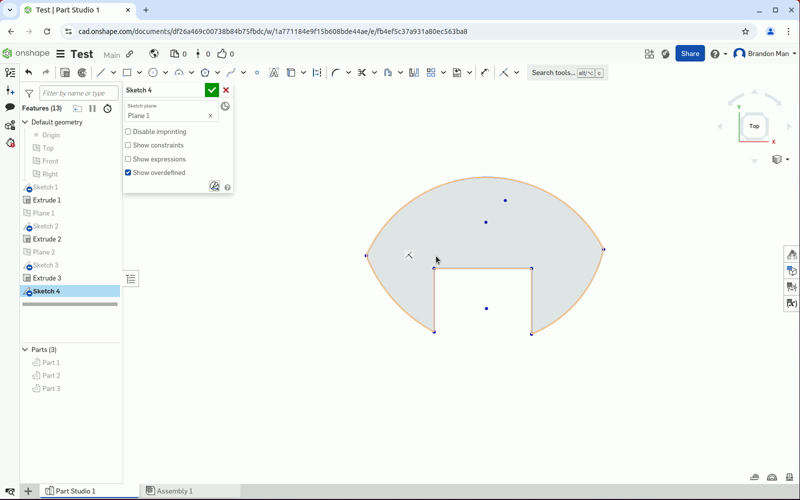
scroll(6)
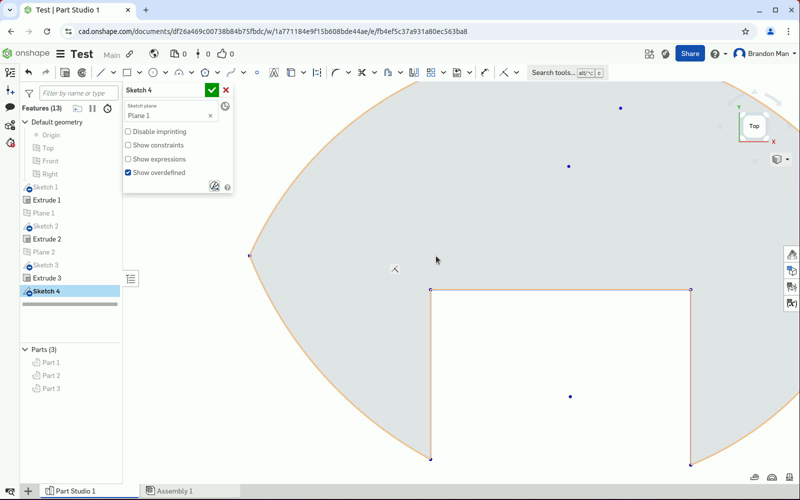
click(436, 255)
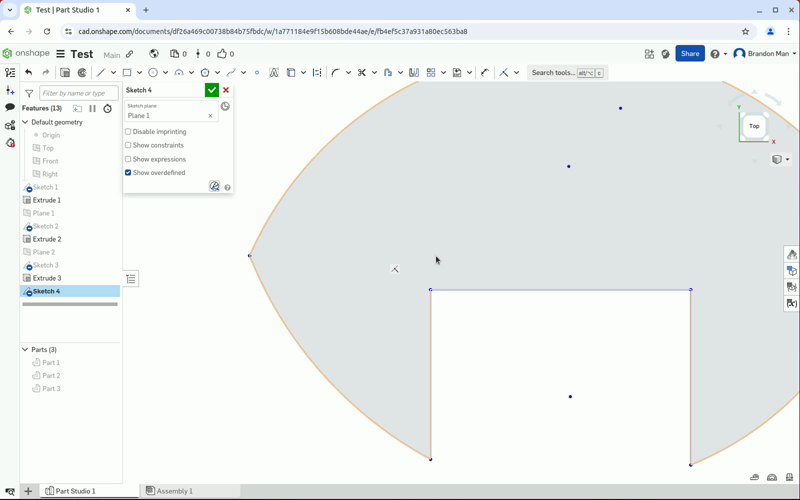
scroll(-6)
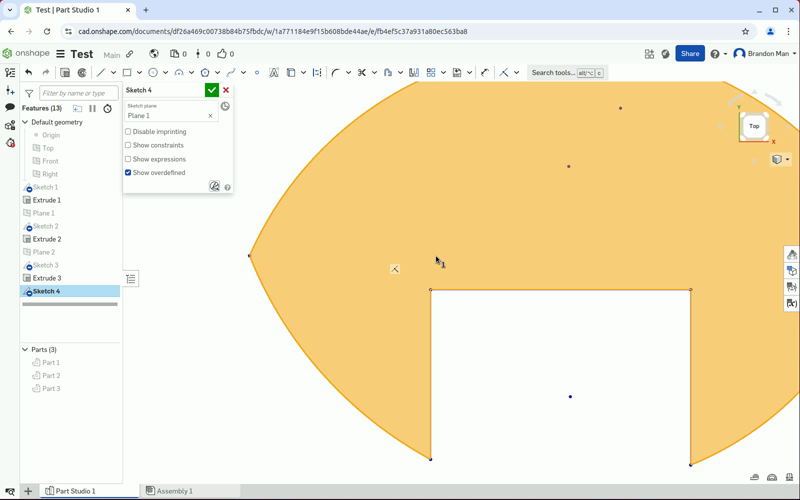
scroll(-6)
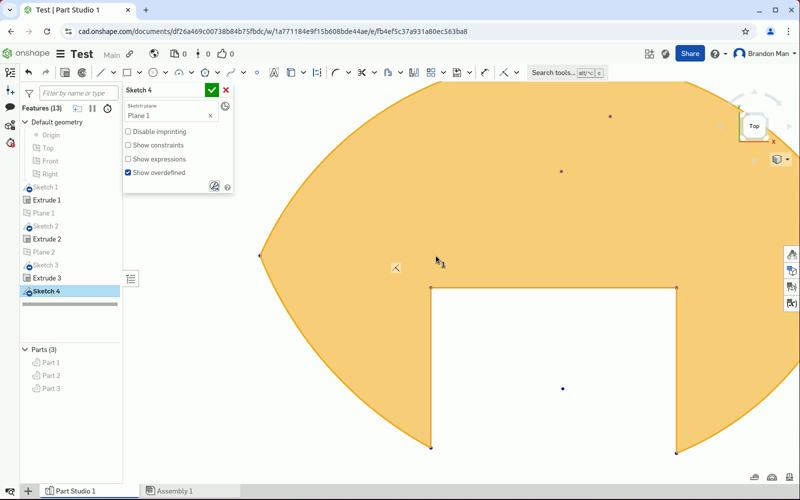
scroll(-6)
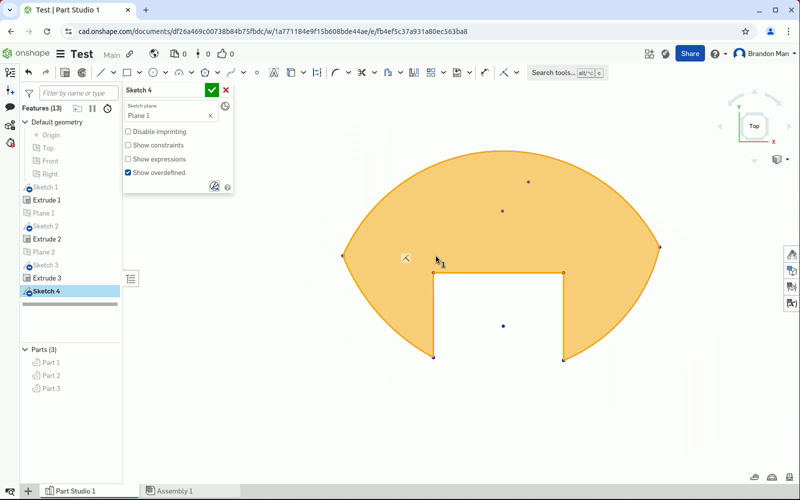
scroll(-6)
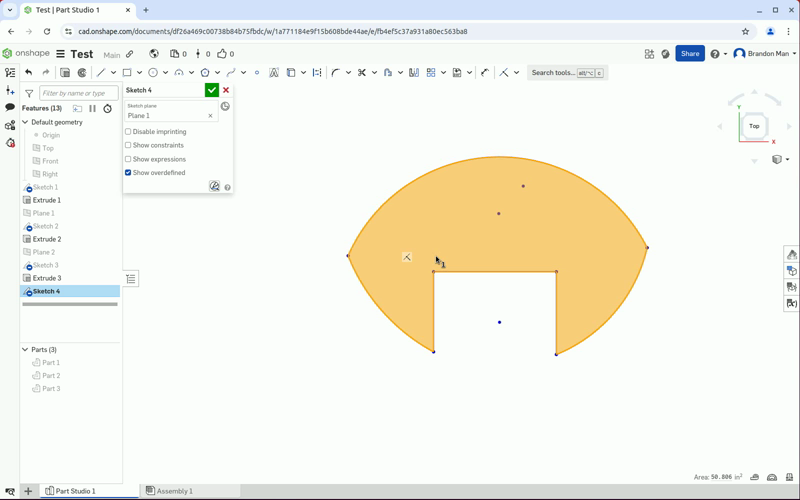
scroll(-6)
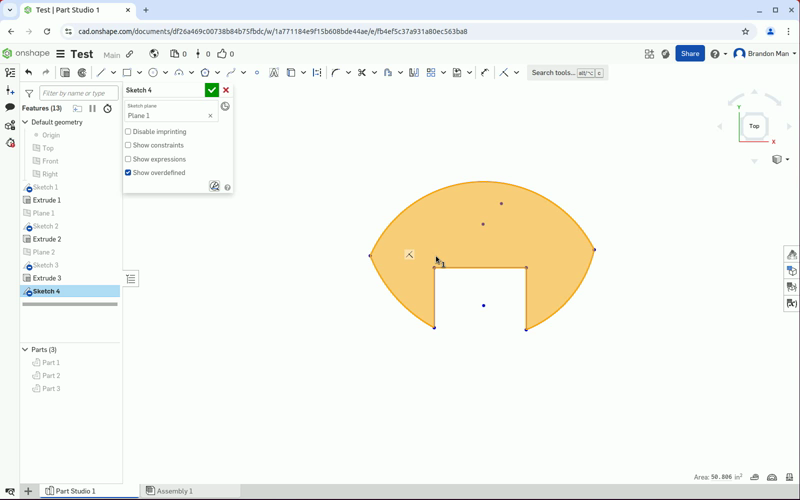
scroll(-6)
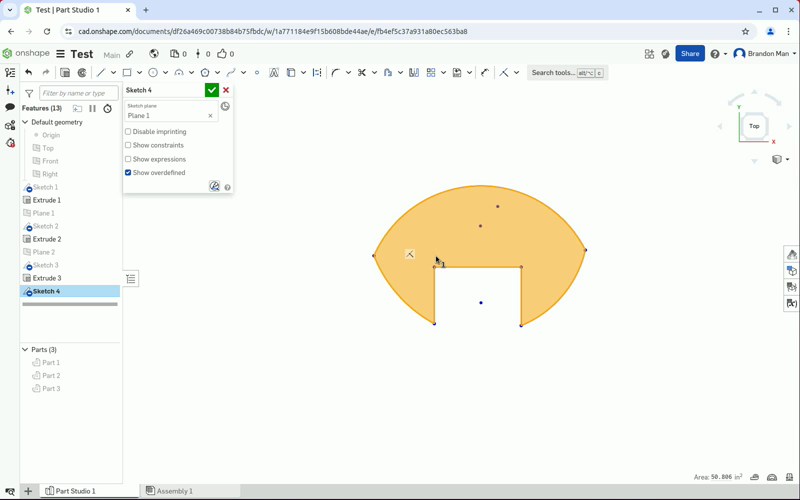
scroll(-6)
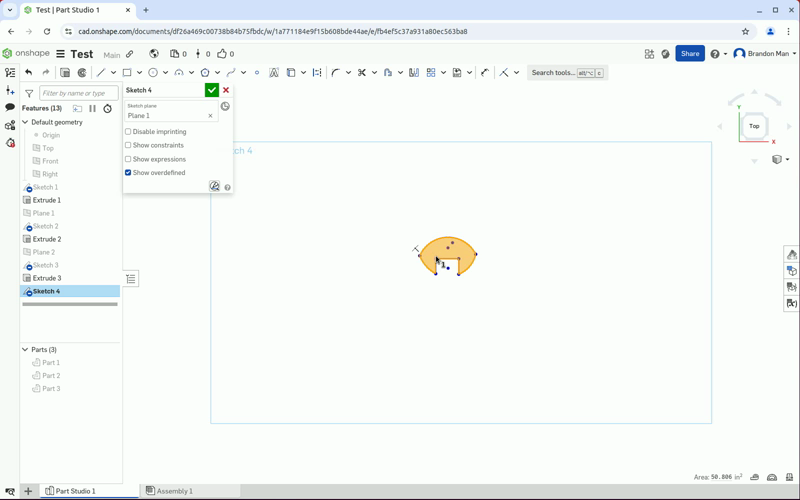
mouse_move(73, 352)
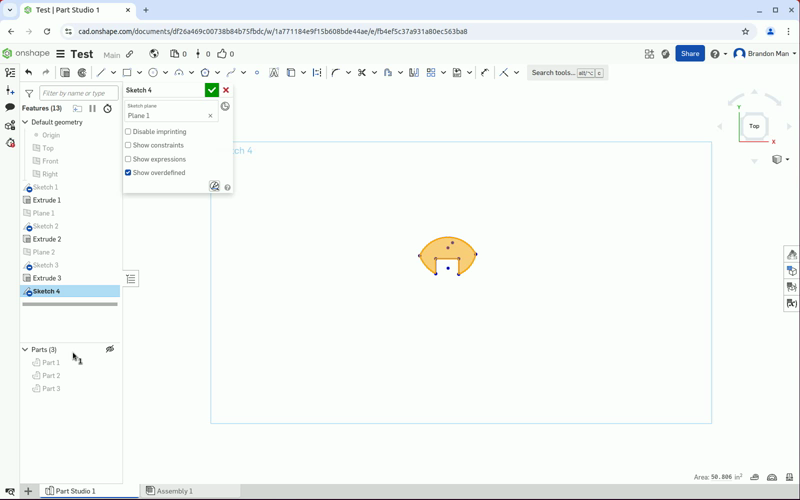
key(shift+y)
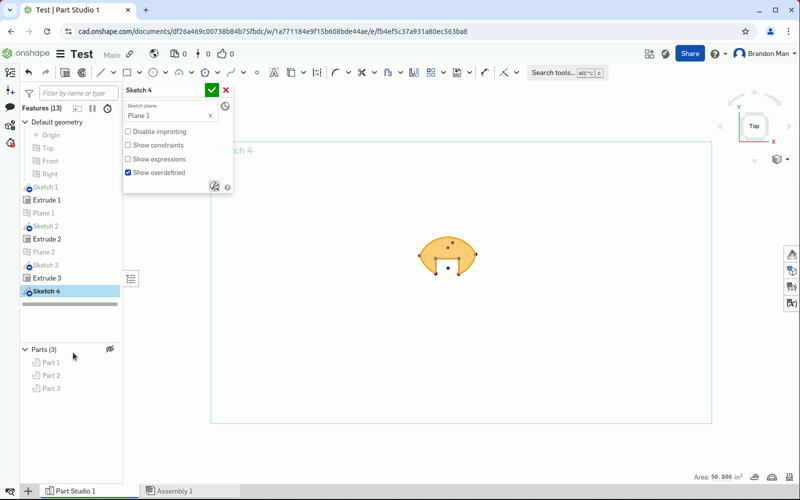
key(shift+e)
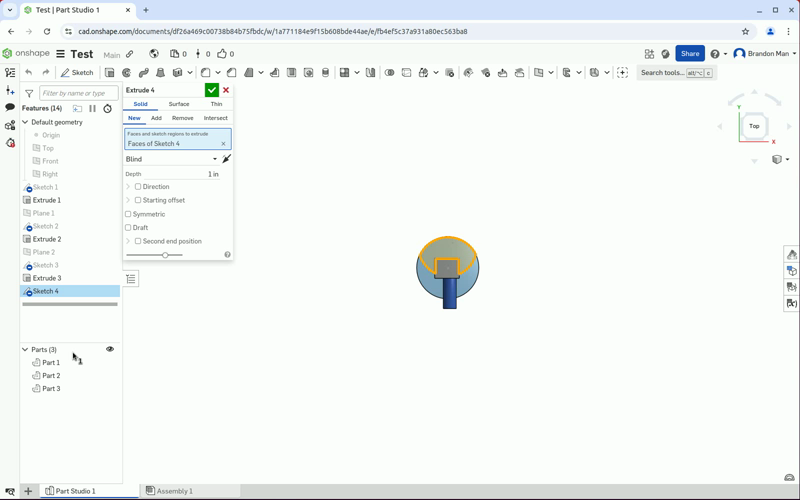
mouse_move(143, 106)
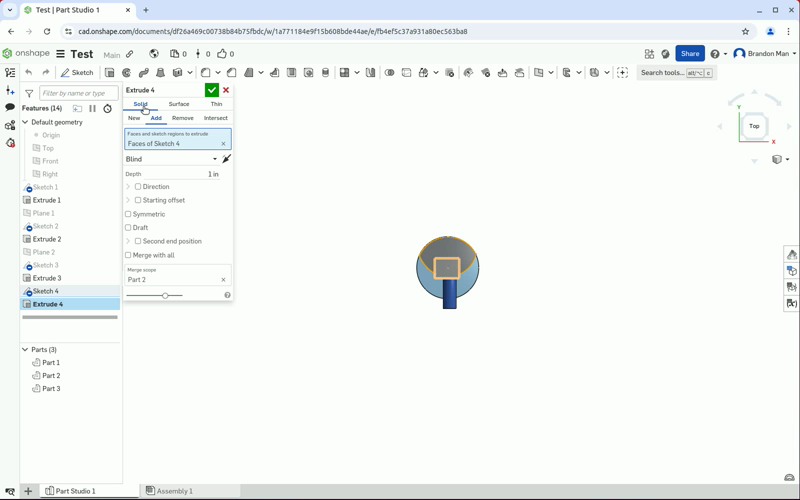
click(143, 106)
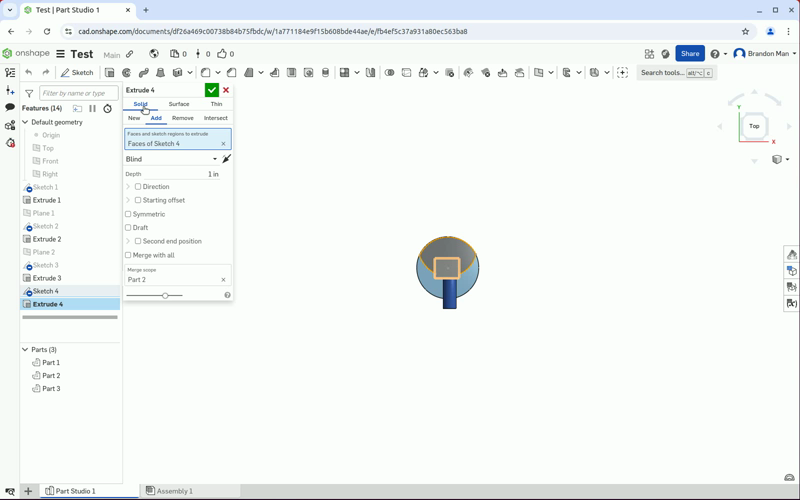
mouse_move(137, 120)
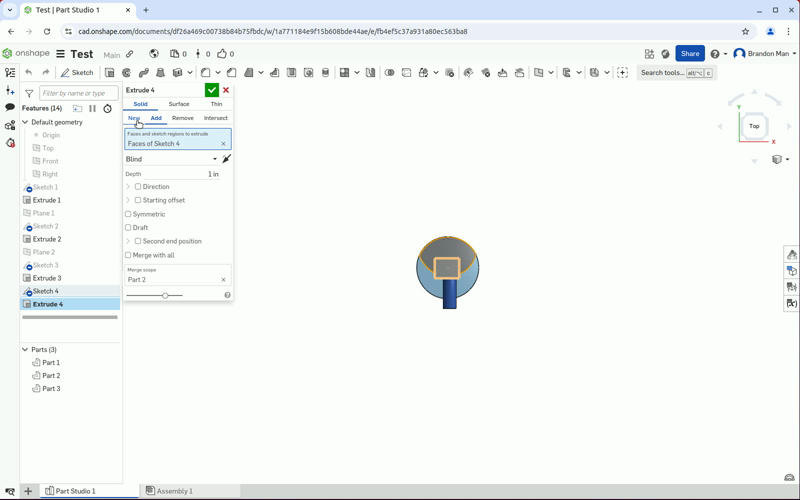
click(137, 120)
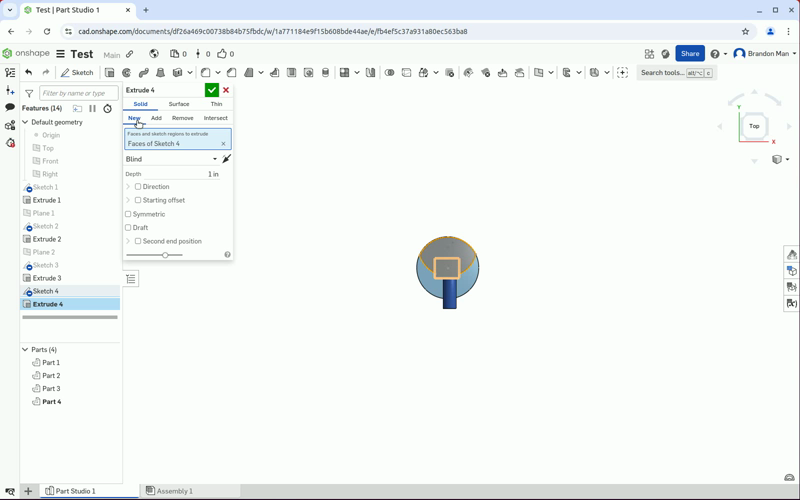
key(tab, 4)
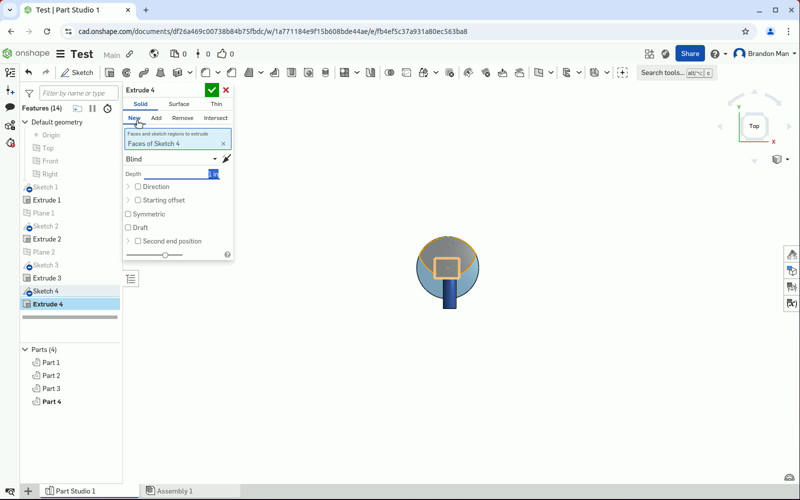
text(11.554)
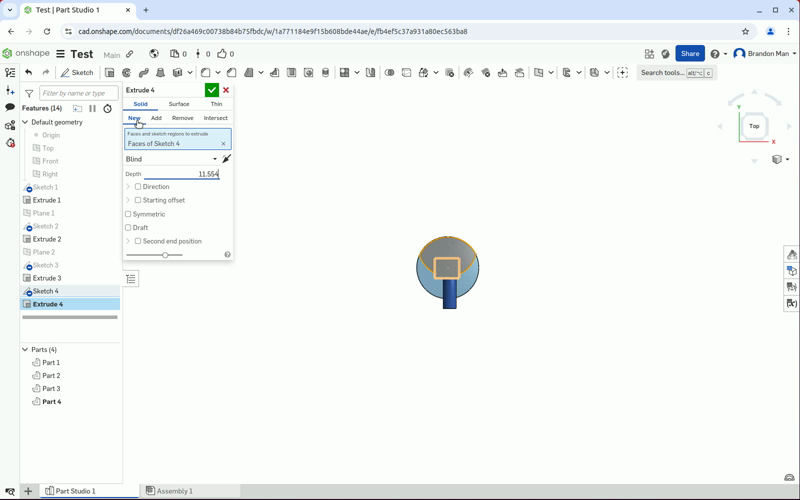
key(enter)
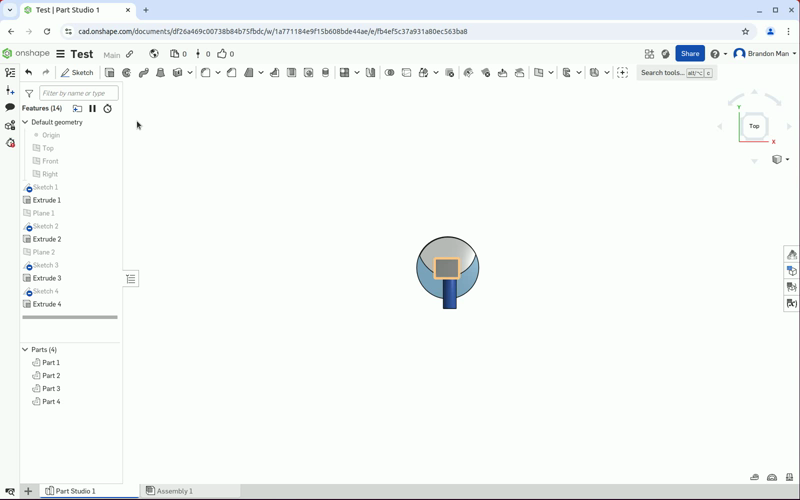
key(shift+h)
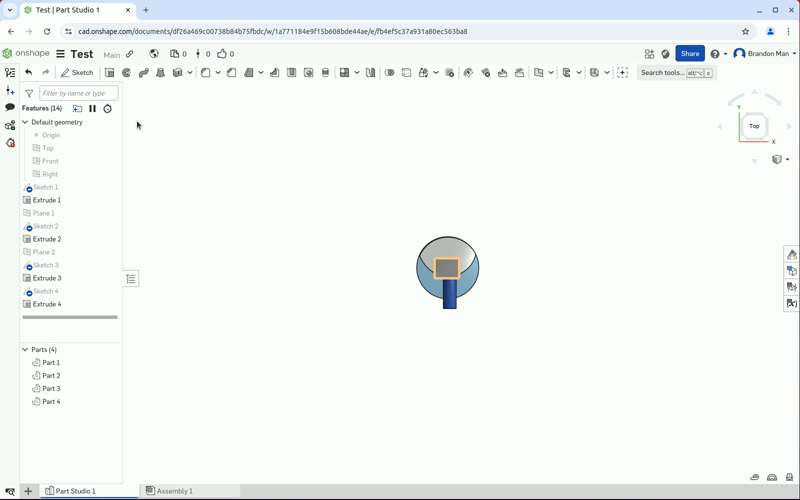
key(shift+h)
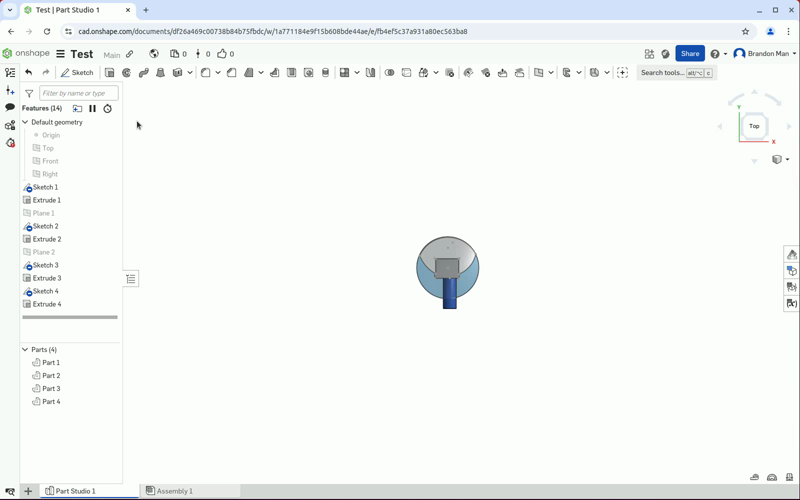
key(shift+7)
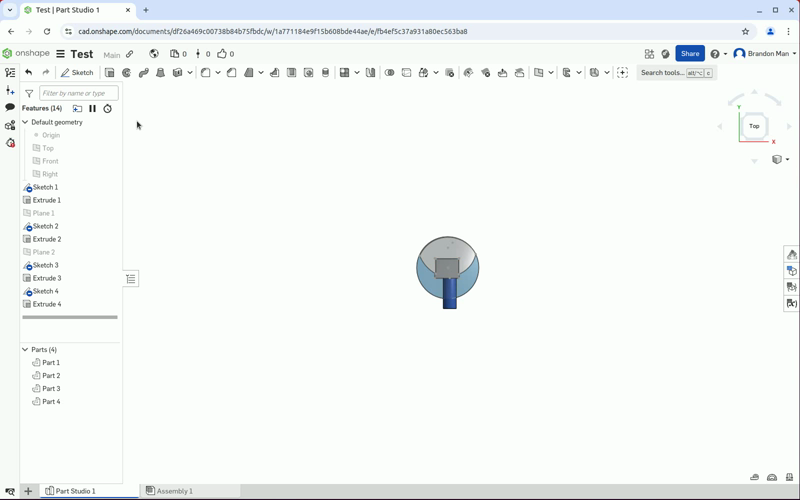
key(up, 3)
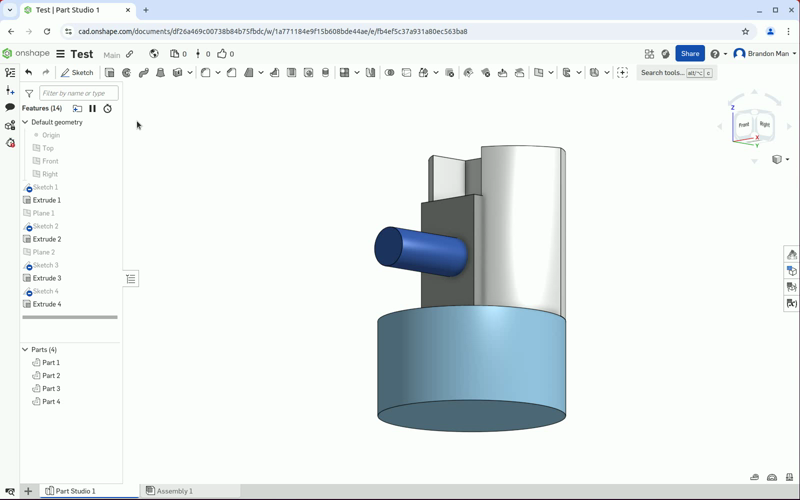
key(left, 3)
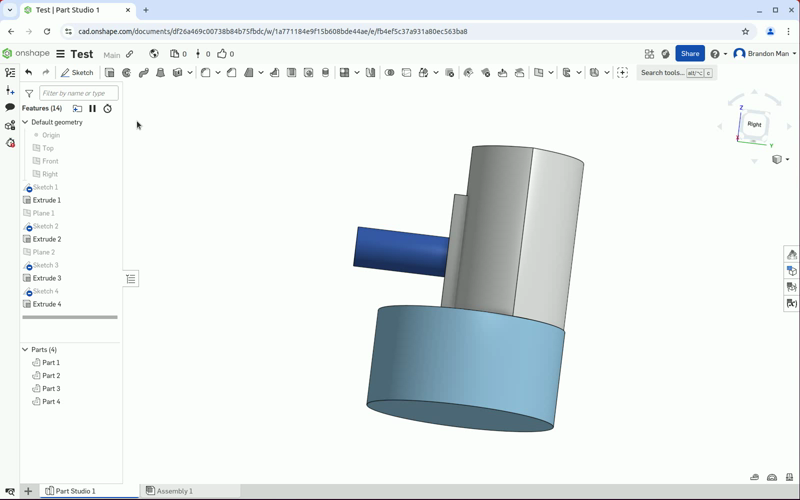
key(right, 3)
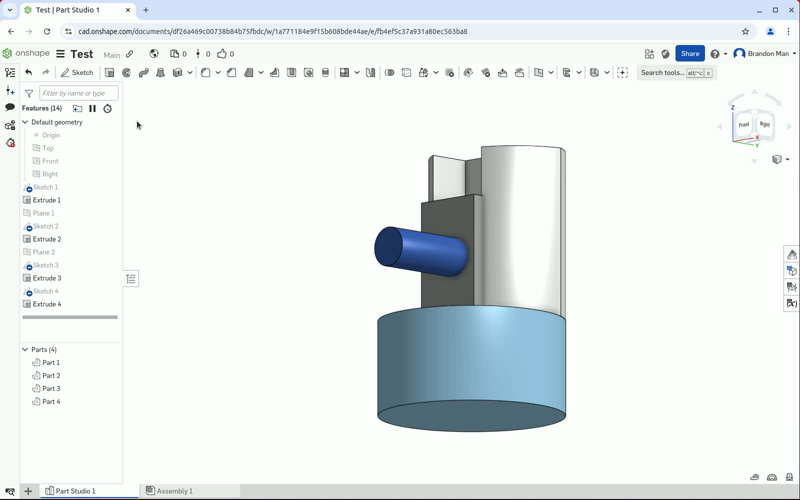
key(down, 3)
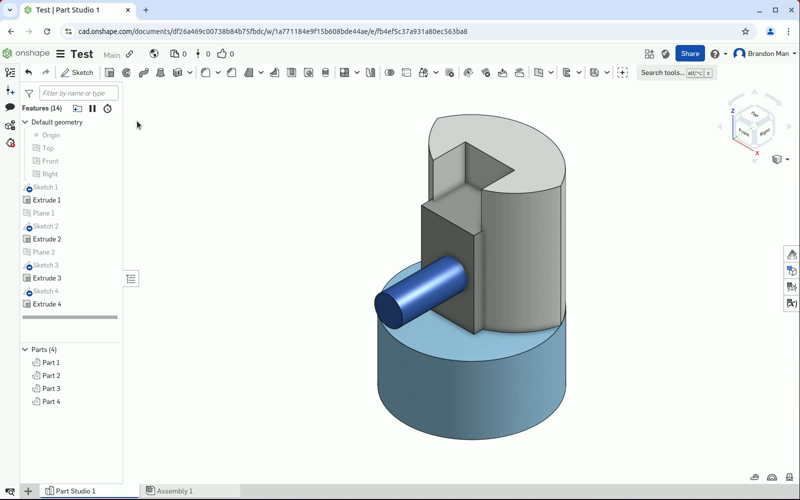
mouse_move(73, 189)
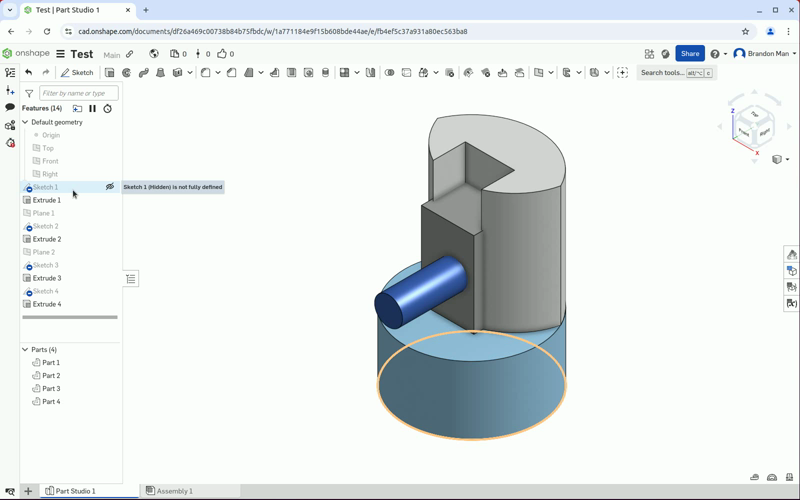
click(73, 189)